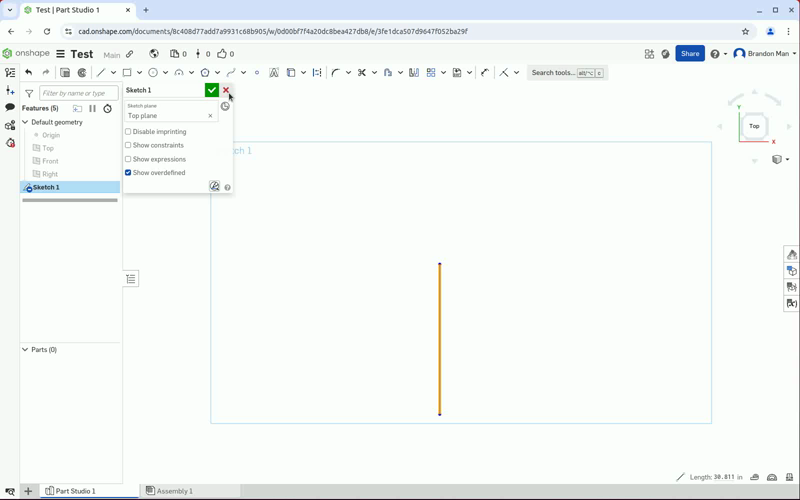
key(shift+h)
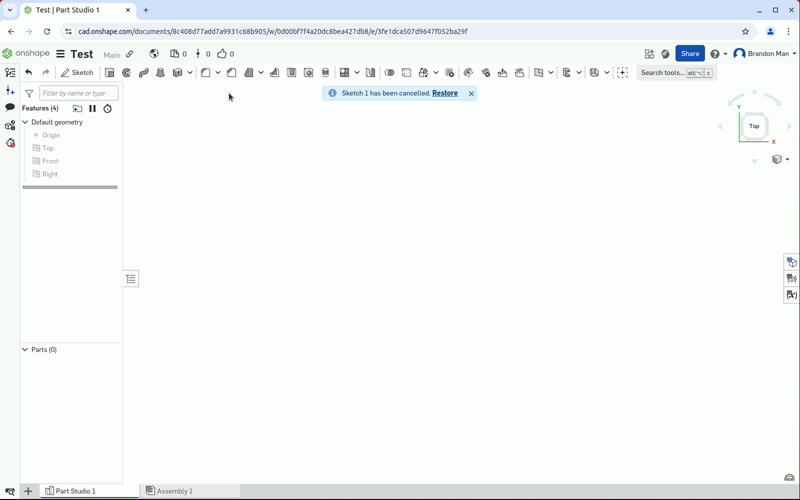
mouse_move(73, 352)
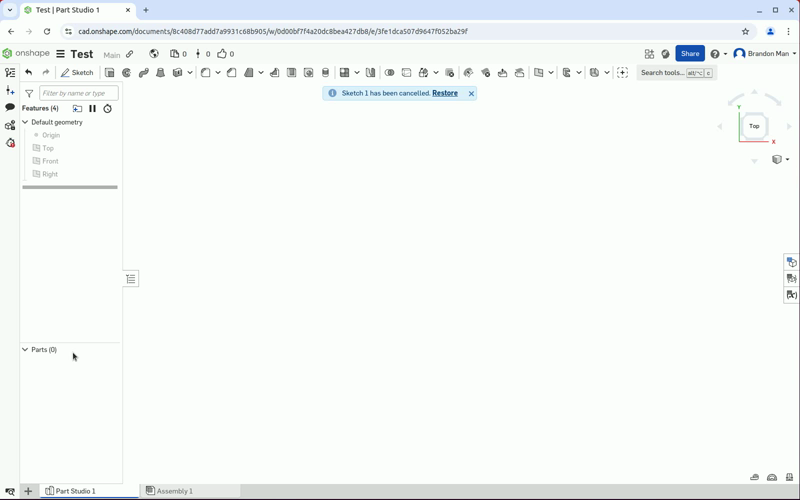
key(y)
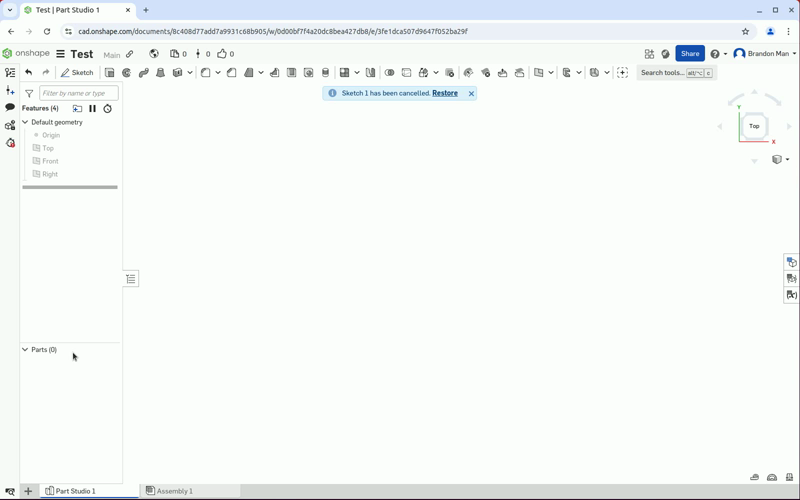
key(shift+p)
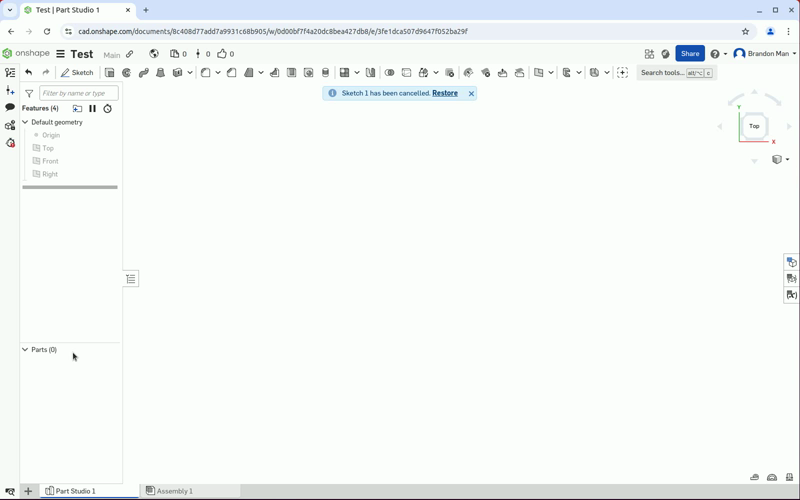
key(space)
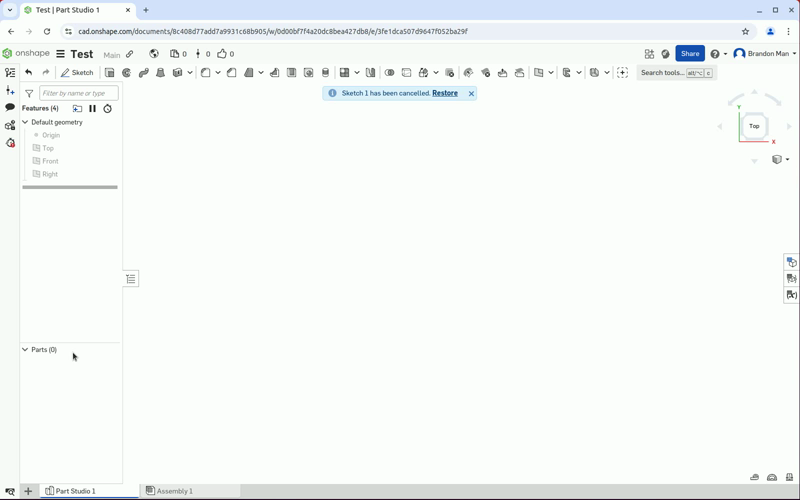
key_down(shift)
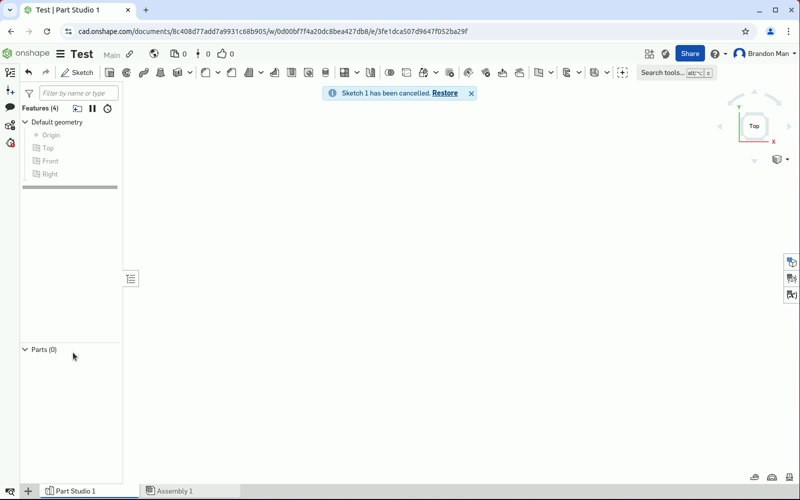
key(up)
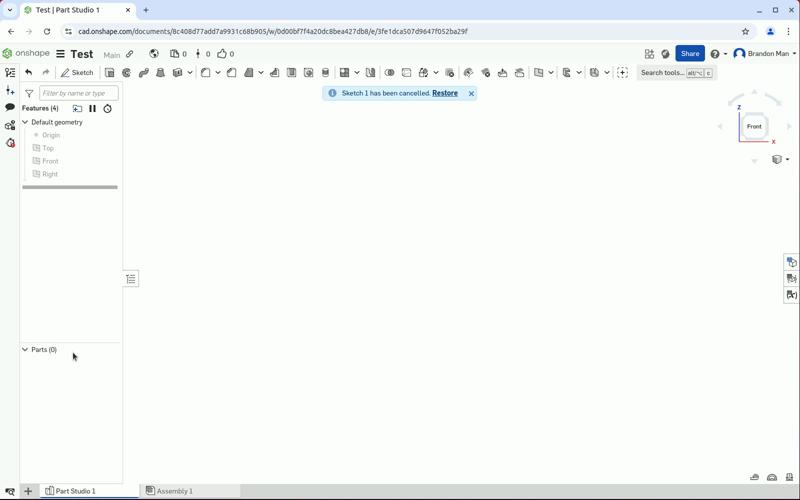
key_up(shift)
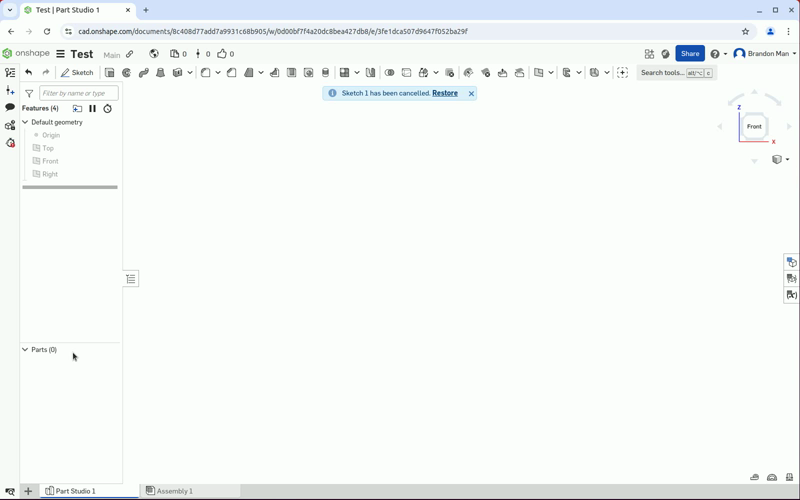
mouse_move(73, 352)
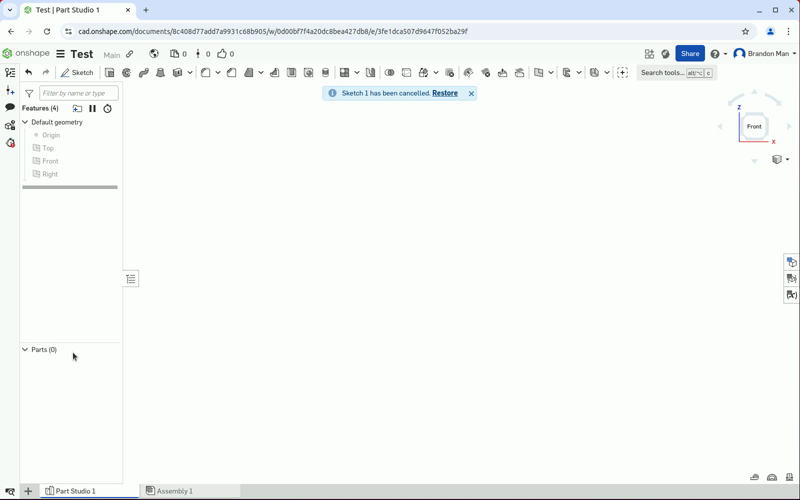
key(shift+y)
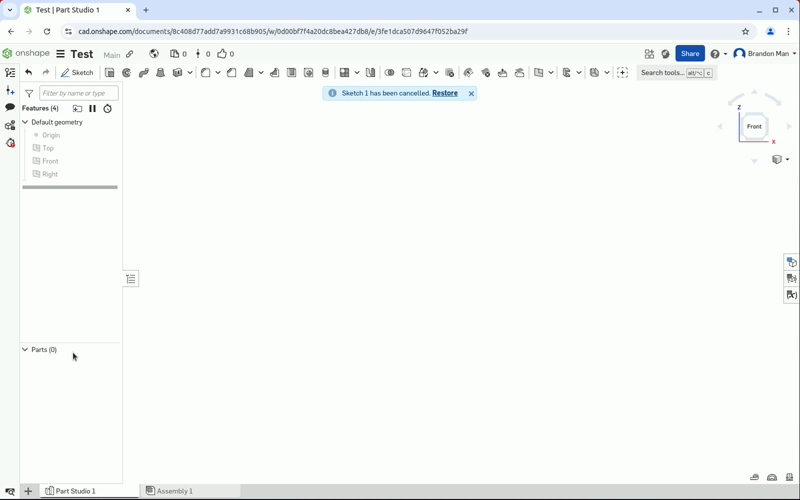
key(shift+s)
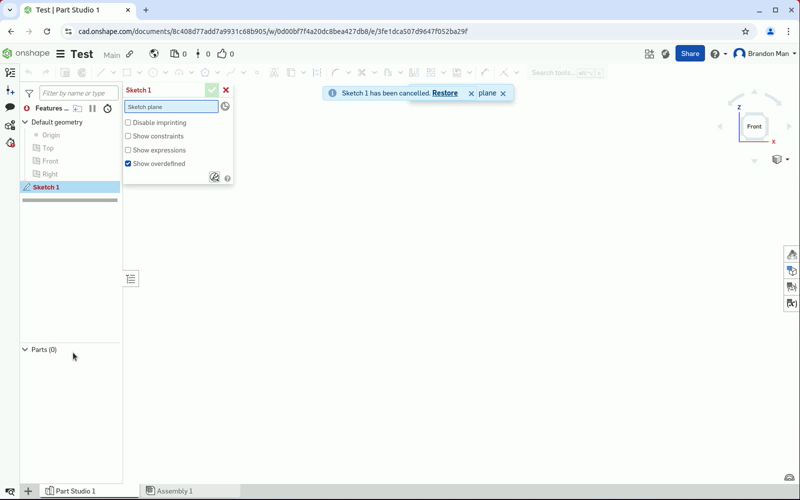
mouse_move(73, 163)
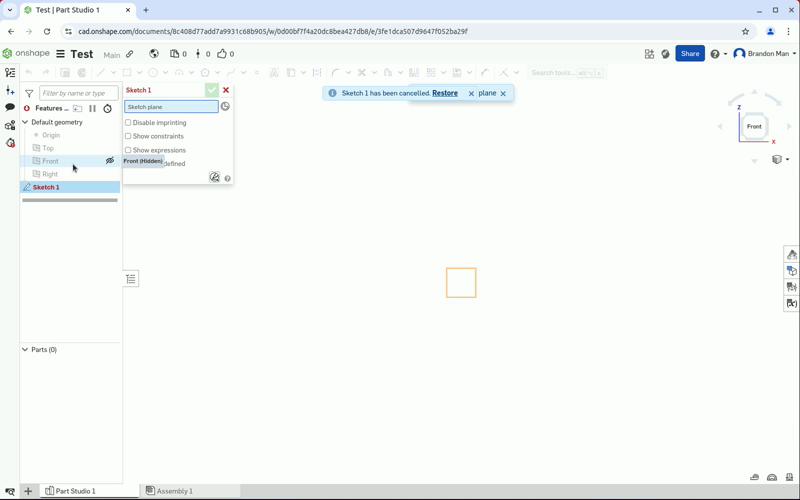
click(73, 163)
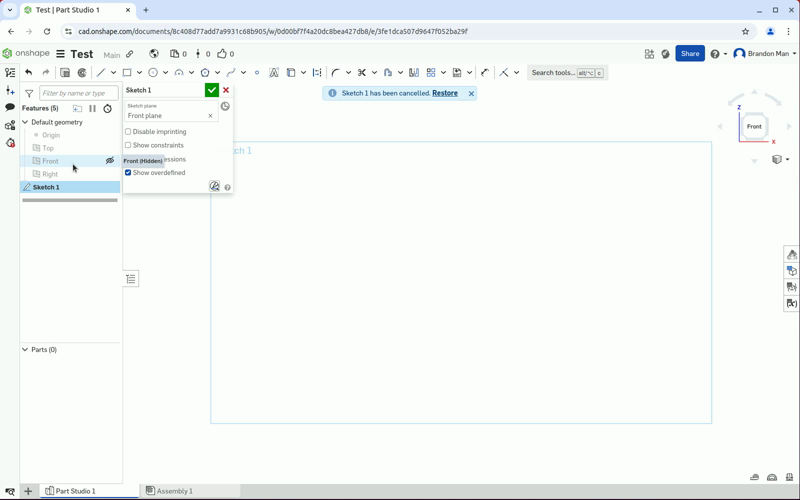
mouse_move(73, 352)
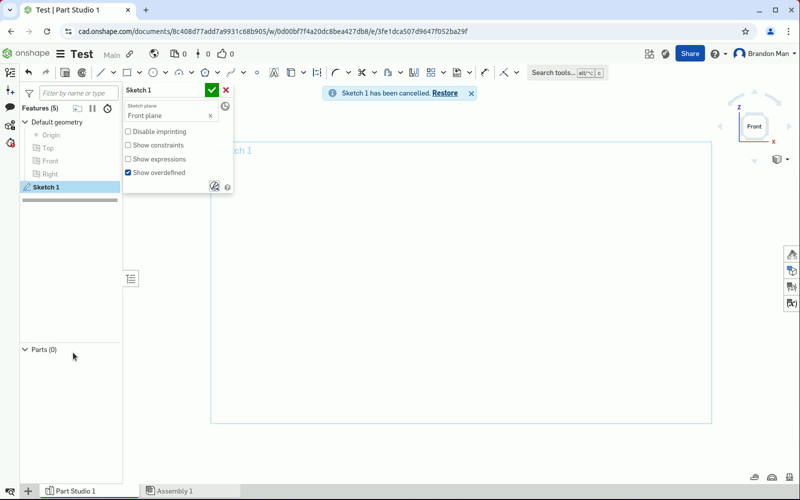
key(y)
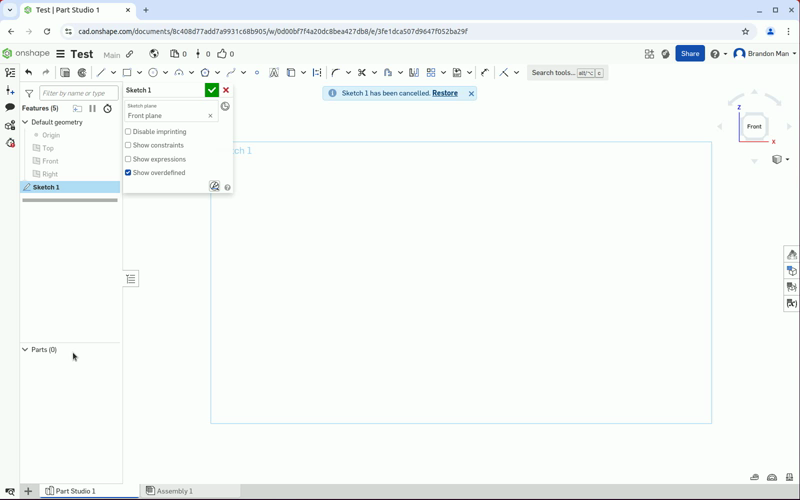
key(l)
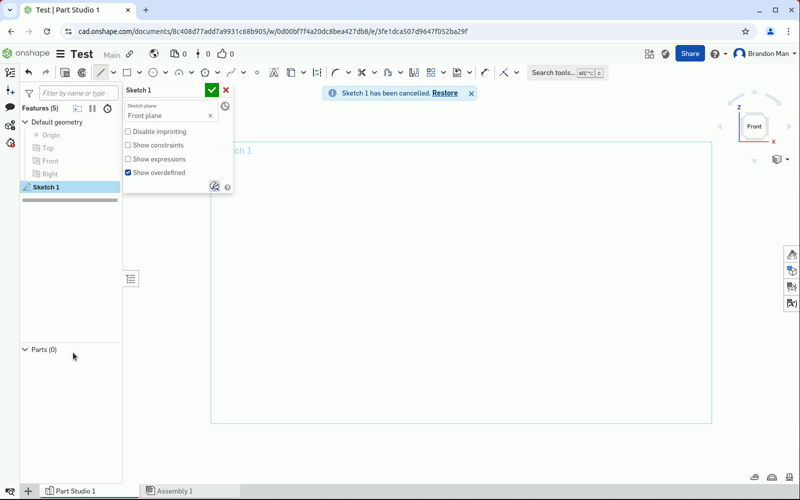
key_down(shift)
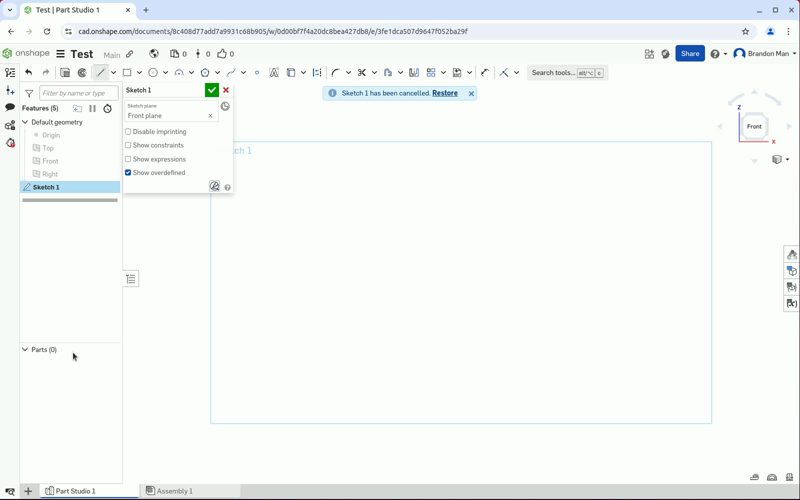
mouse_move(379, 282)
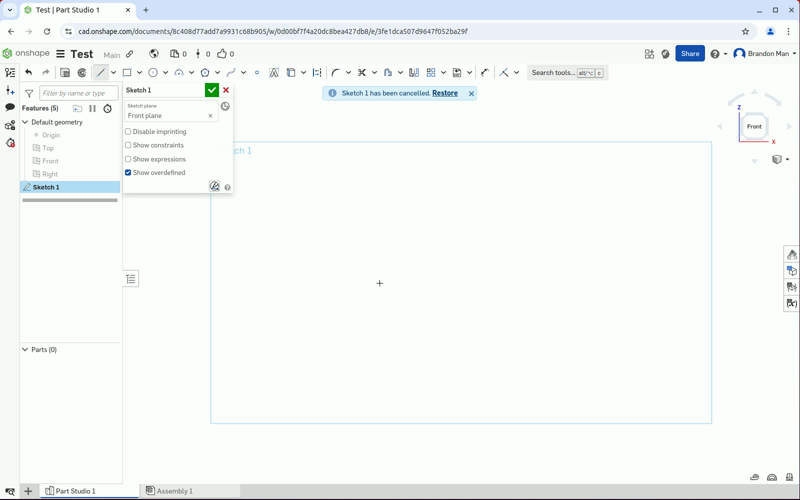
click(379, 282)
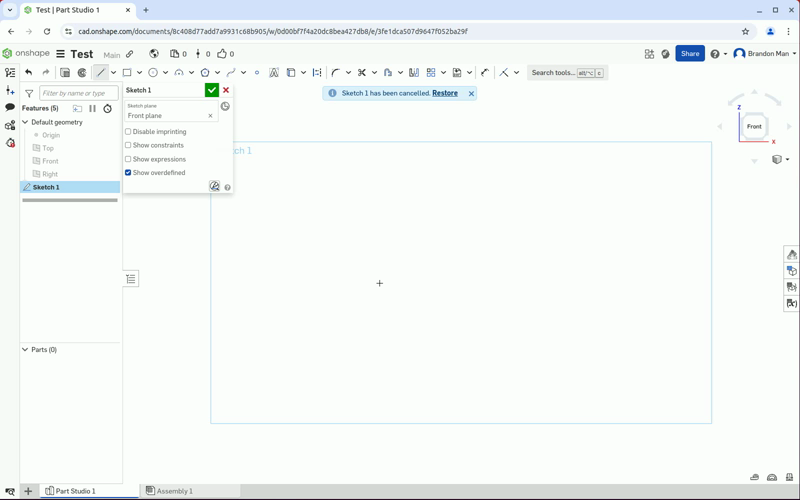
key_up(shift)
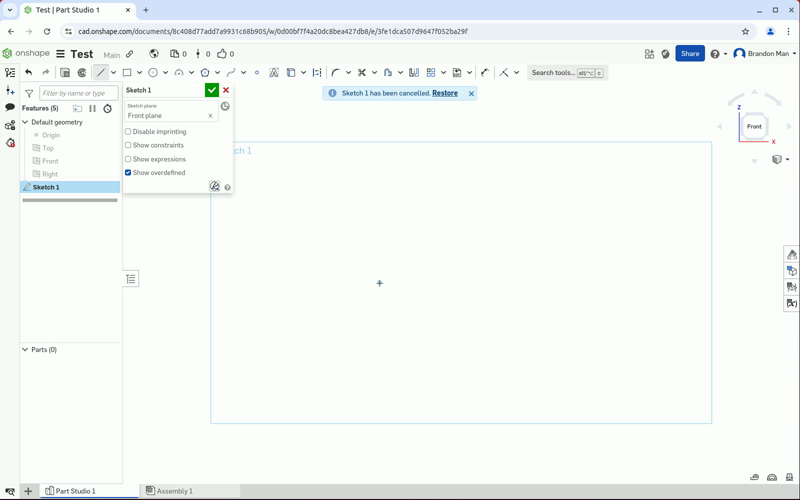
key_down(shift)
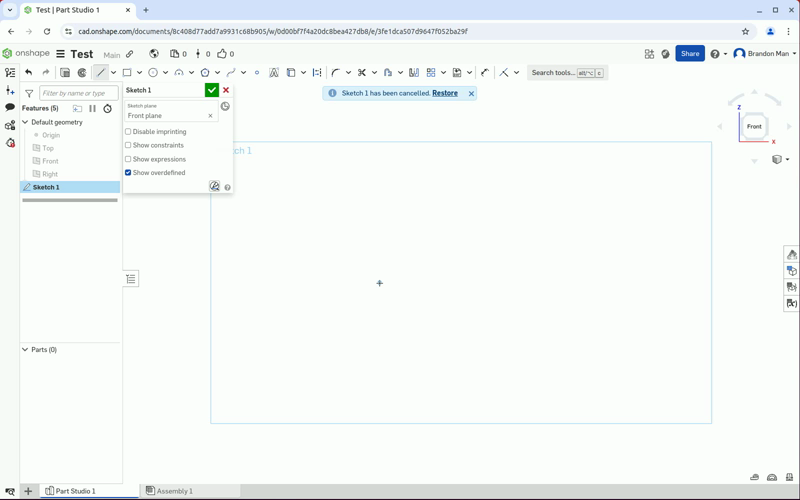
mouse_move(409, 282)
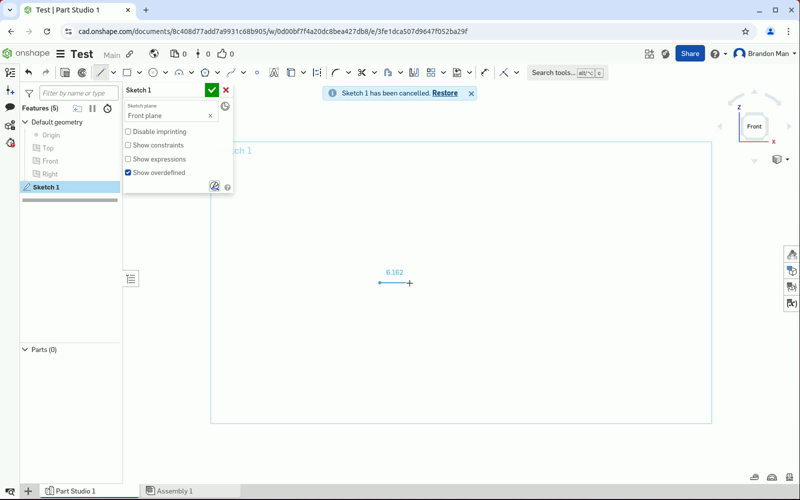
mouse_move(396, 330)
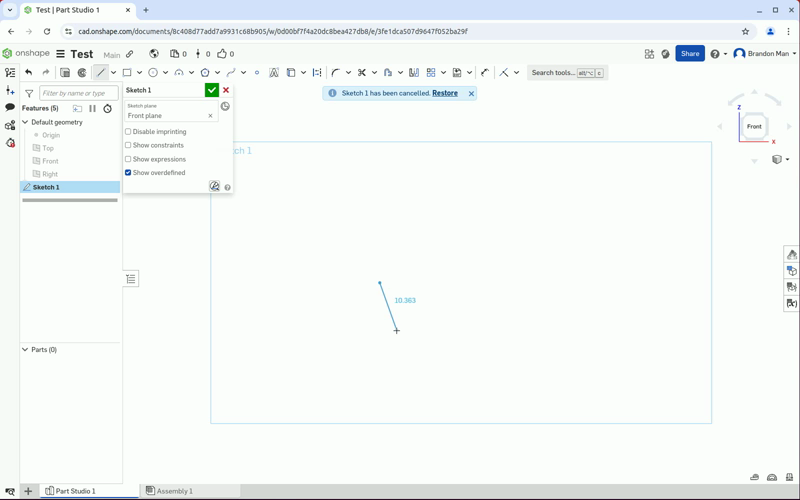
click(396, 330)
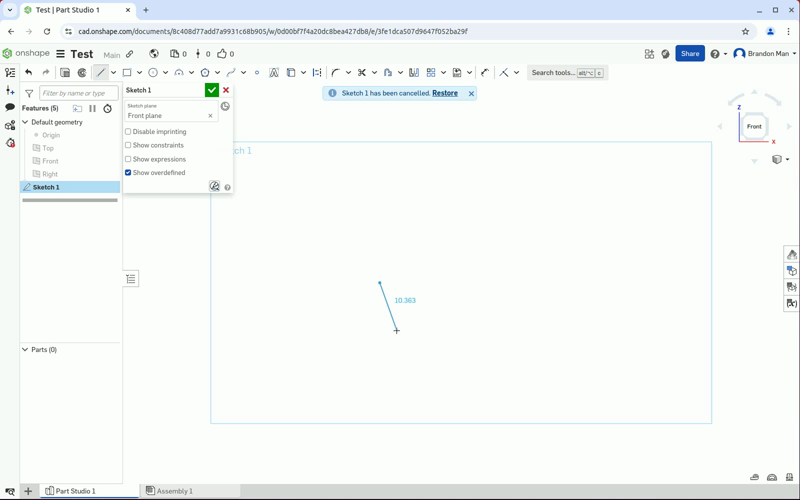
key_up(shift)
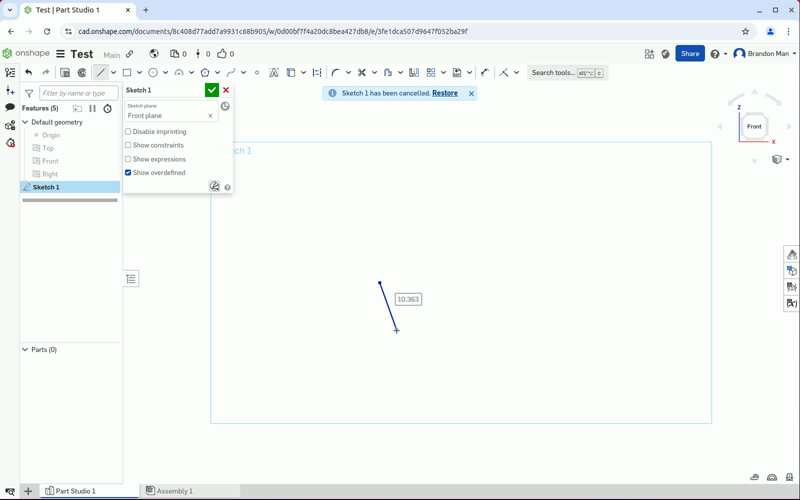
key_down(shift)
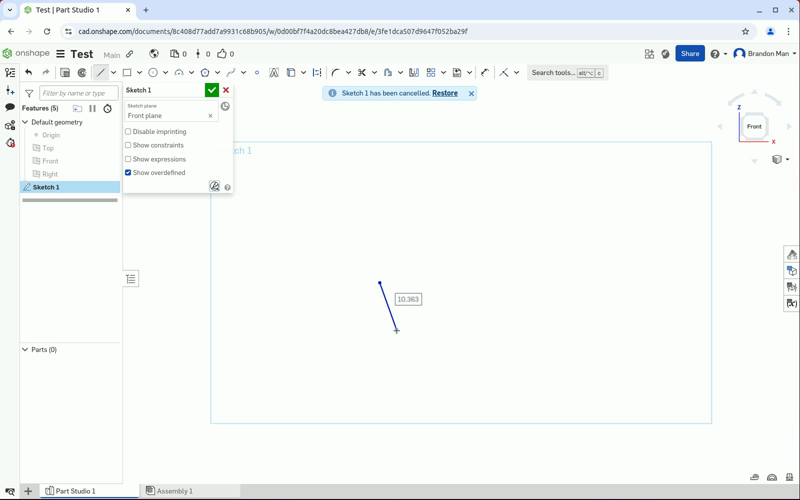
mouse_move(524, 330)
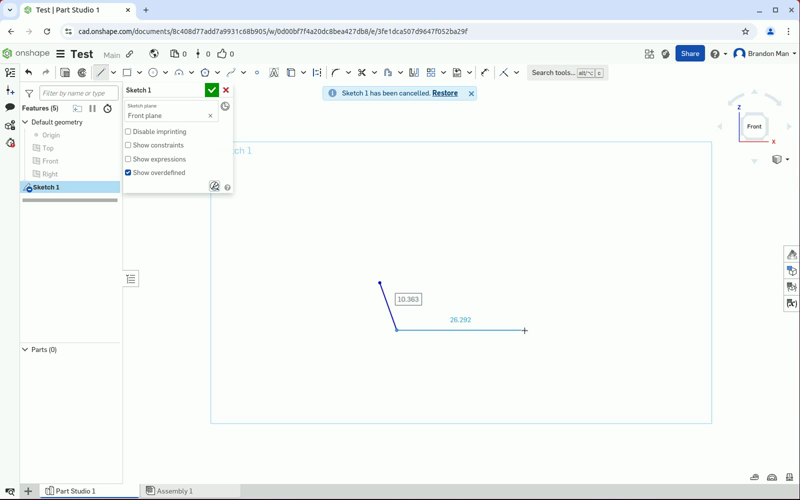
click(524, 330)
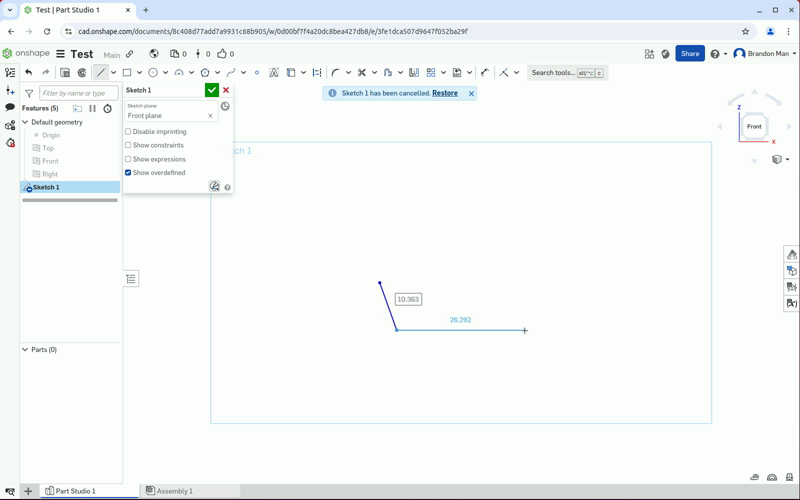
key_up(shift)
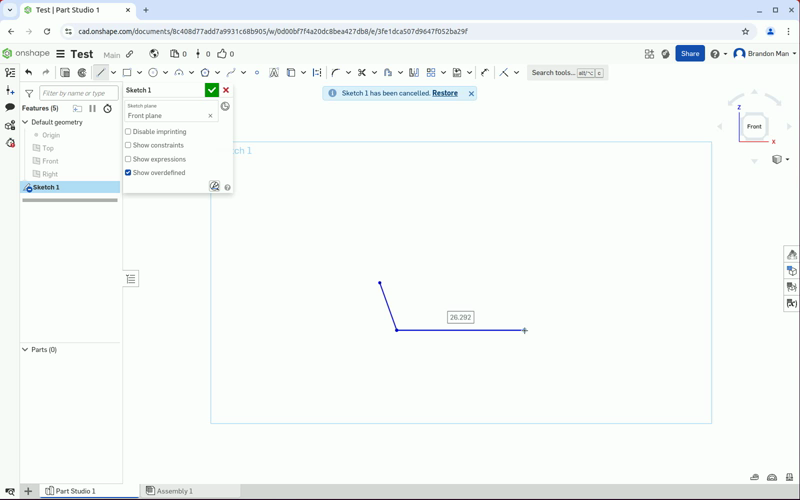
key_down(shift)
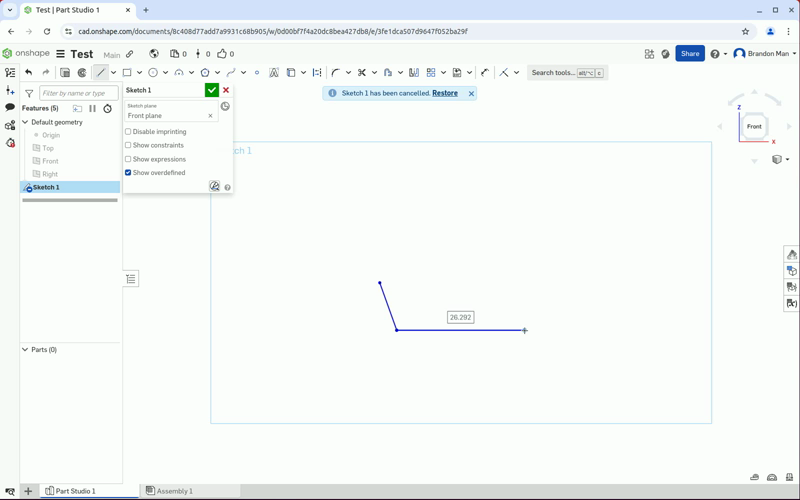
mouse_move(554, 330)
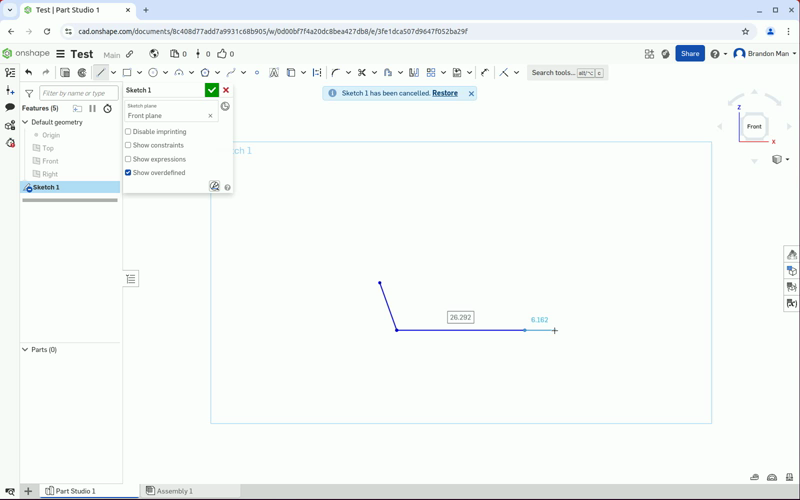
mouse_move(540, 282)
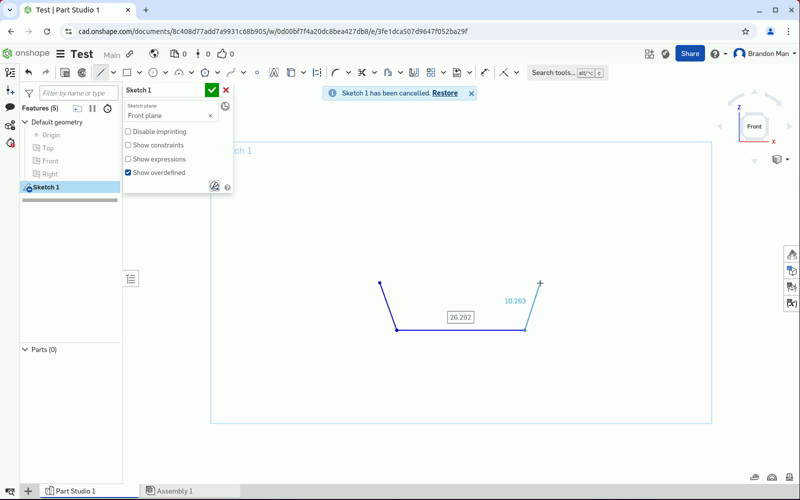
click(540, 282)
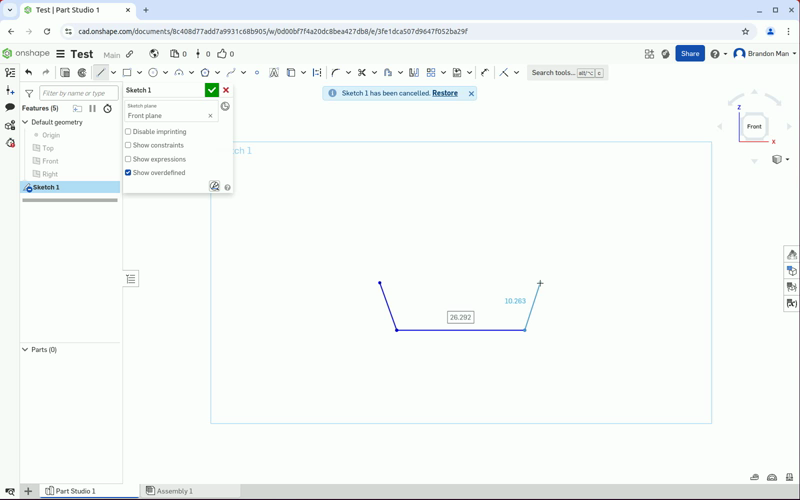
key_up(shift)
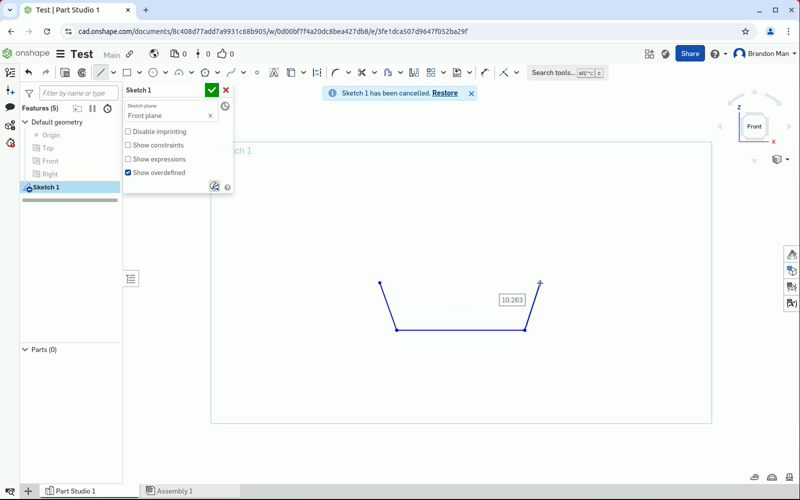
key_down(shift)
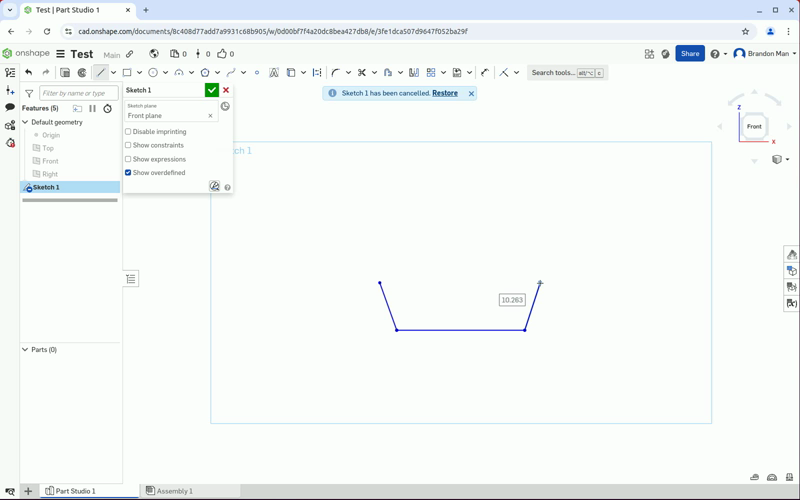
mouse_move(379, 282)
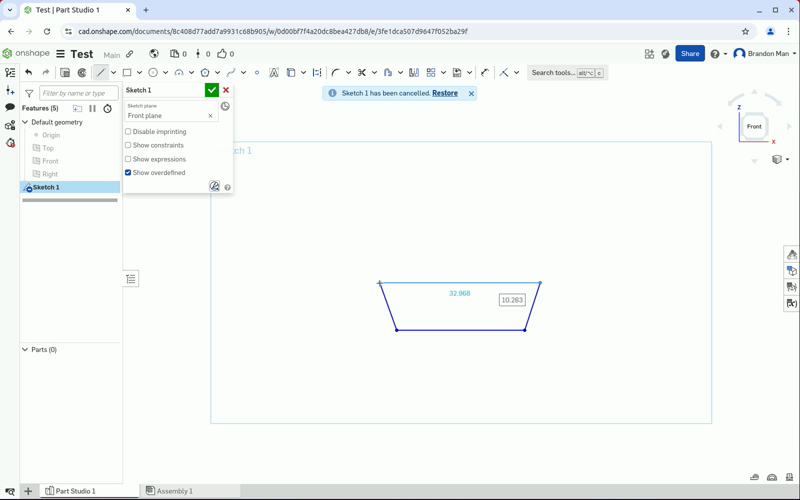
key_up(shift)
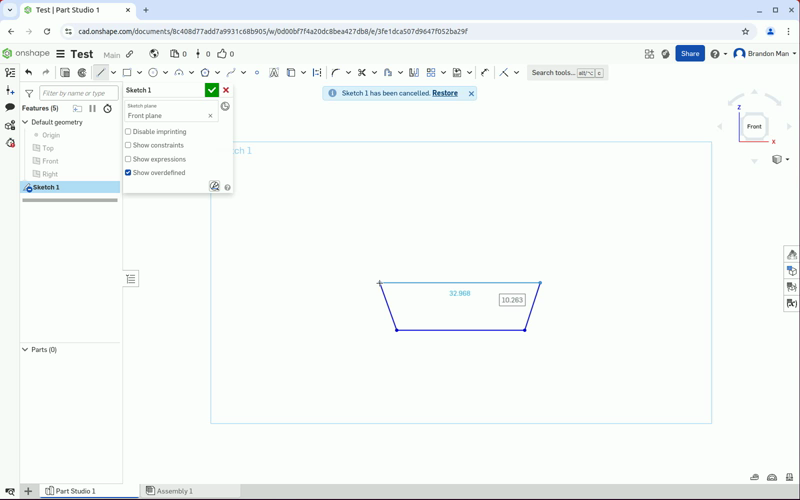
click(379, 282)
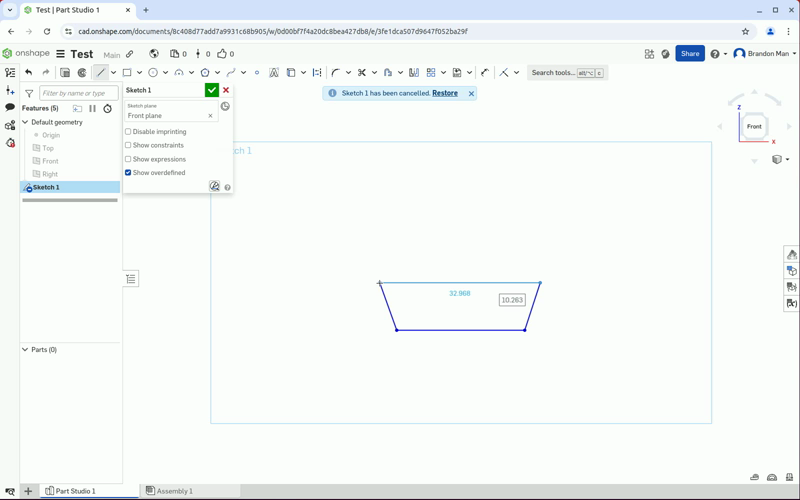
key(esc)
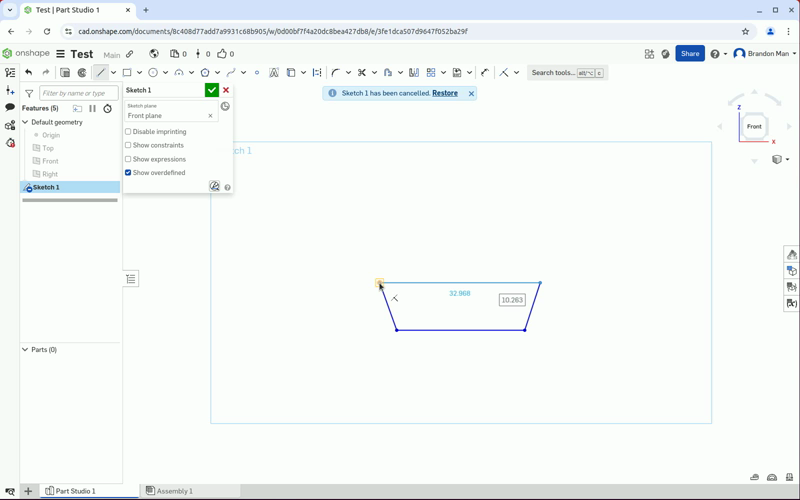
mouse_move(439, 315)
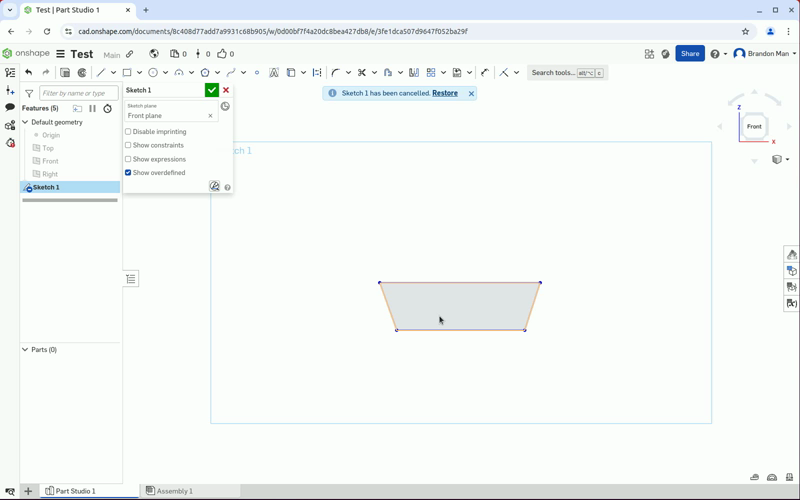
click(439, 315)
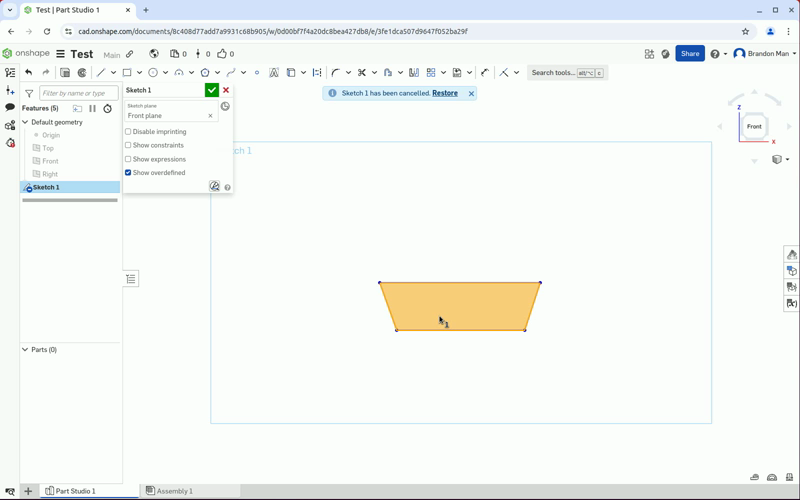
mouse_move(73, 352)
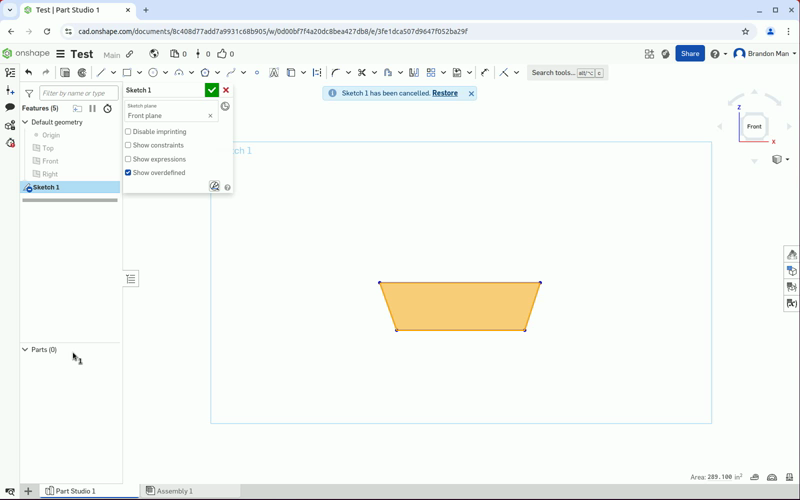
key(shift+y)
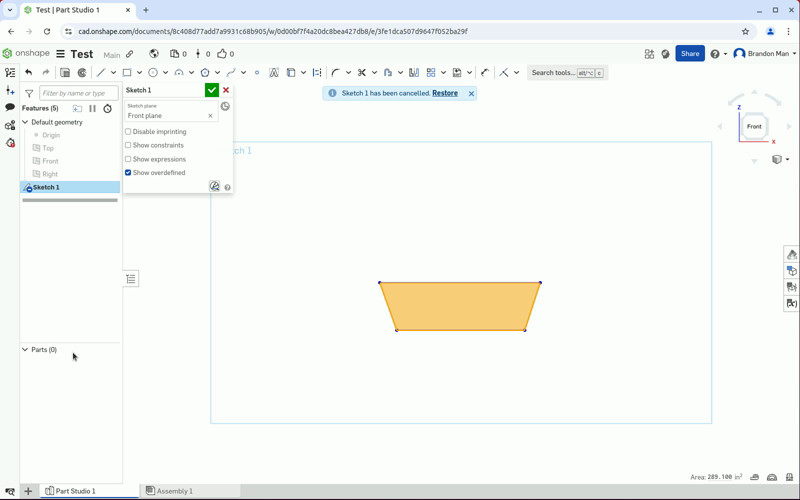
key(shift+e)
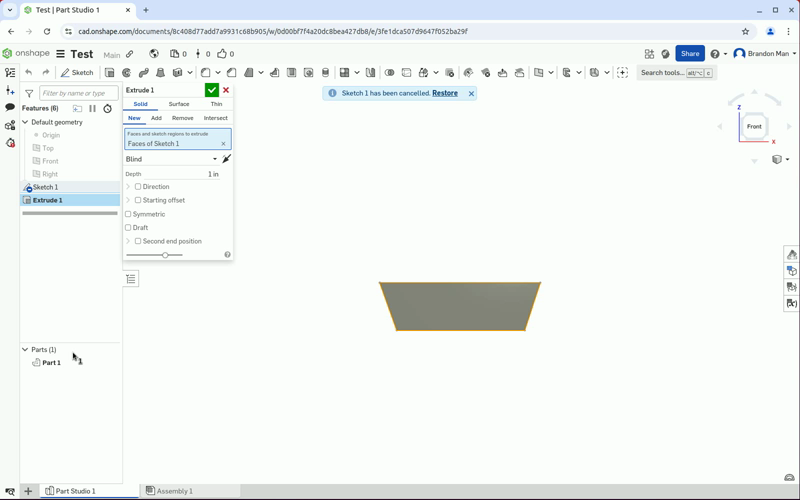
mouse_move(143, 106)
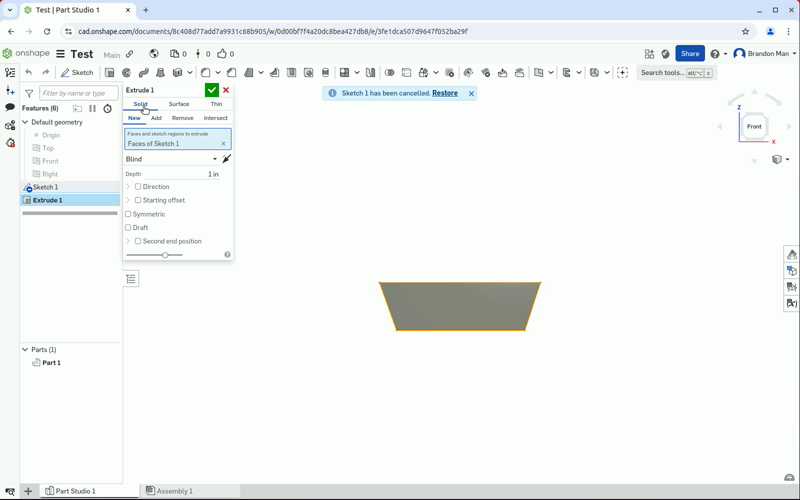
click(143, 106)
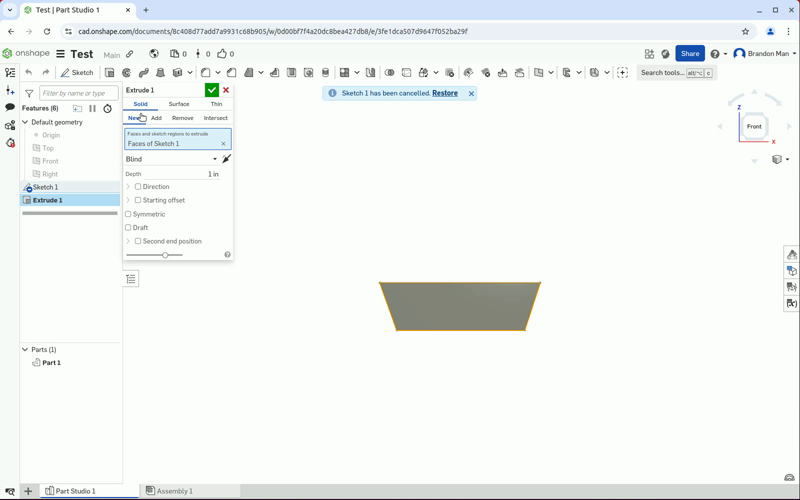
mouse_move(137, 120)
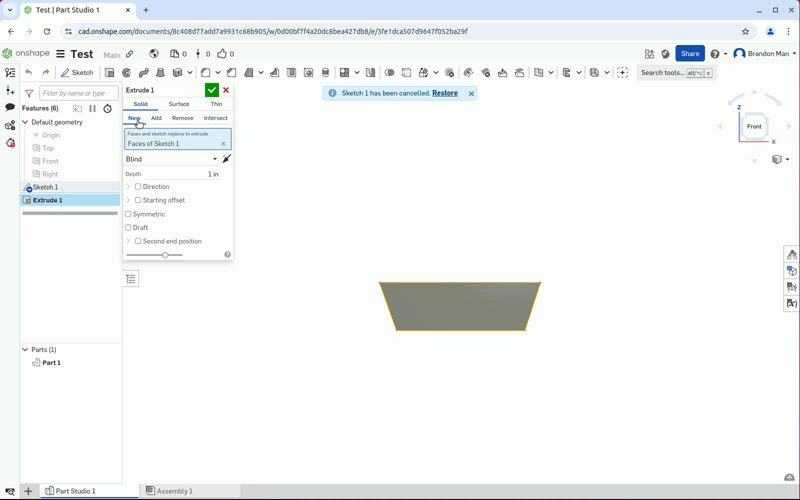
click(137, 120)
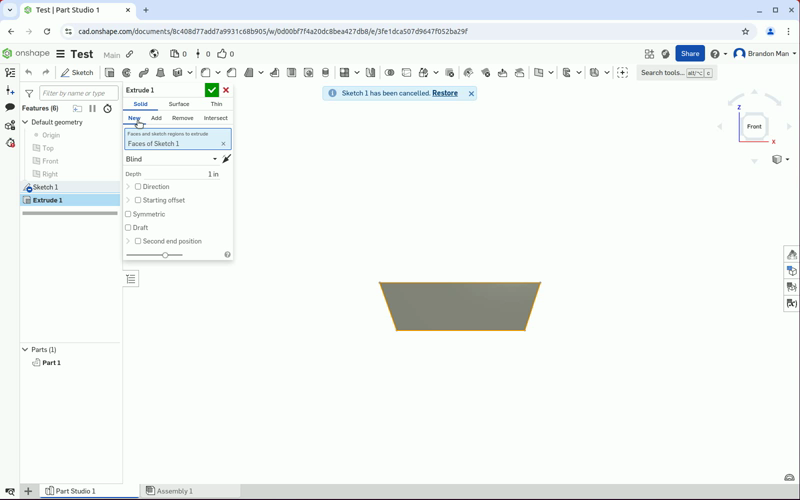
key(tab, 4)
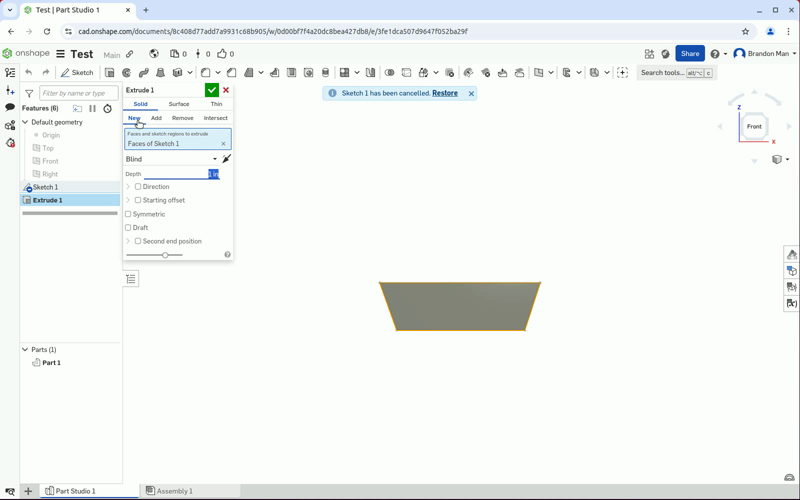
text(10.11)
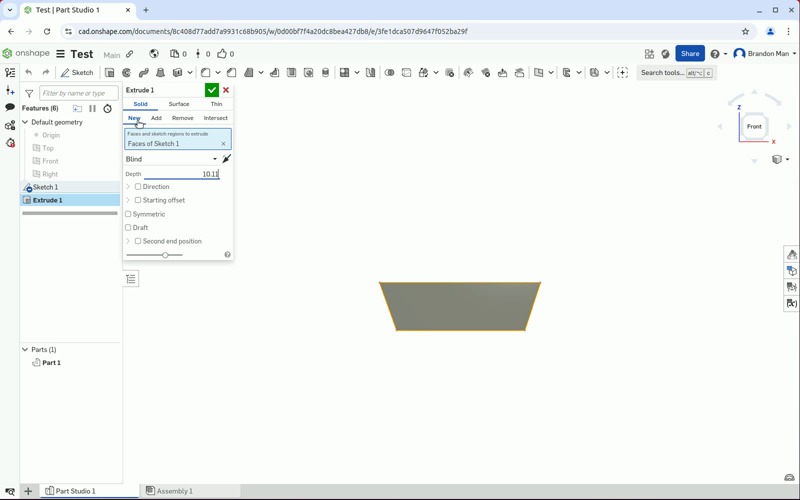
key(tab, 3)
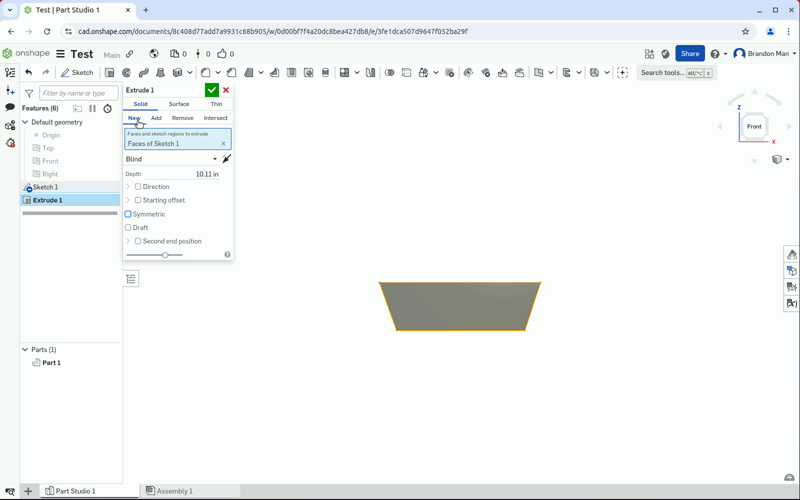
key(space)
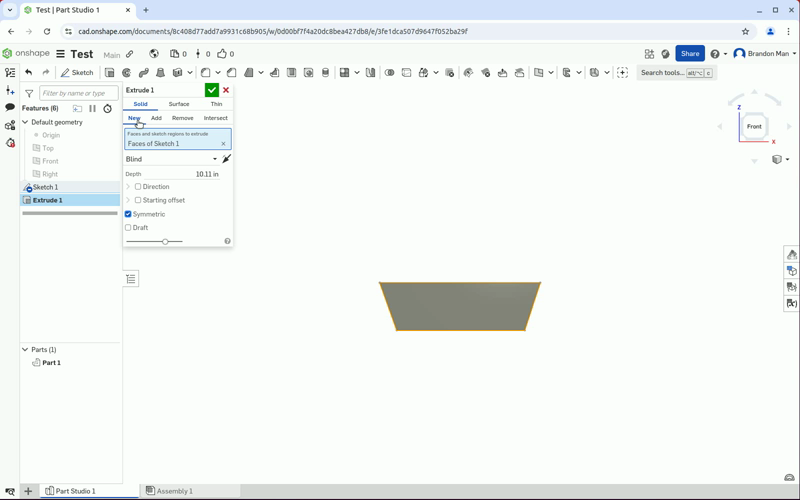
key(enter)
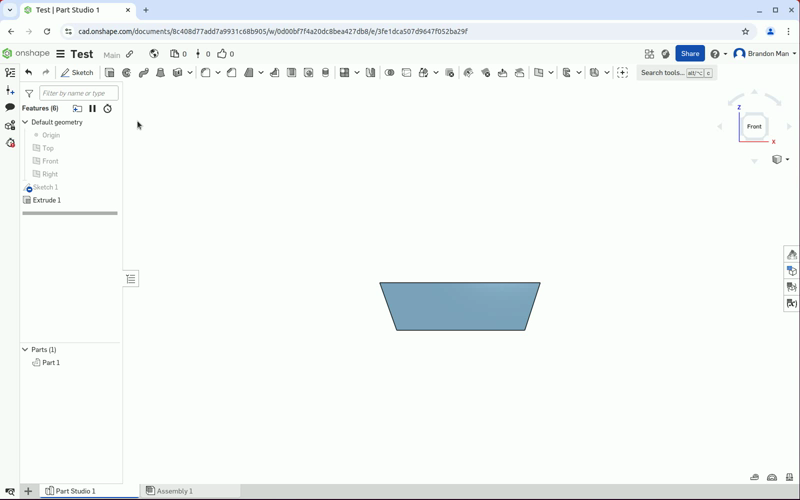
key(shift+h)
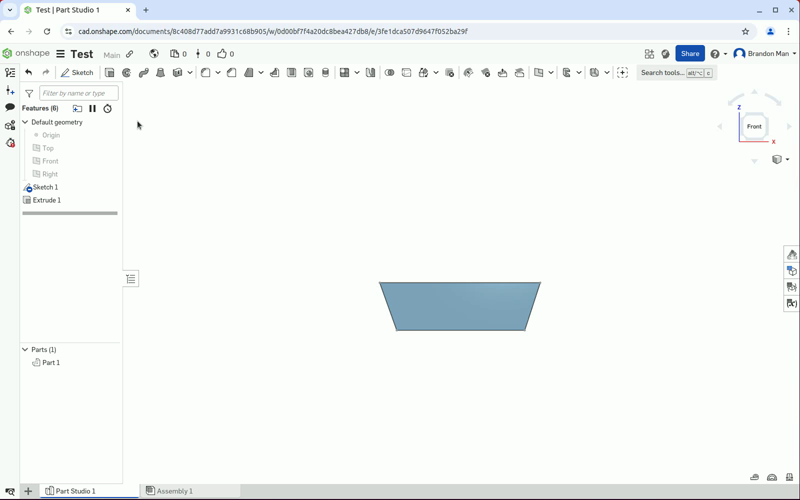
key(shift+h)
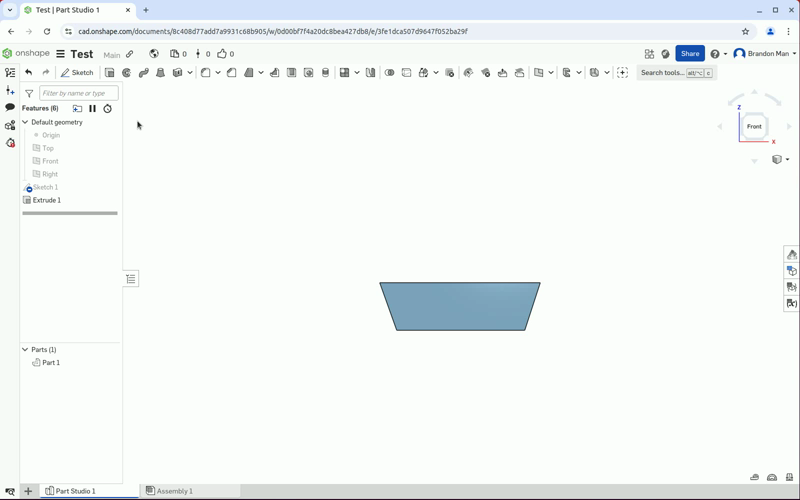
mouse_move(73, 189)
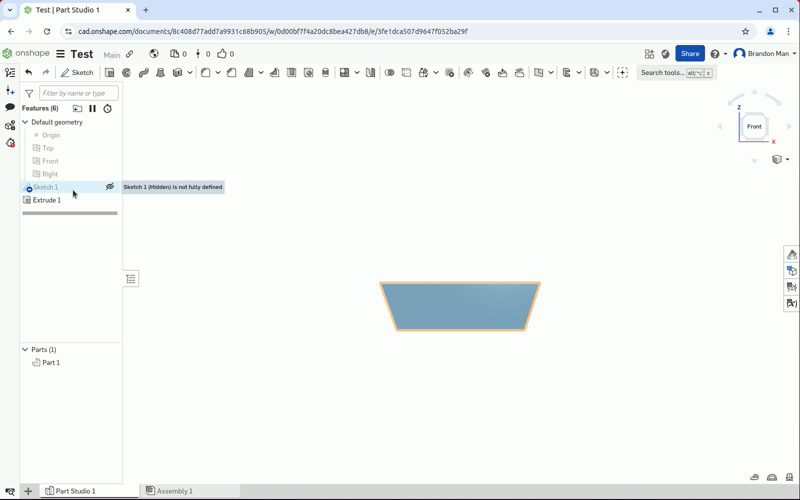
click(73, 189)
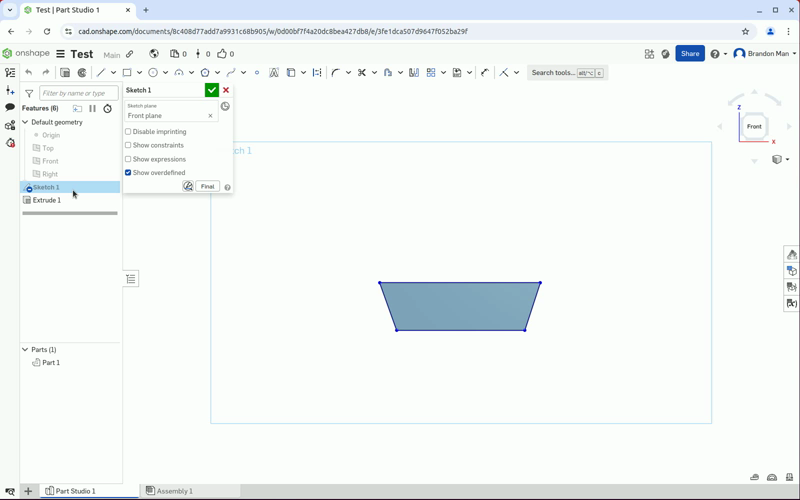
mouse_move(229, 92)
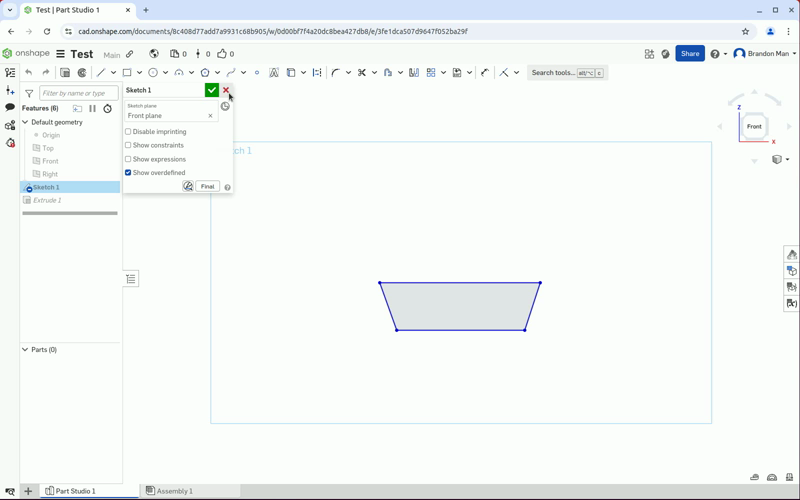
click(229, 92)
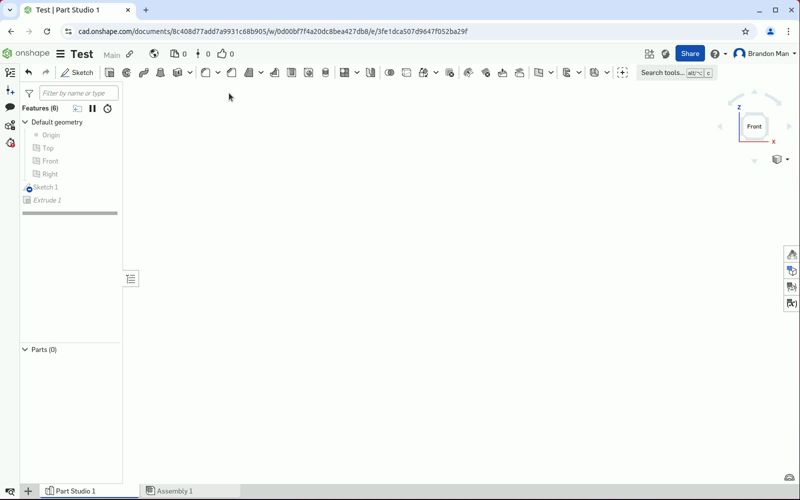
mouse_move(73, 352)
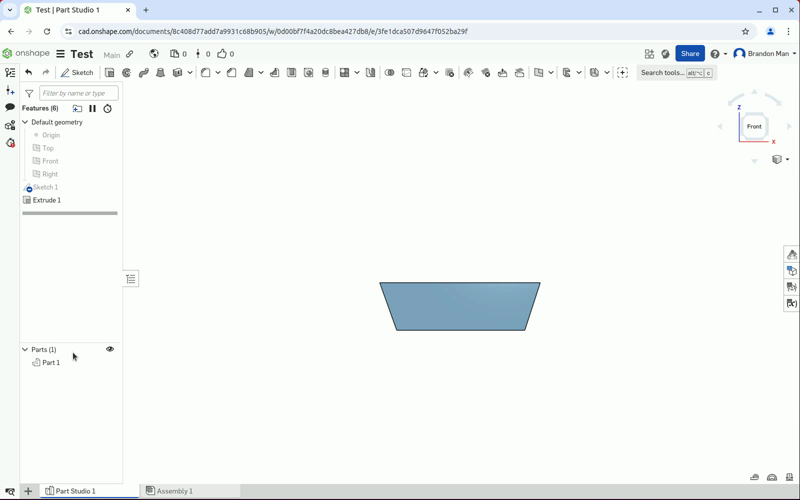
key(y)
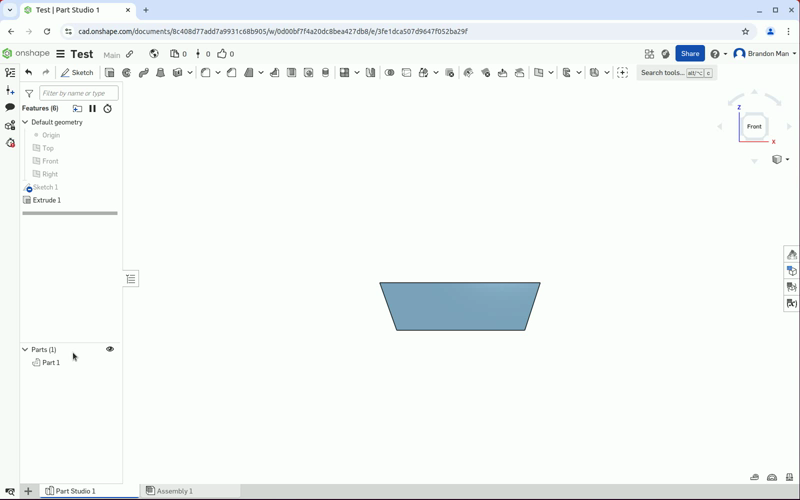
key(shift+p)
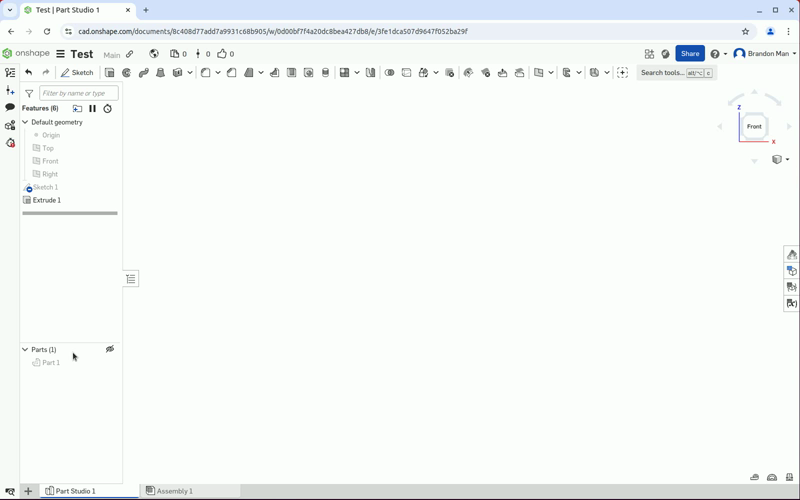
key(space)
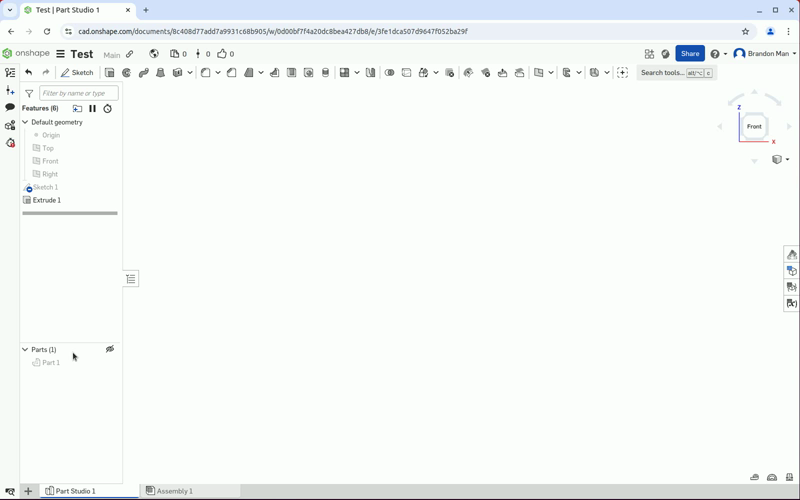
key_down(shift)
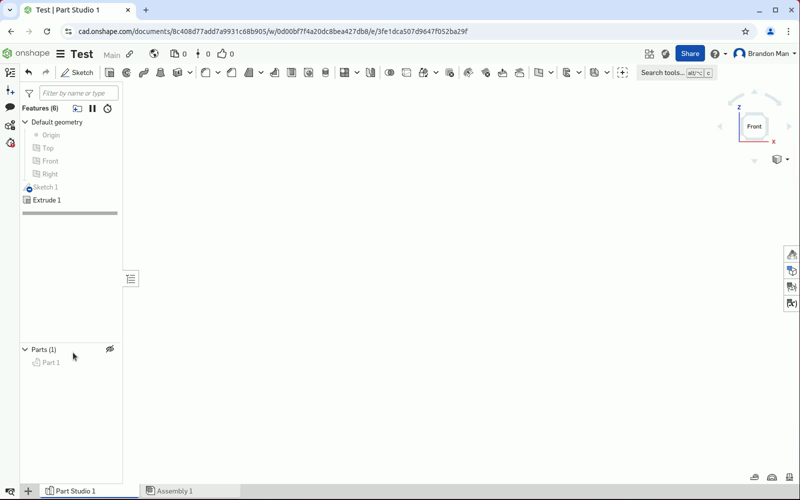
key(left)
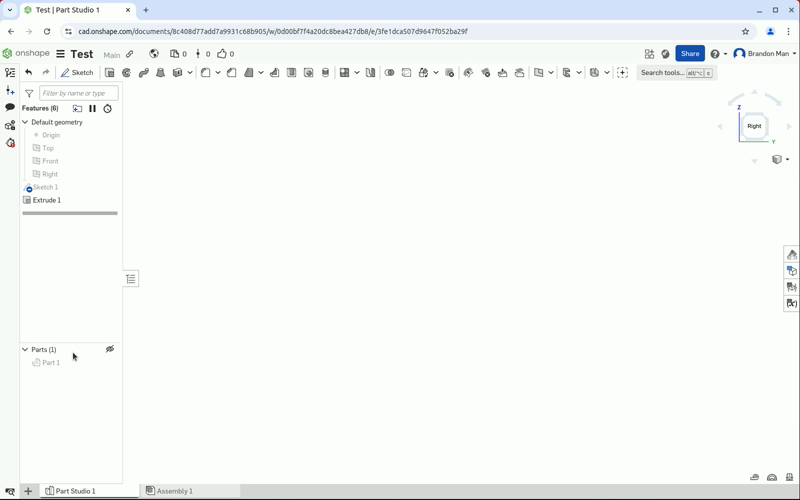
key_up(shift)
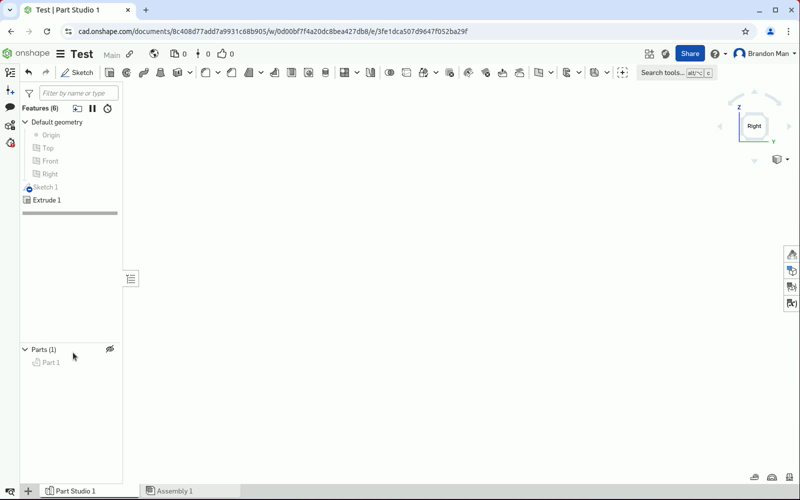
mouse_move(73, 352)
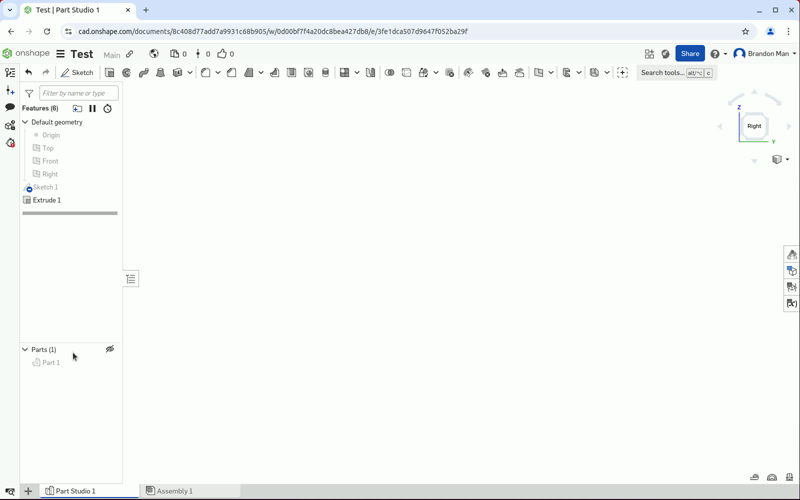
key(shift+y)
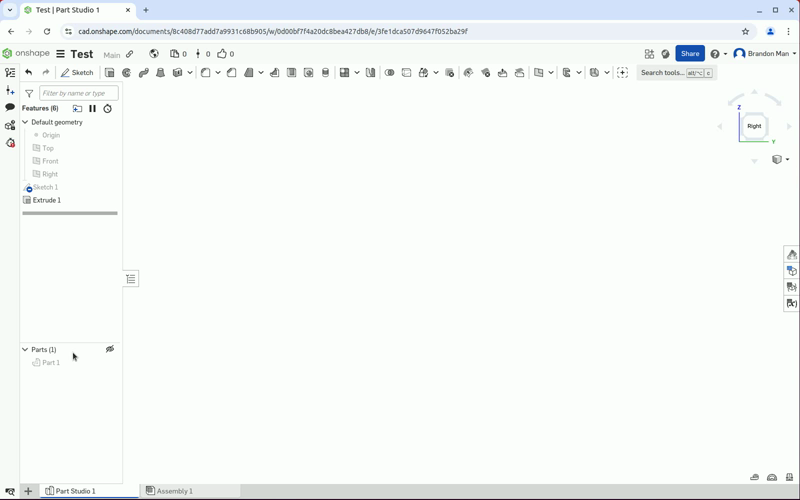
key(shift+s)
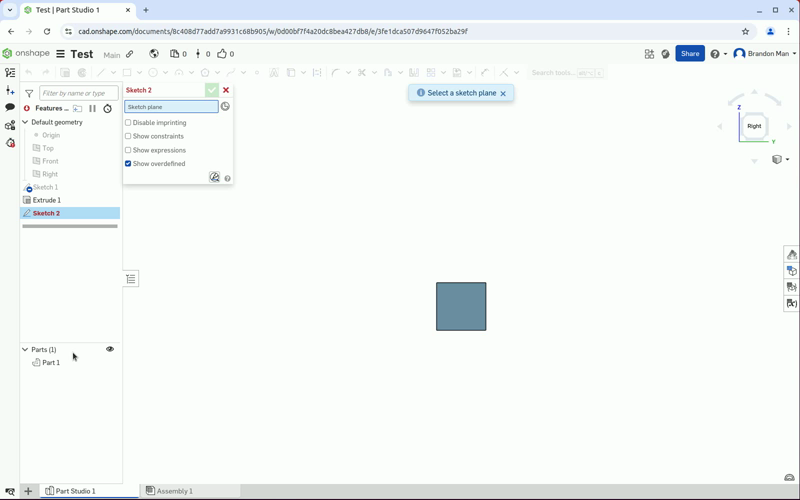
mouse_move(73, 176)
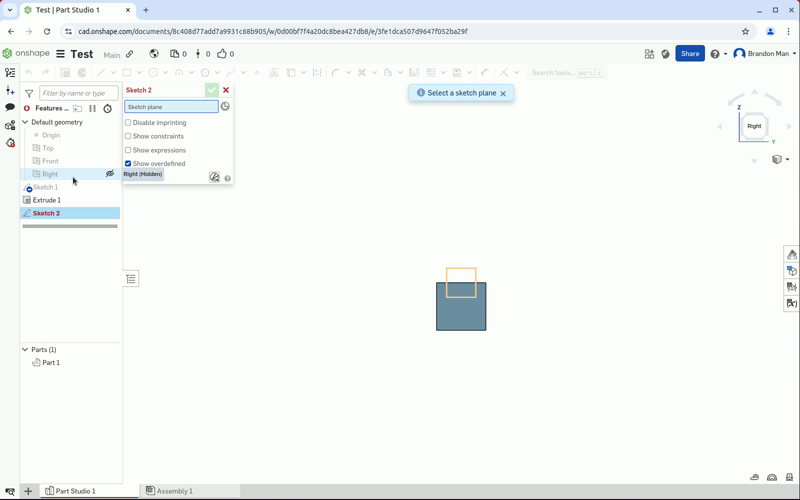
click(73, 176)
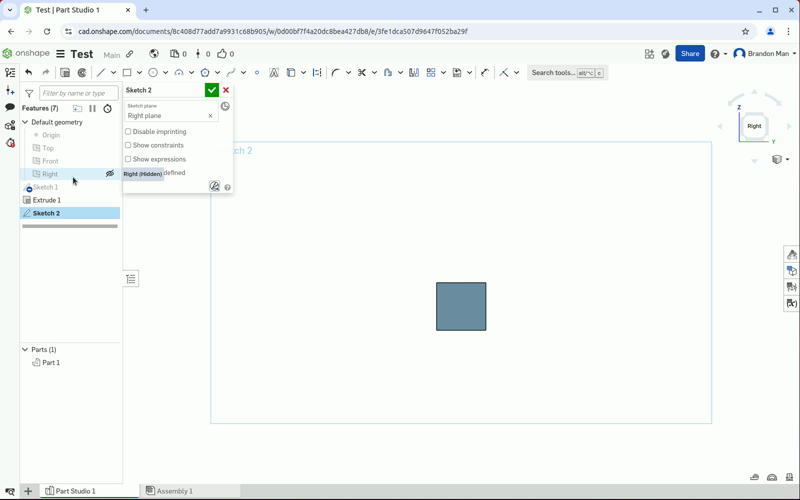
mouse_move(73, 352)
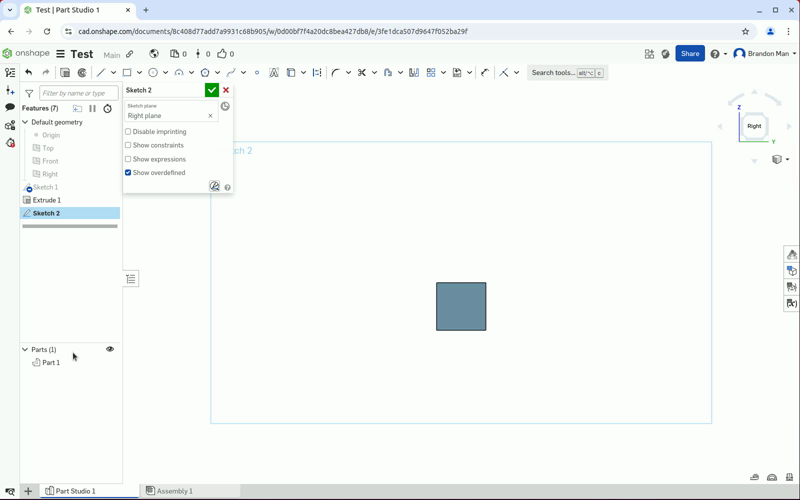
key(y)
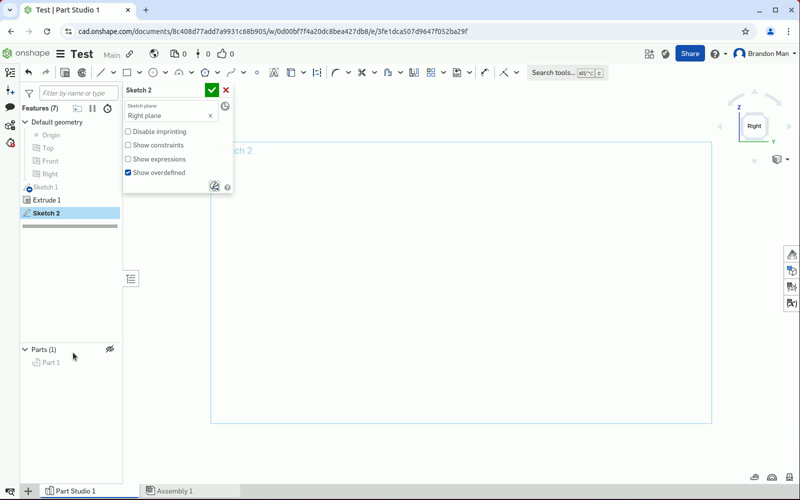
key(l)
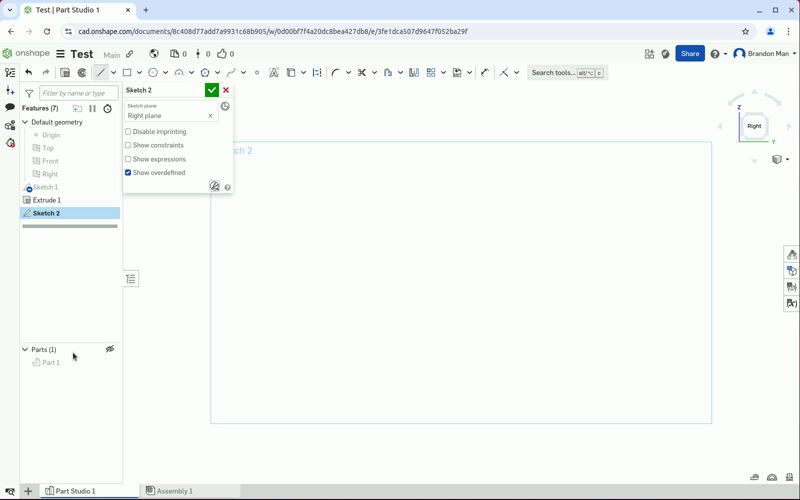
key_down(shift)
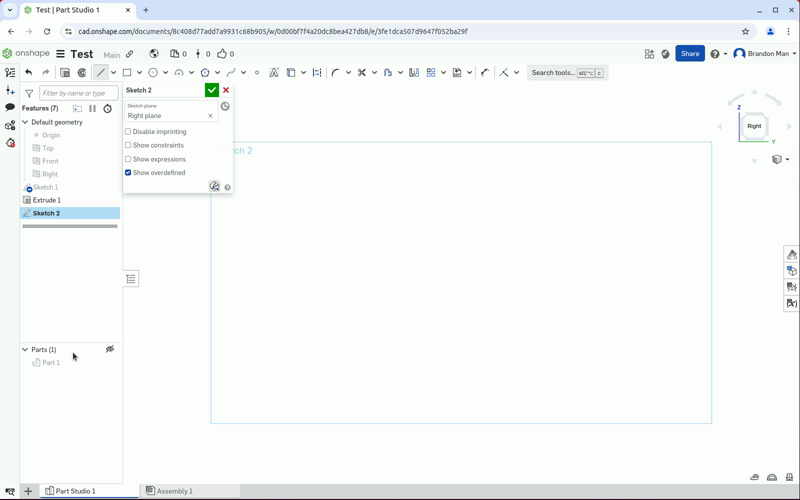
mouse_move(438, 287)
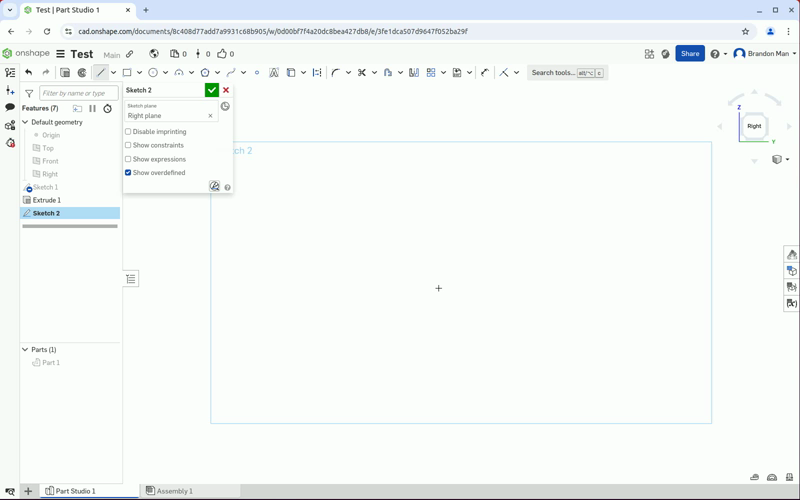
click(438, 287)
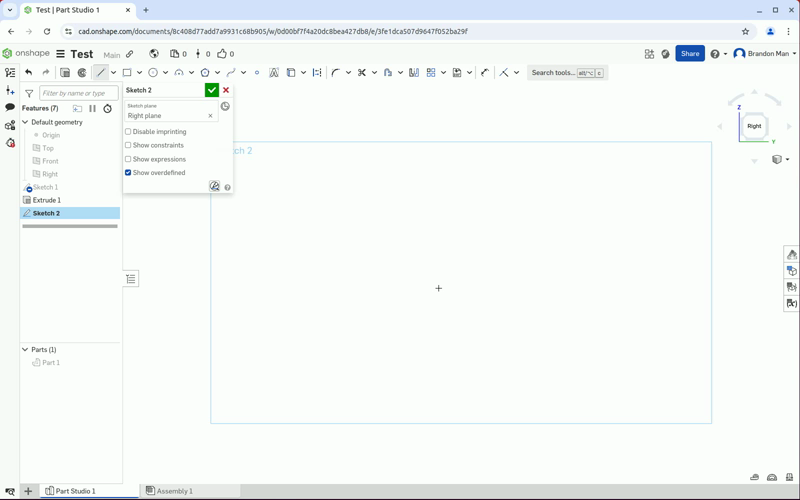
key_up(shift)
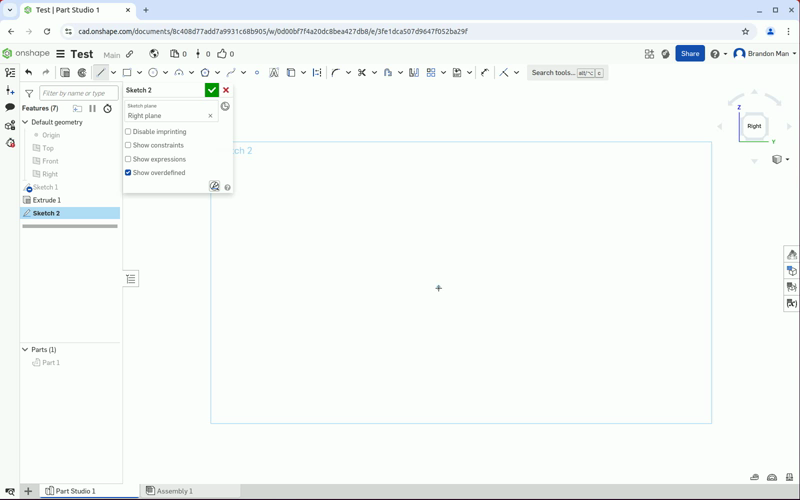
key_down(shift)
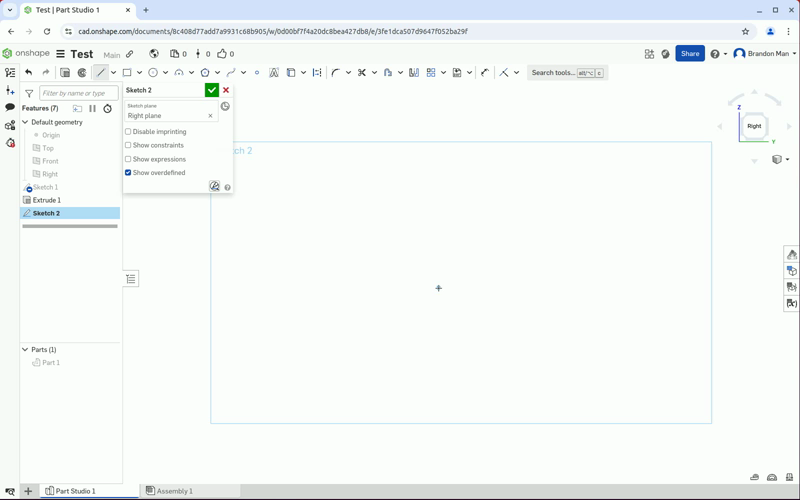
mouse_move(468, 287)
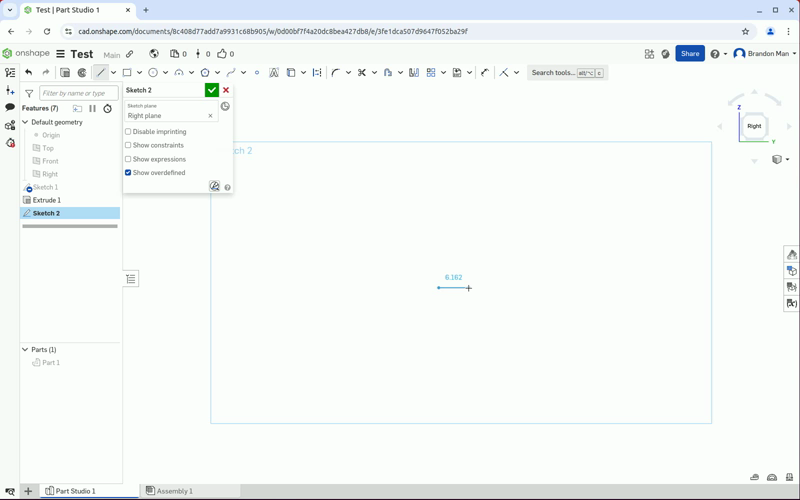
mouse_move(449, 308)
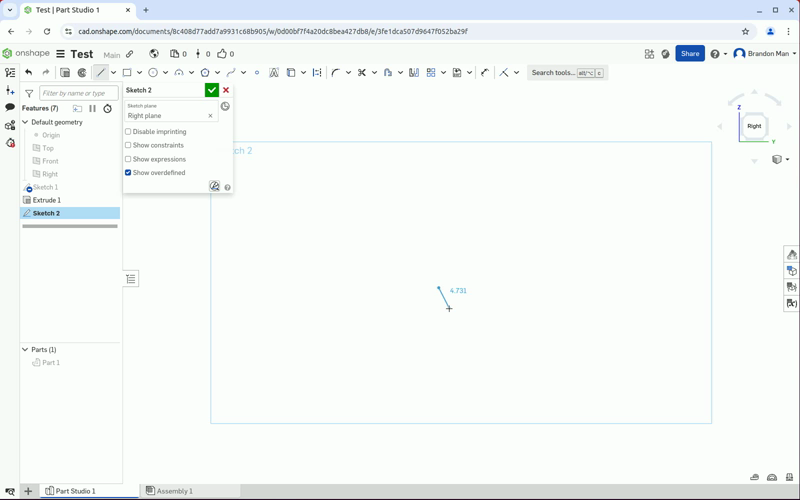
click(449, 308)
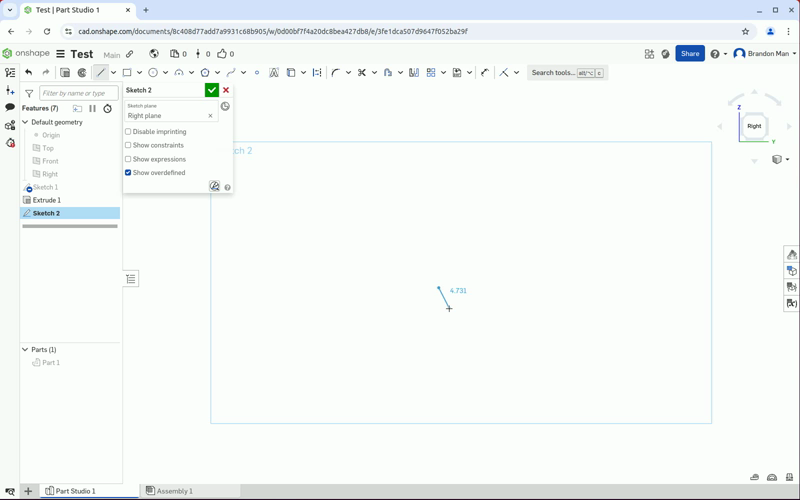
key_up(shift)
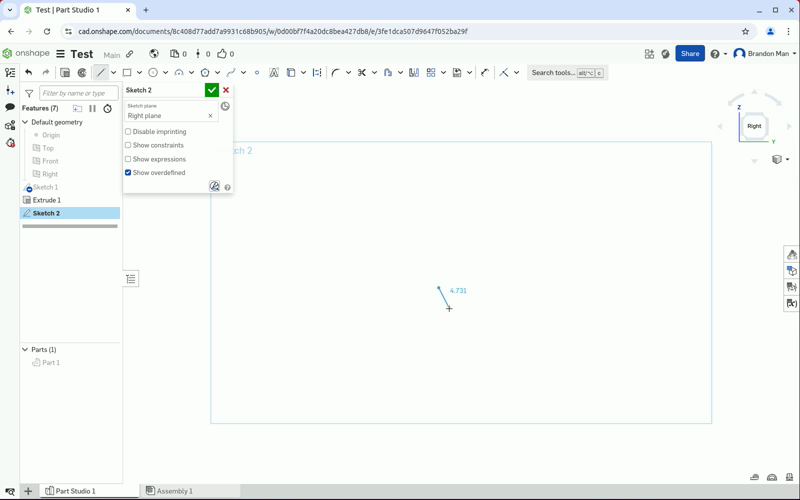
key_down(shift)
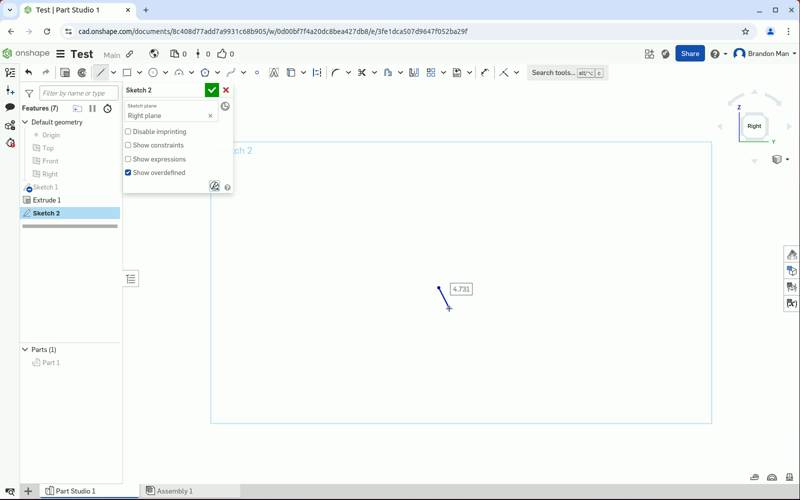
mouse_move(479, 308)
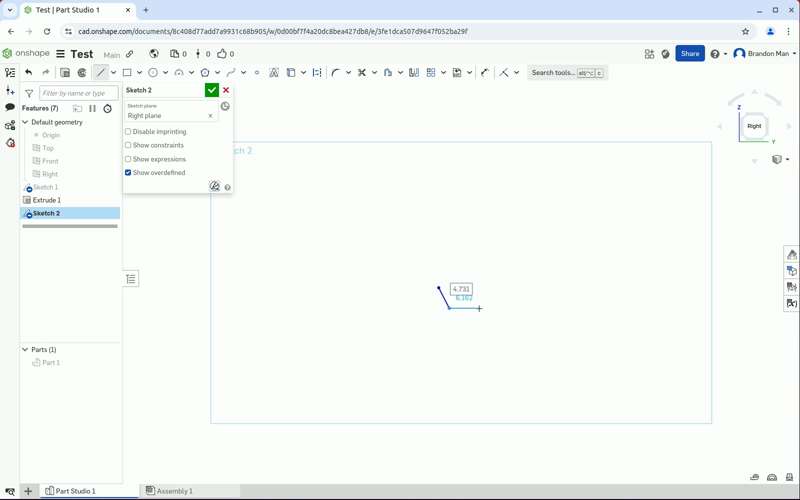
mouse_move(453, 306)
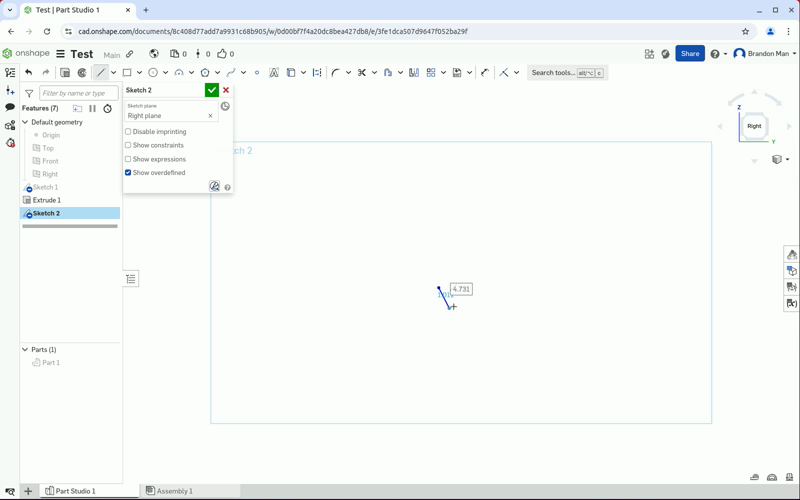
scroll(6)
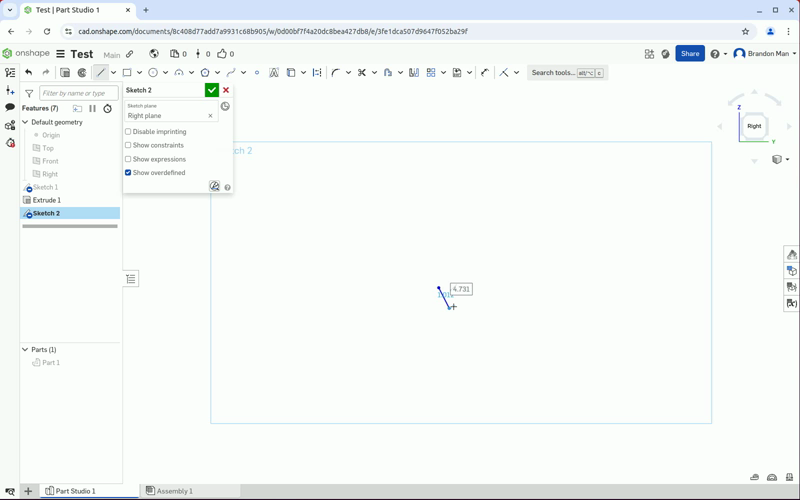
scroll(6)
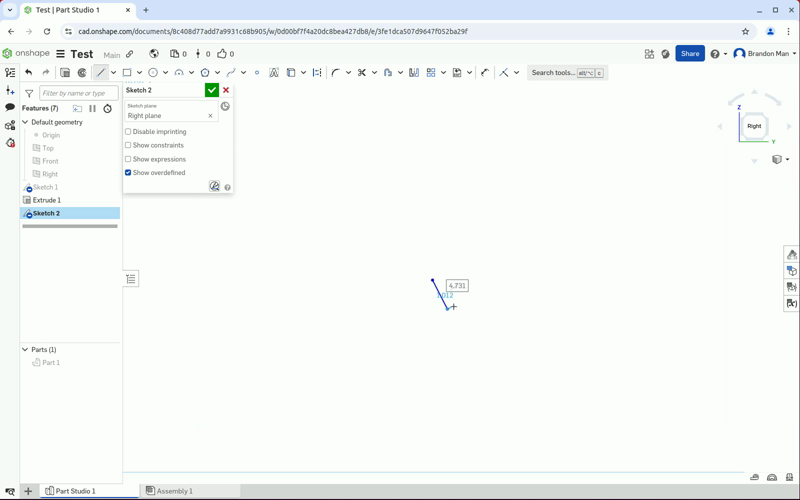
scroll(6)
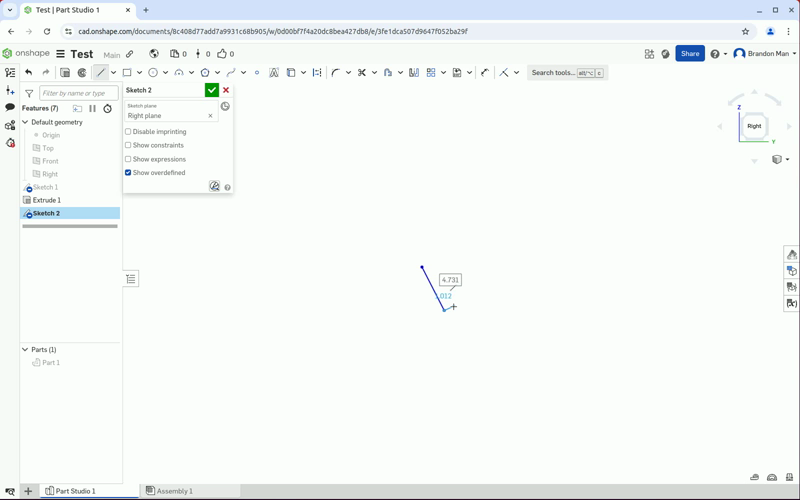
scroll(6)
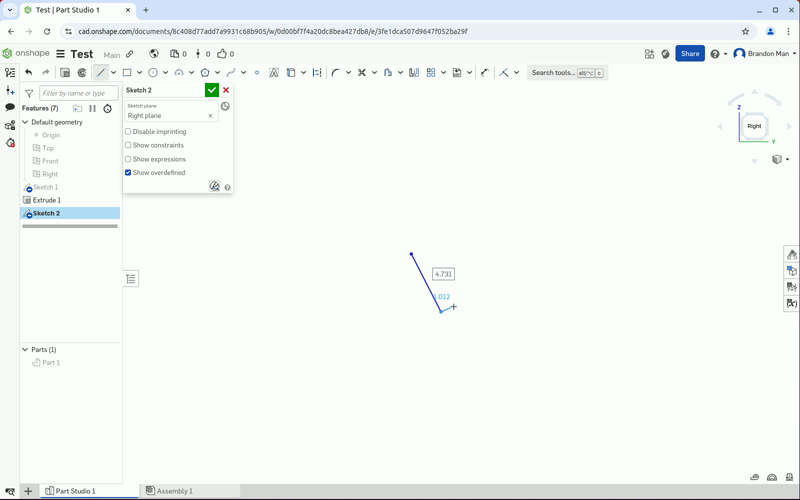
scroll(6)
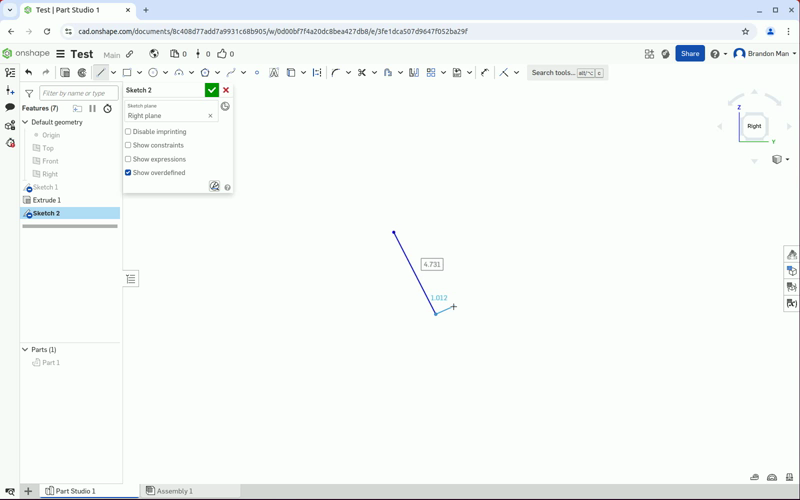
scroll(6)
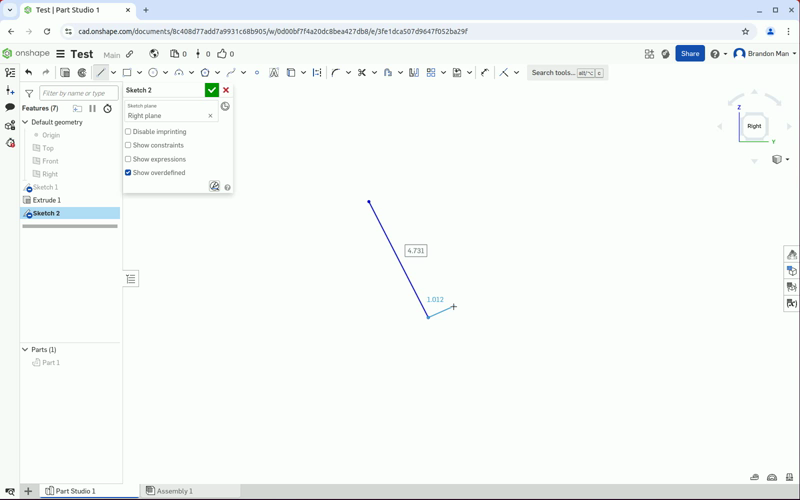
scroll(6)
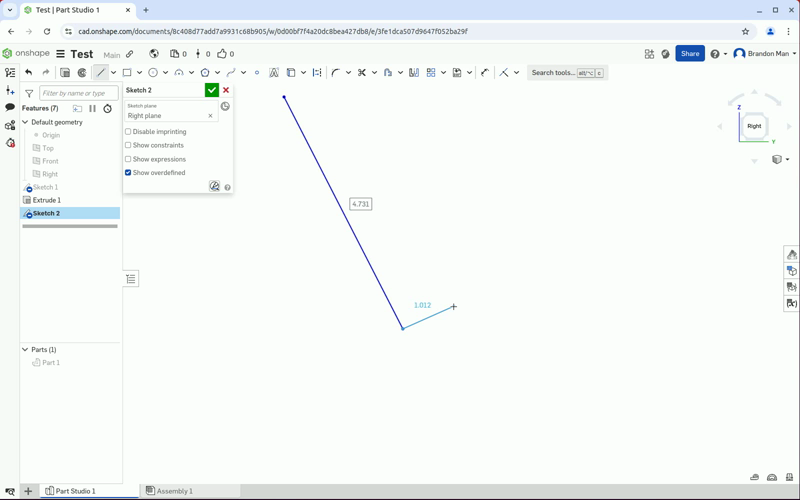
click(453, 306)
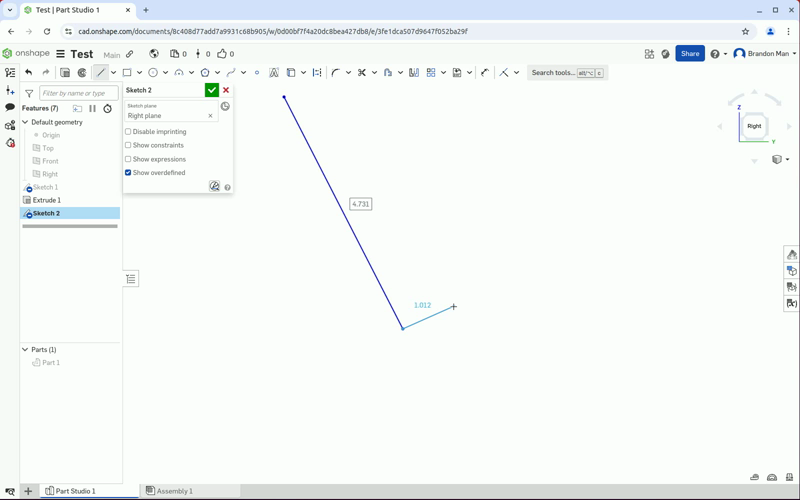
scroll(-6)
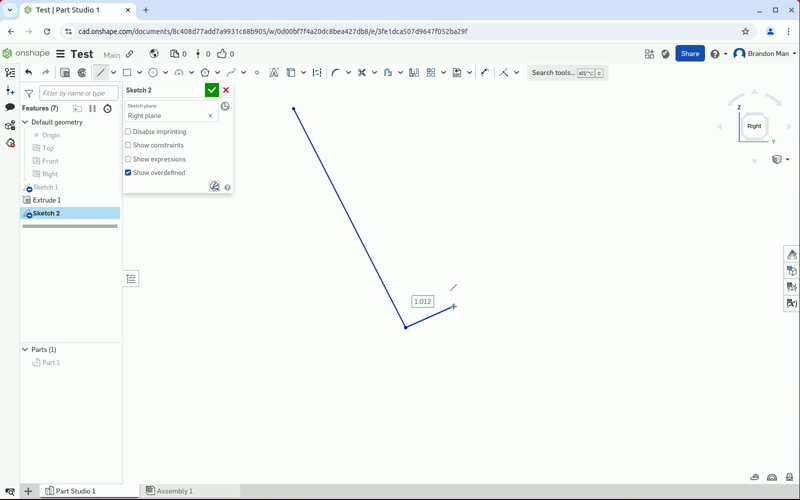
scroll(-6)
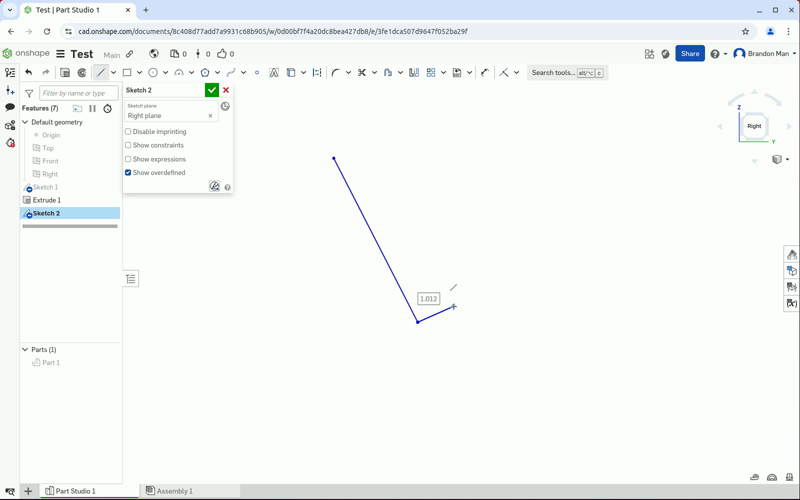
scroll(-6)
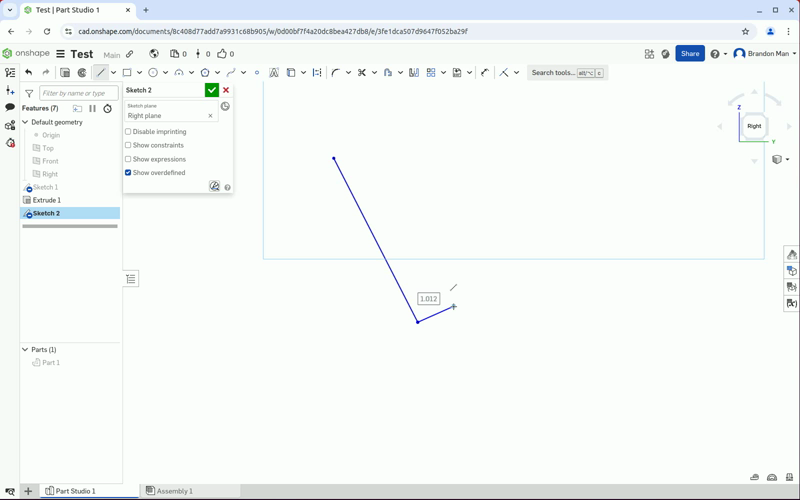
scroll(-6)
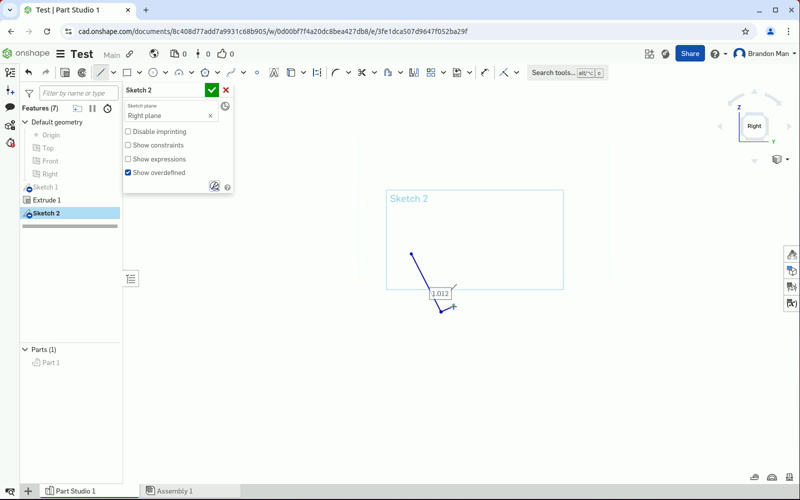
scroll(-6)
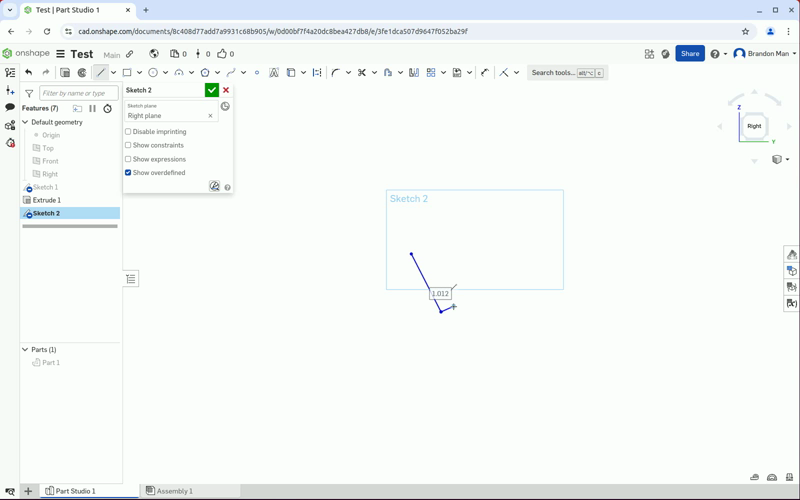
scroll(-6)
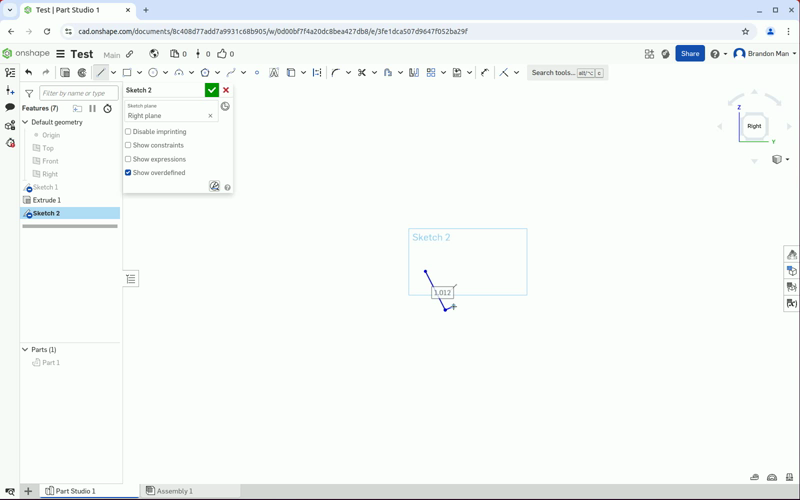
scroll(-6)
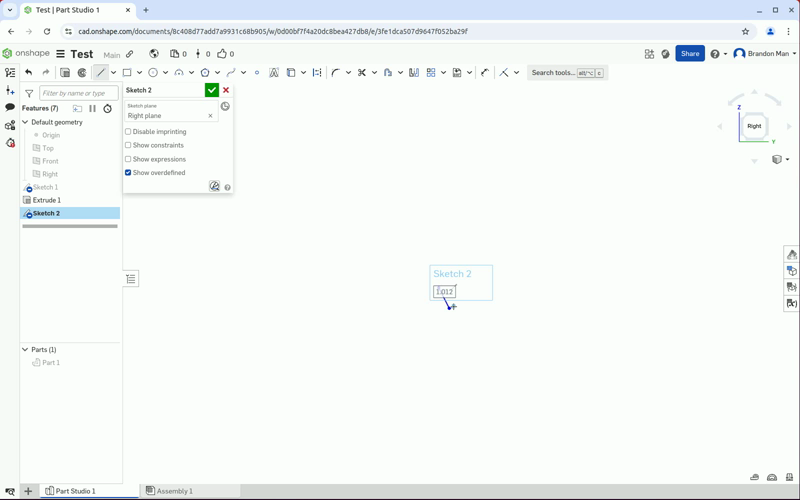
key_up(shift)
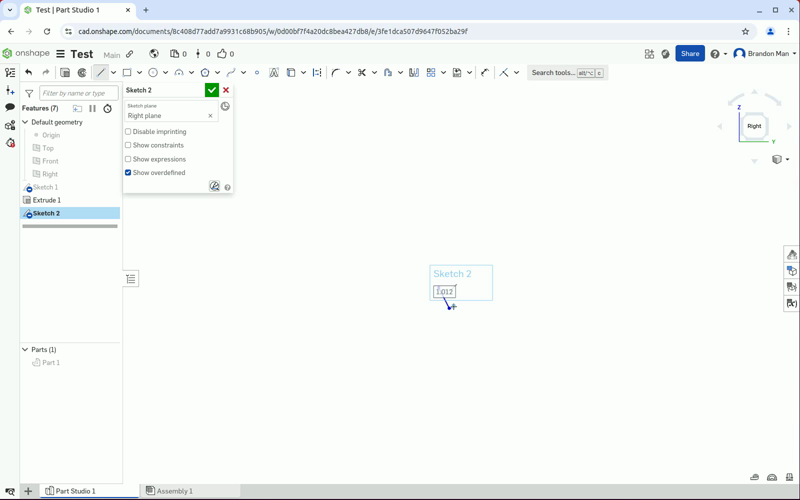
key_down(shift)
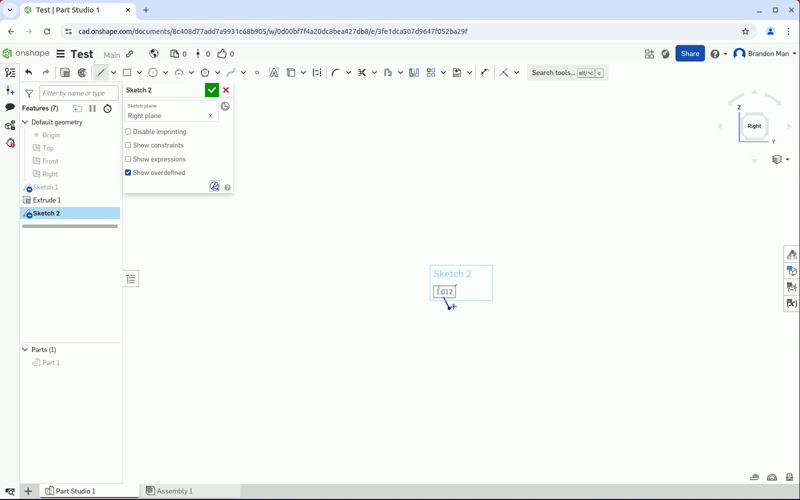
mouse_move(483, 306)
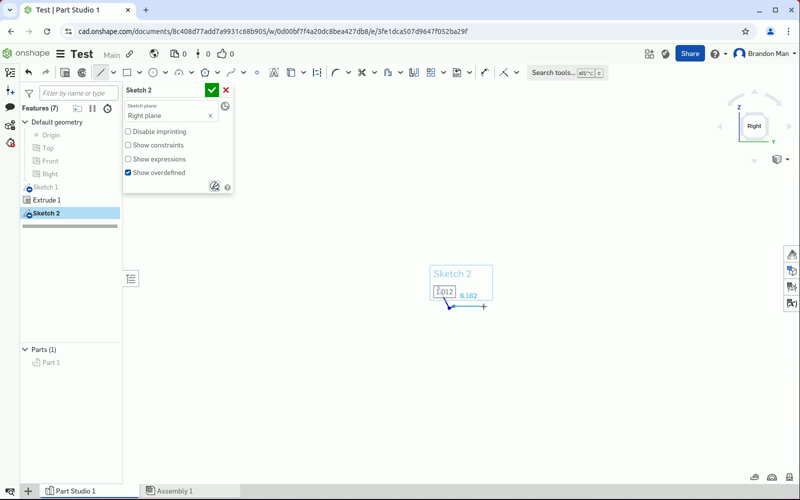
mouse_move(443, 285)
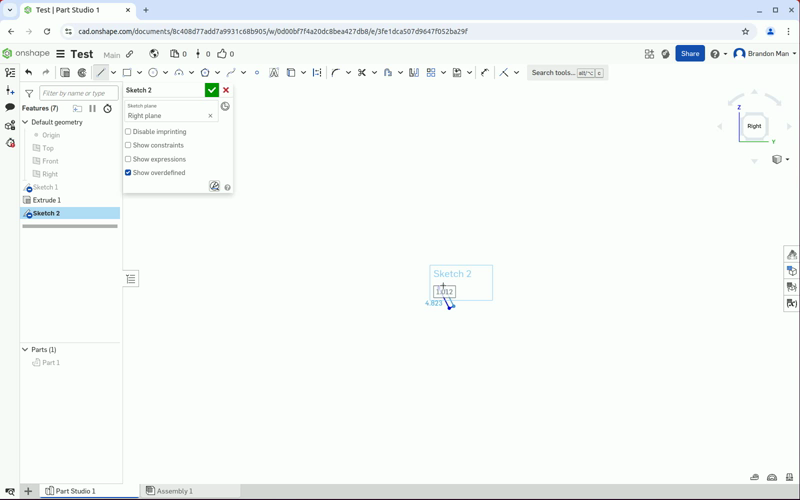
click(443, 285)
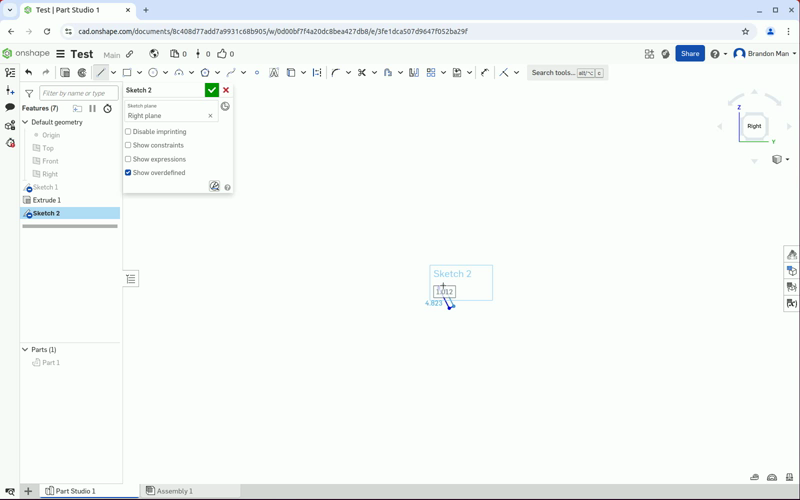
key_up(shift)
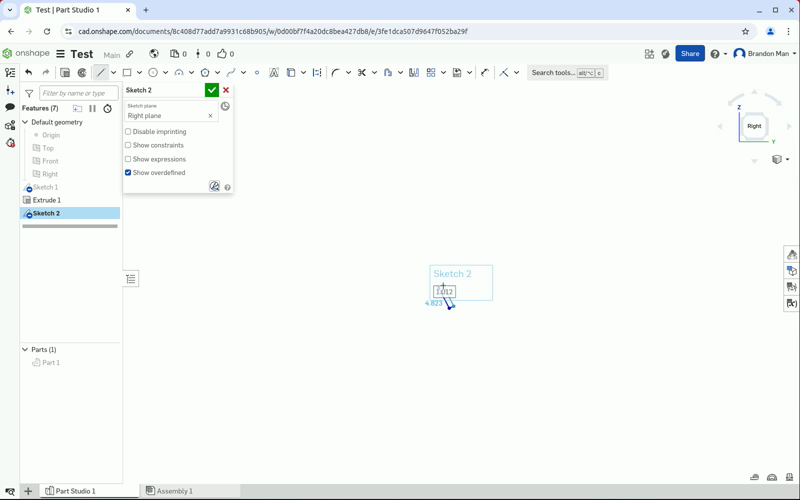
mouse_move(473, 285)
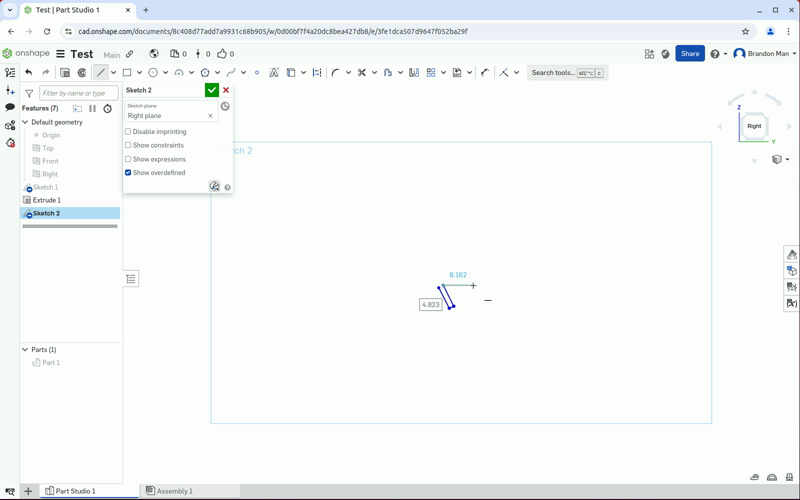
key_down(shift)
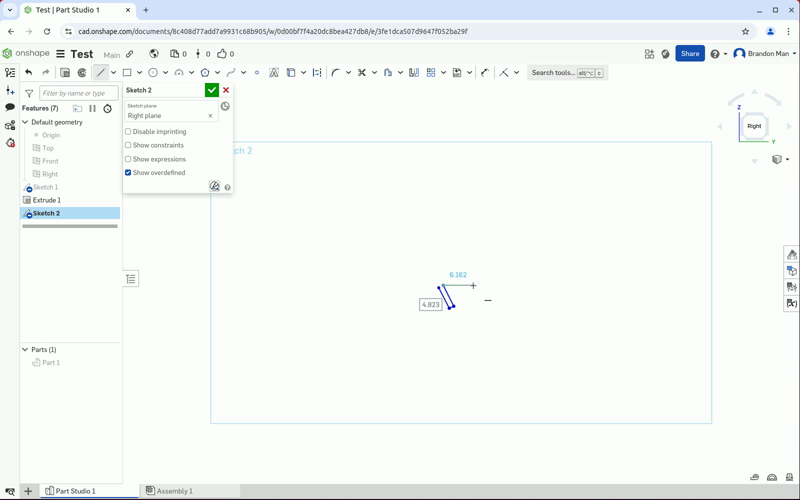
mouse_move(438, 287)
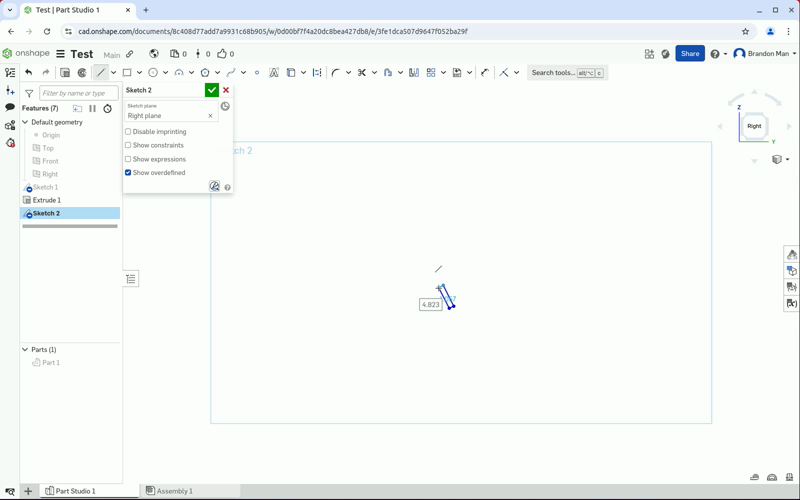
scroll(6)
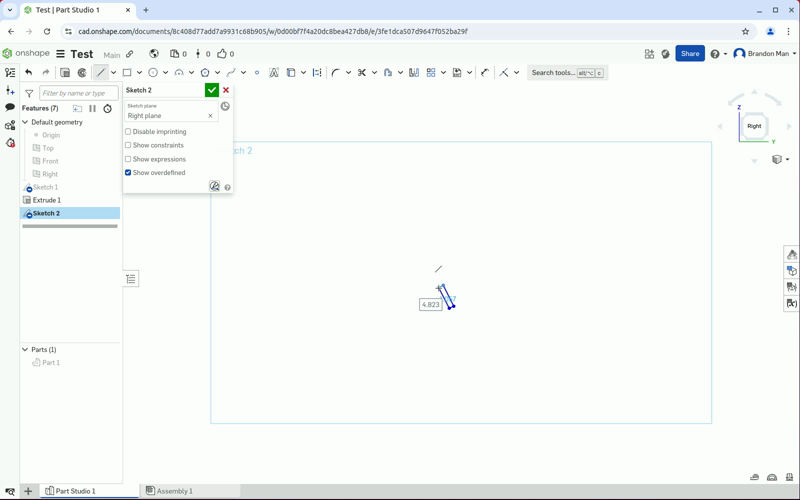
scroll(6)
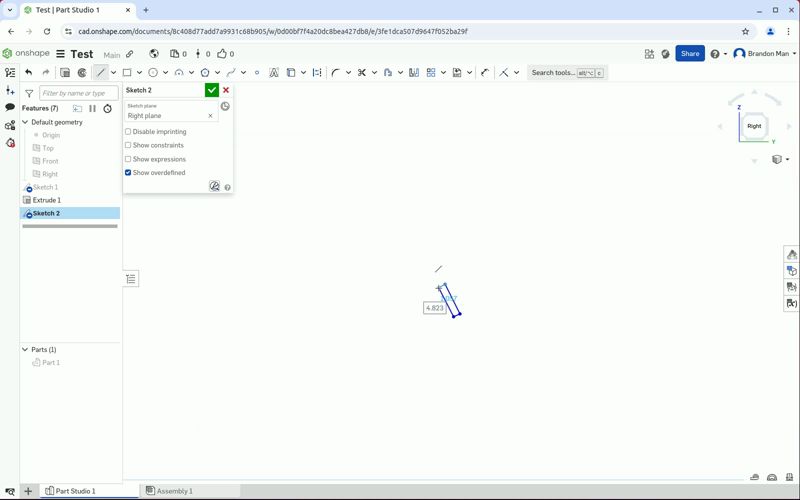
scroll(6)
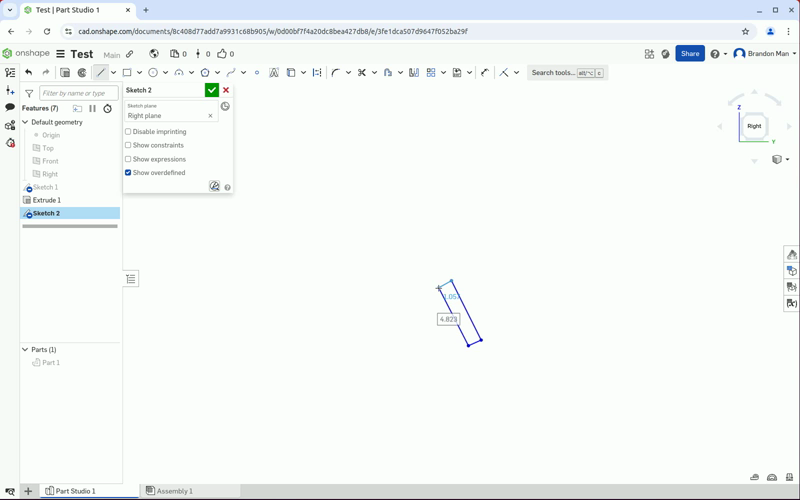
scroll(6)
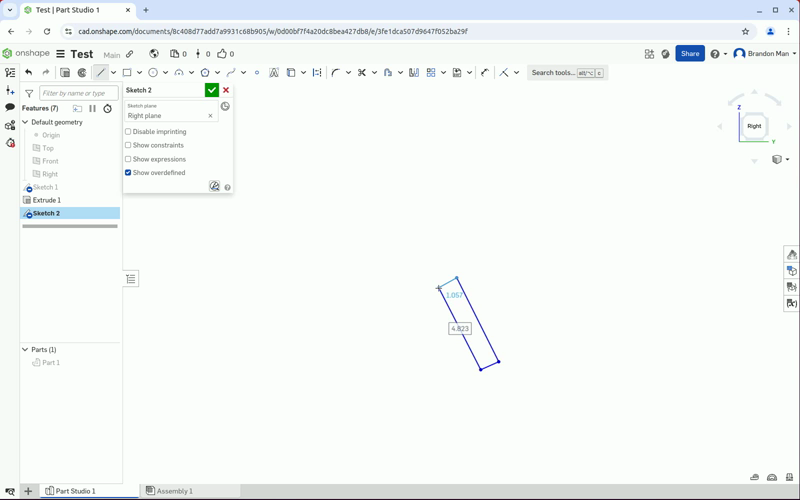
scroll(6)
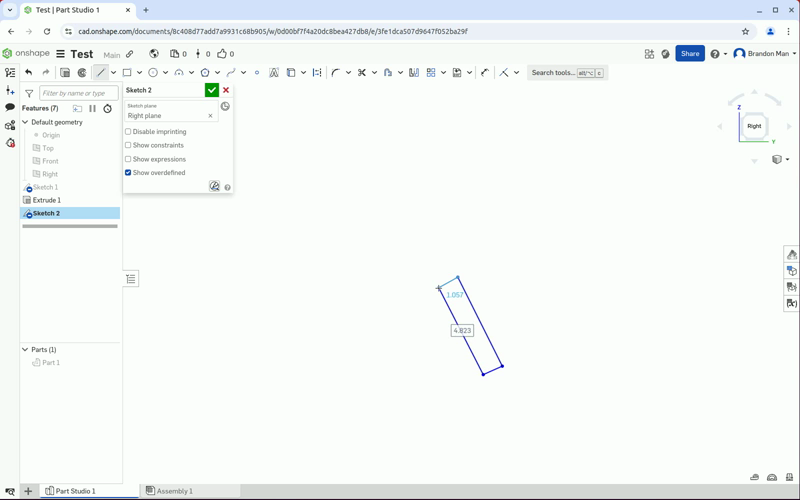
scroll(6)
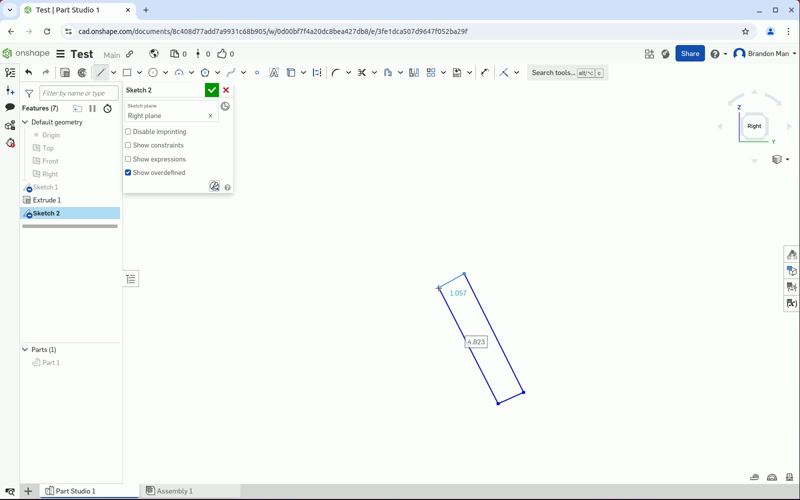
scroll(6)
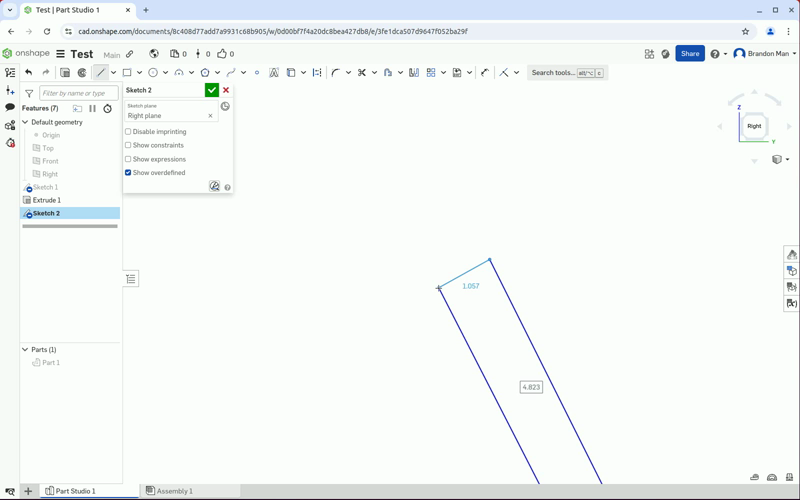
key_up(shift)
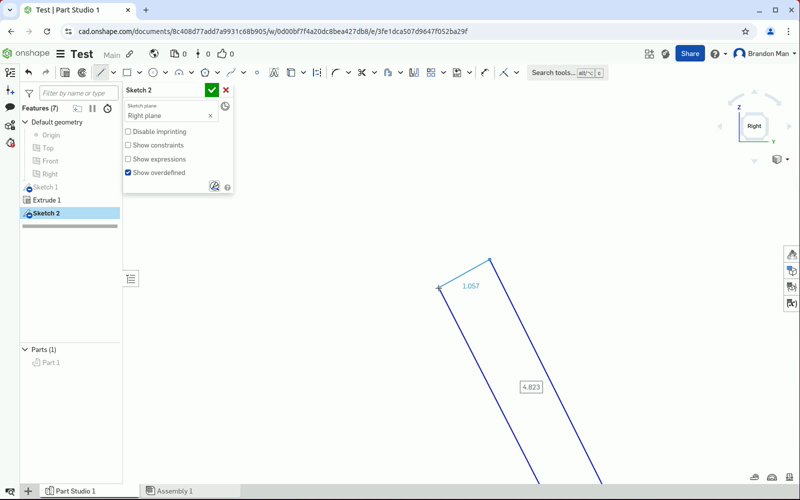
click(438, 287)
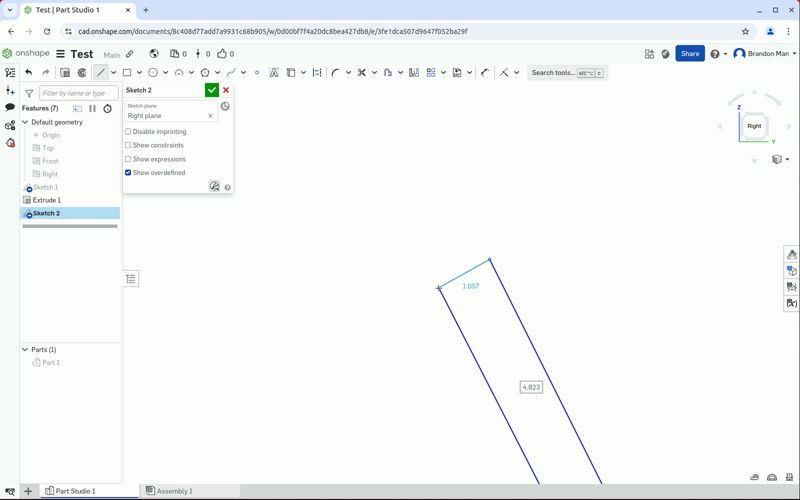
scroll(-6)
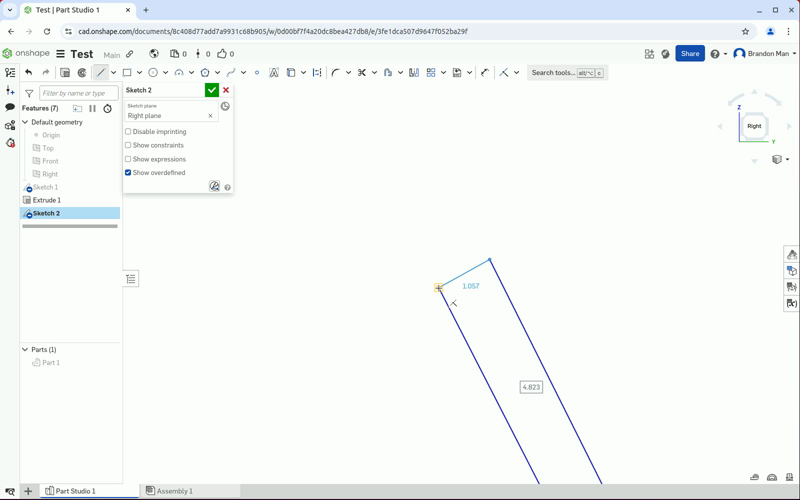
scroll(-6)
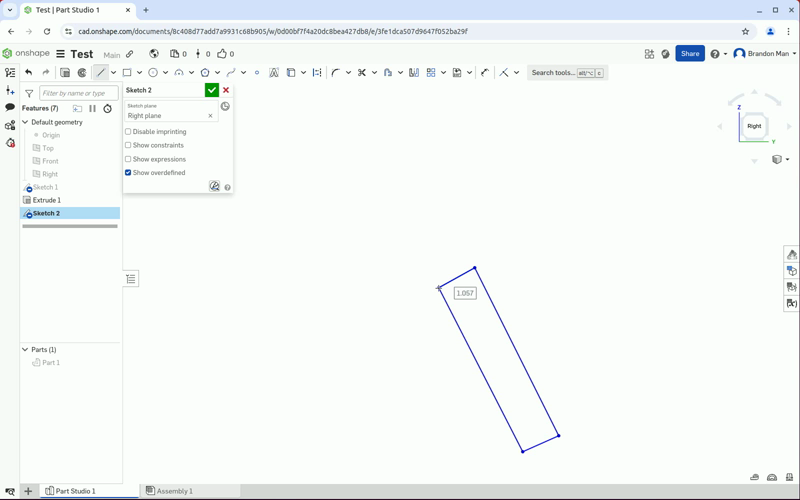
scroll(-6)
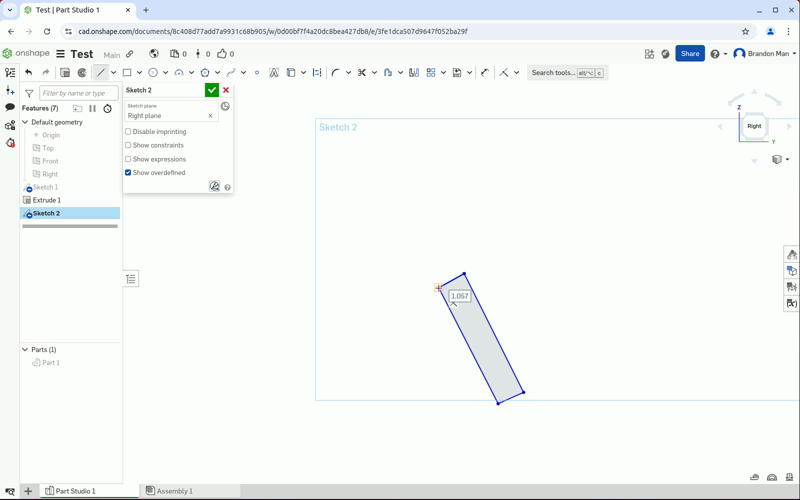
scroll(-6)
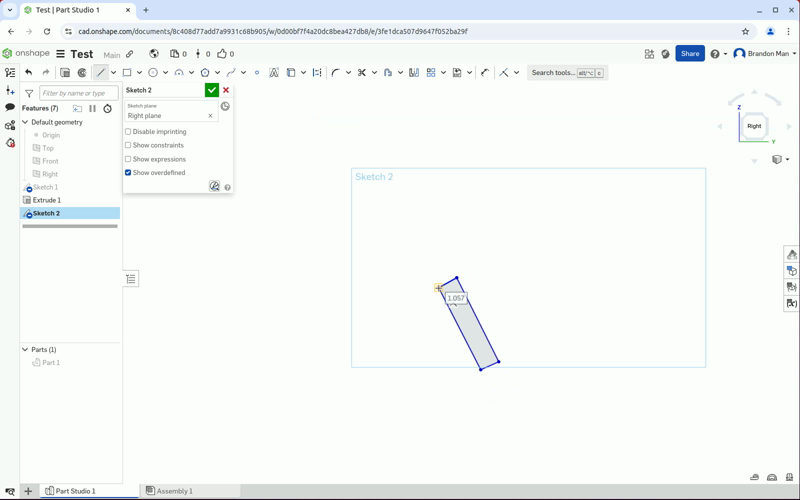
scroll(-6)
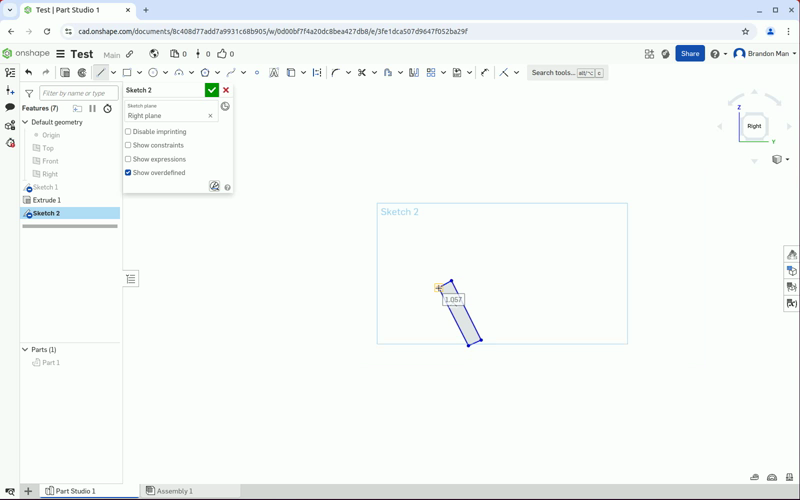
scroll(-6)
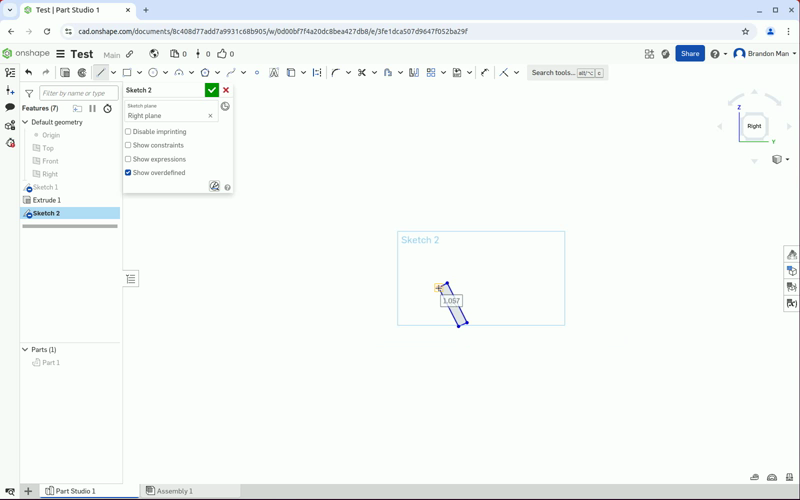
scroll(-6)
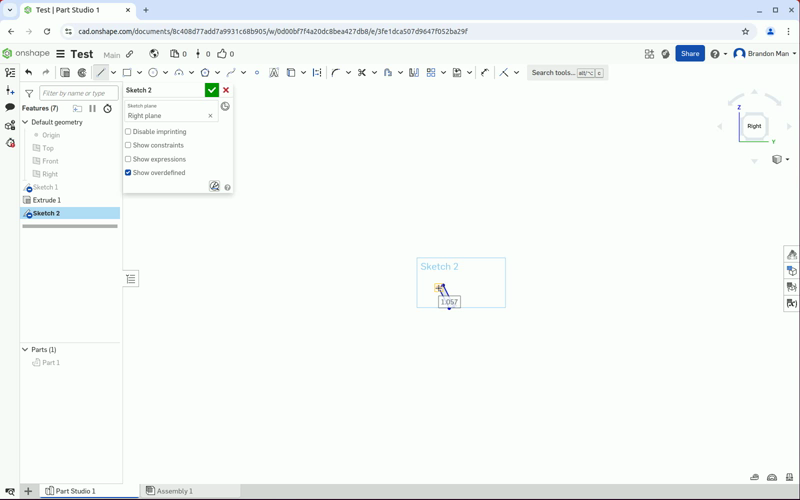
key(esc)
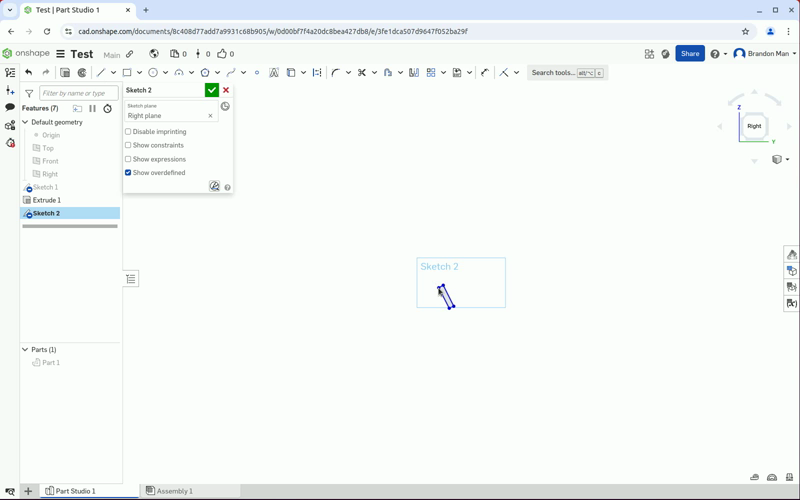
mouse_move(448, 297)
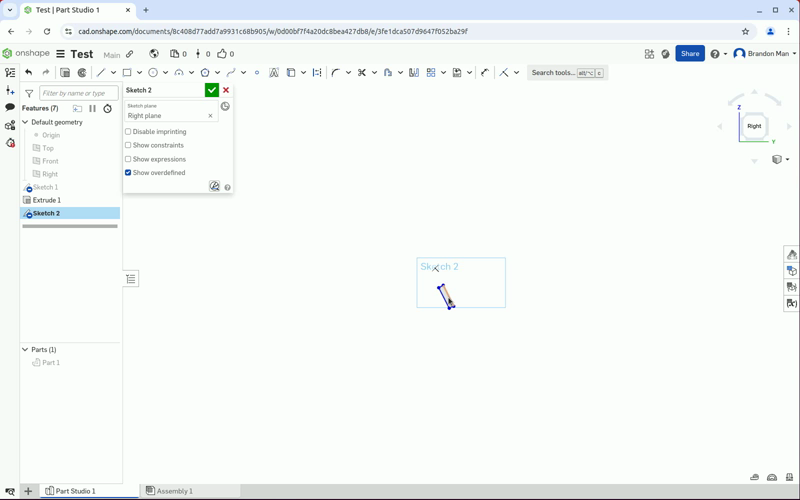
scroll(6)
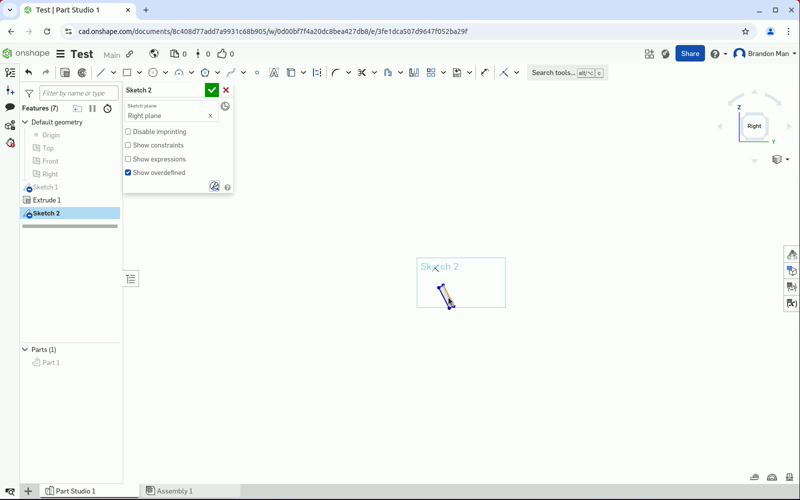
scroll(6)
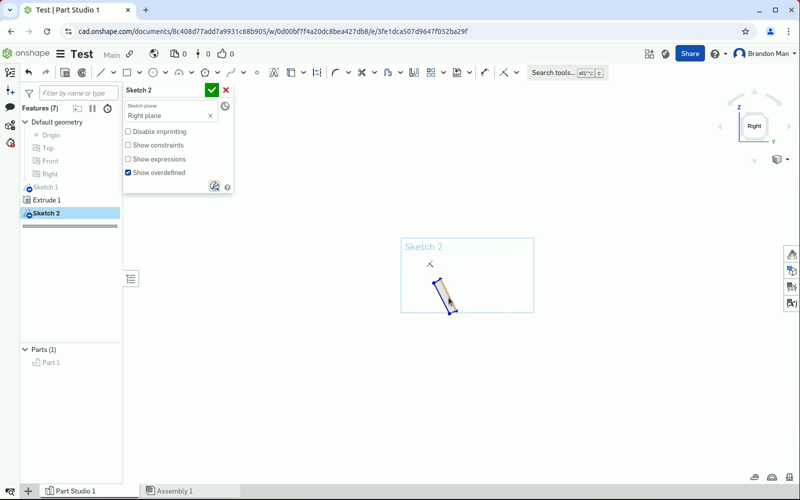
scroll(6)
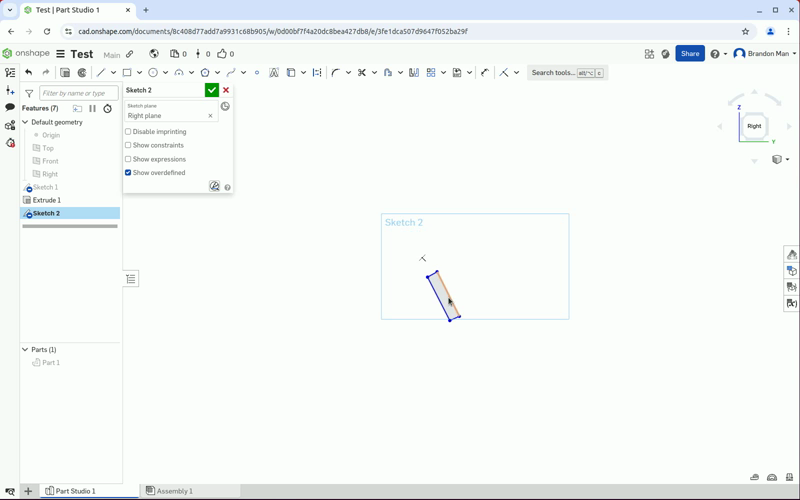
scroll(6)
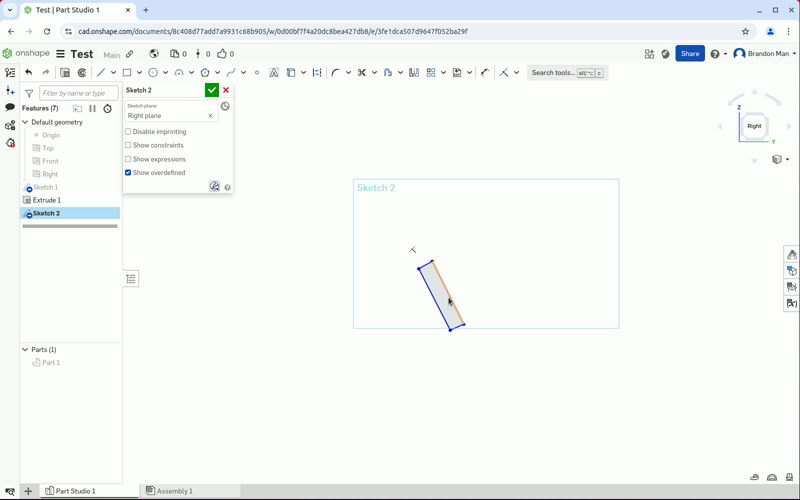
scroll(6)
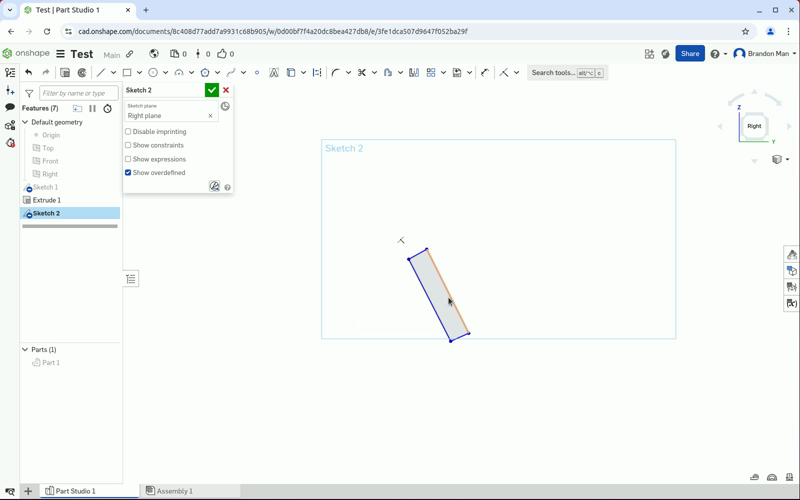
scroll(6)
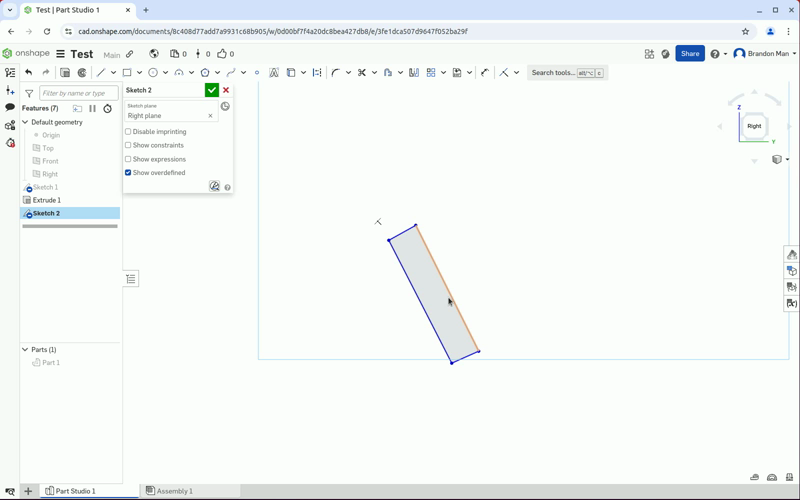
scroll(6)
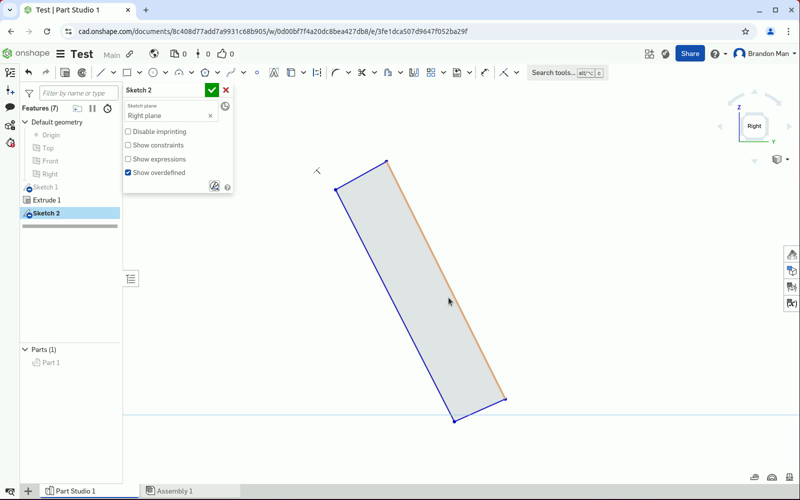
click(448, 297)
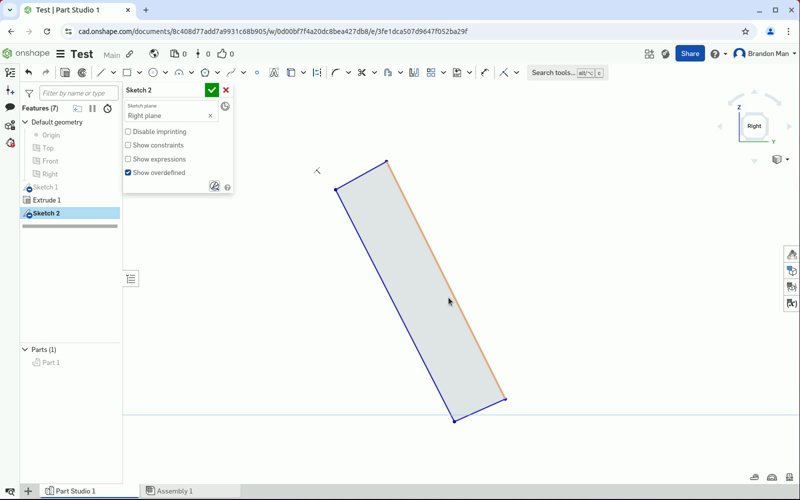
scroll(-6)
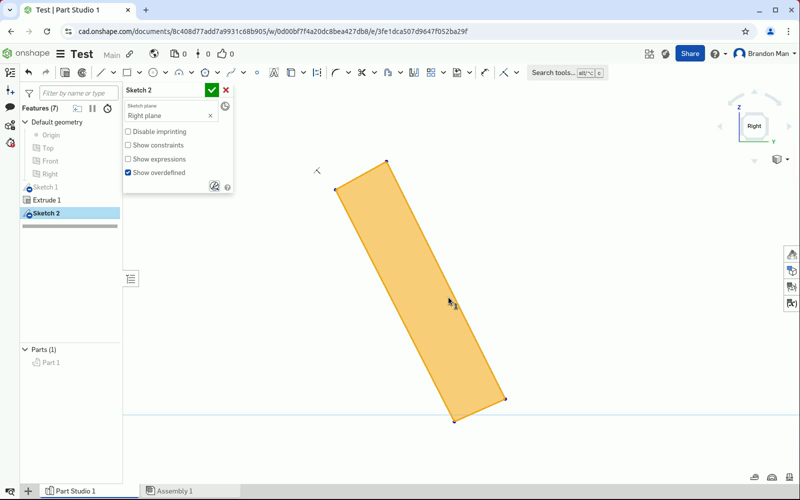
scroll(-6)
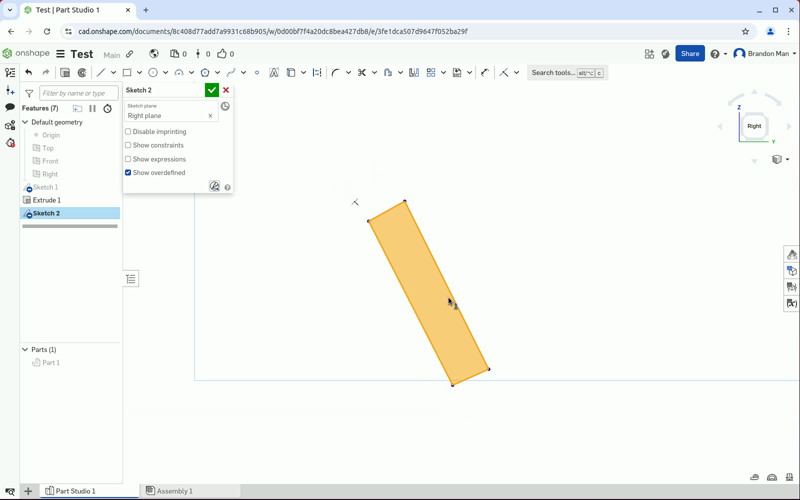
scroll(-6)
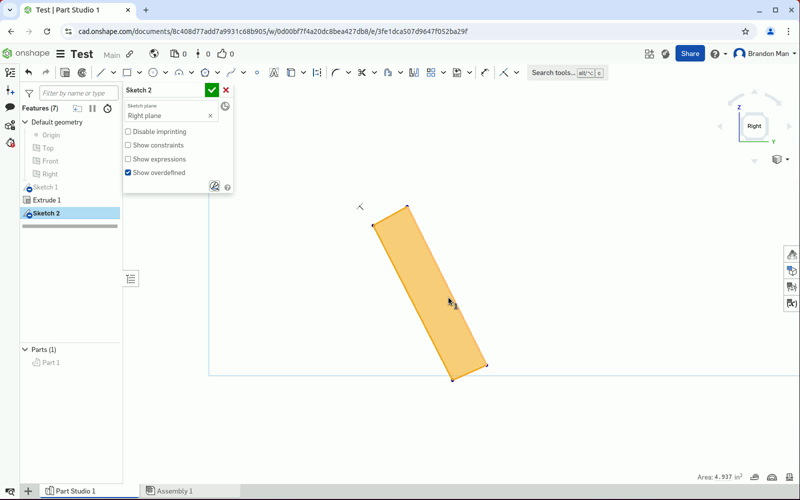
scroll(-6)
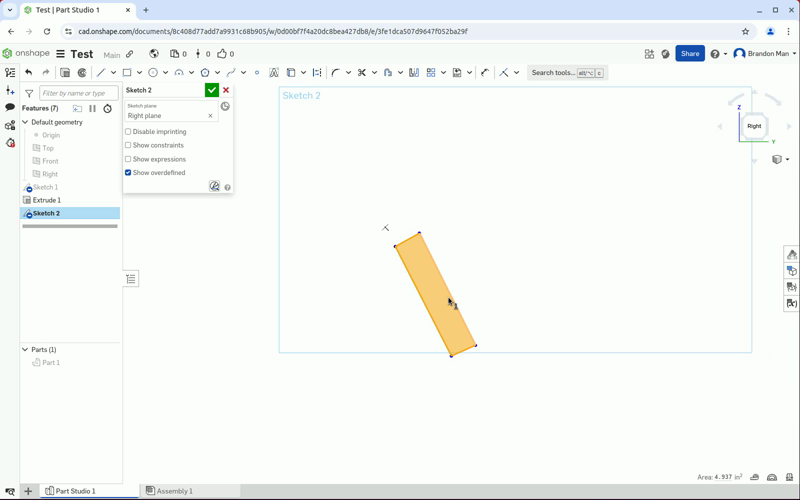
scroll(-6)
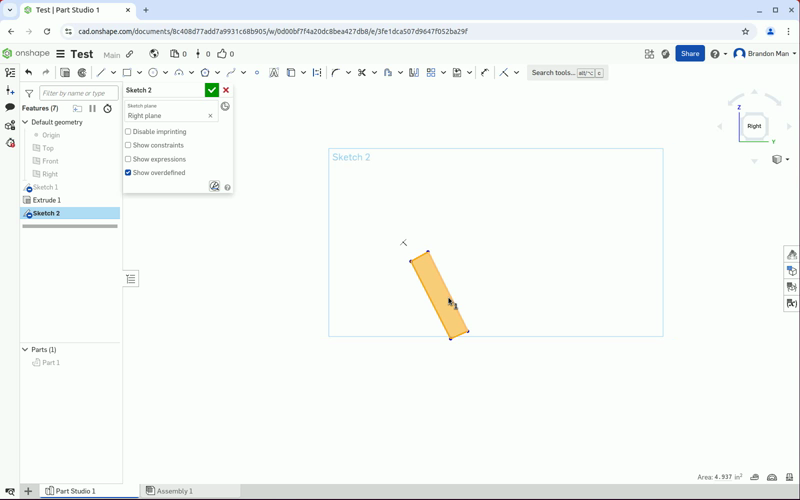
scroll(-6)
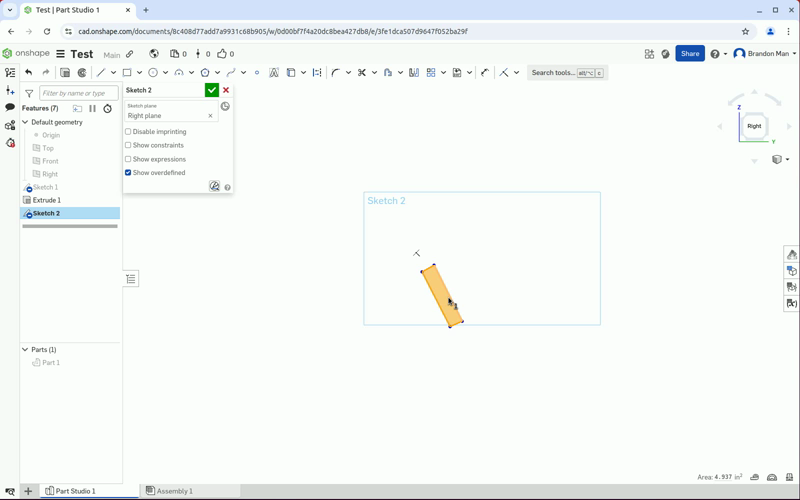
scroll(-6)
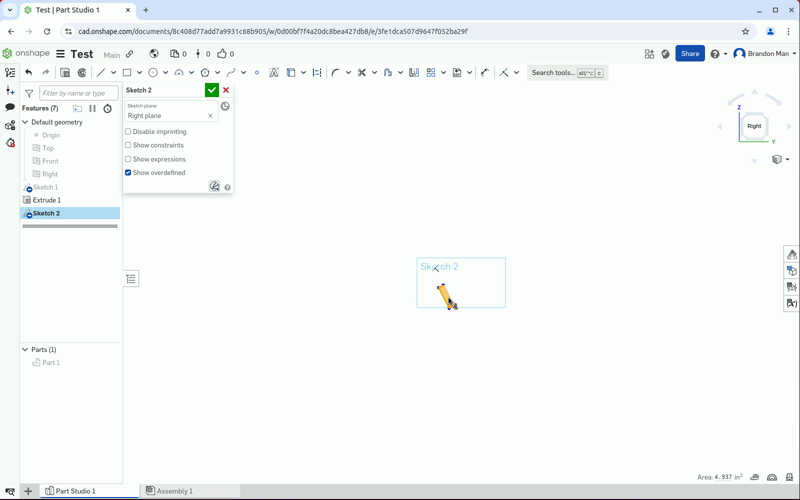
mouse_move(73, 352)
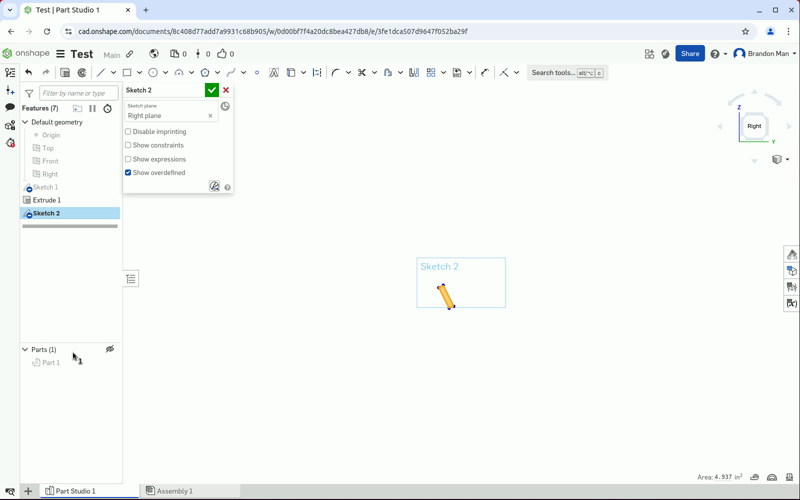
key(shift+y)
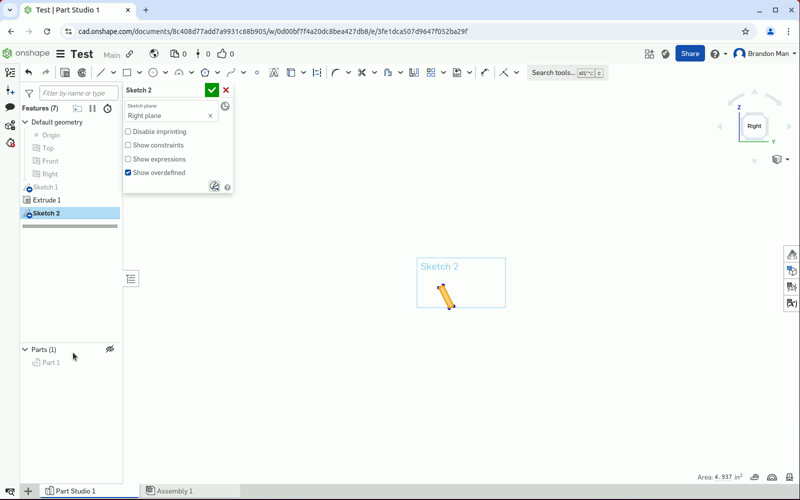
key(shift+e)
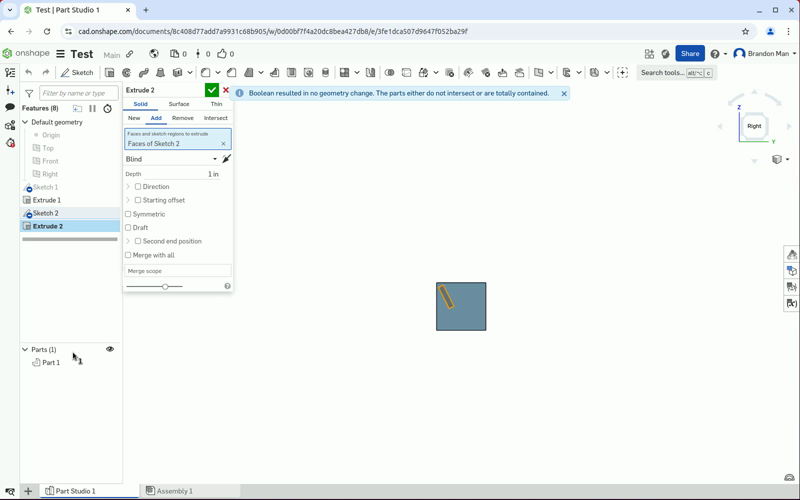
mouse_move(143, 106)
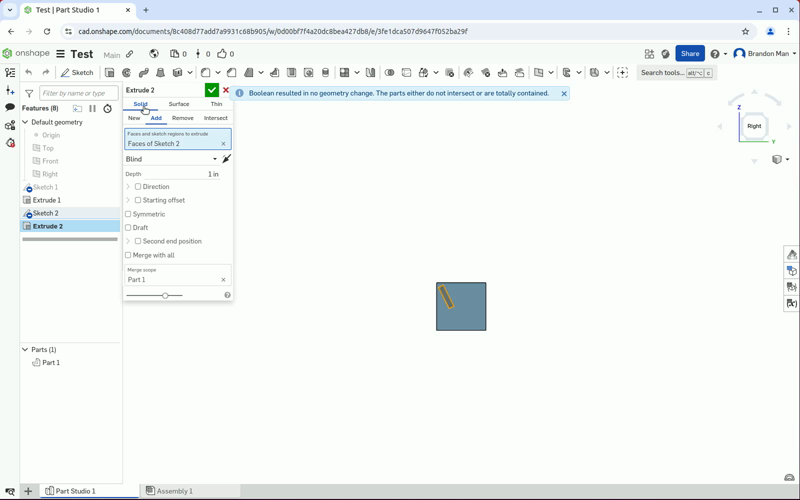
click(143, 106)
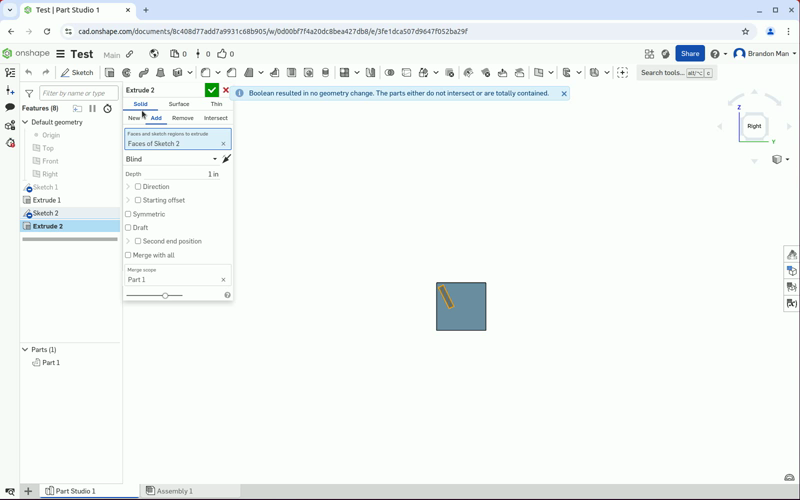
mouse_move(137, 120)
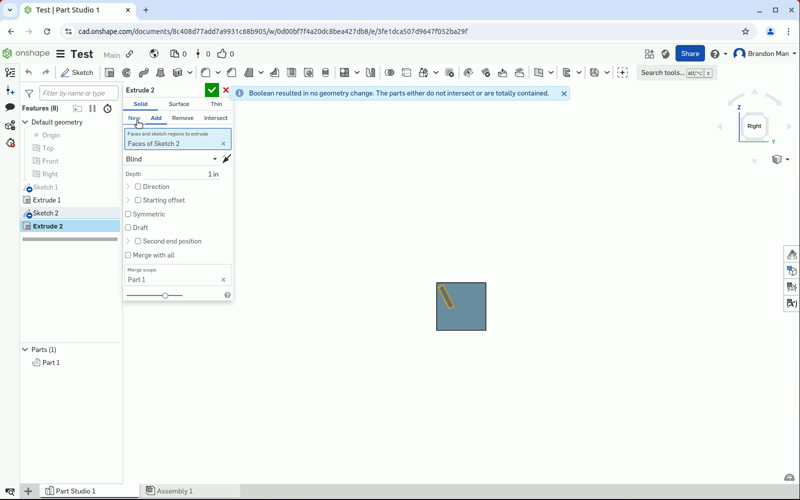
click(137, 120)
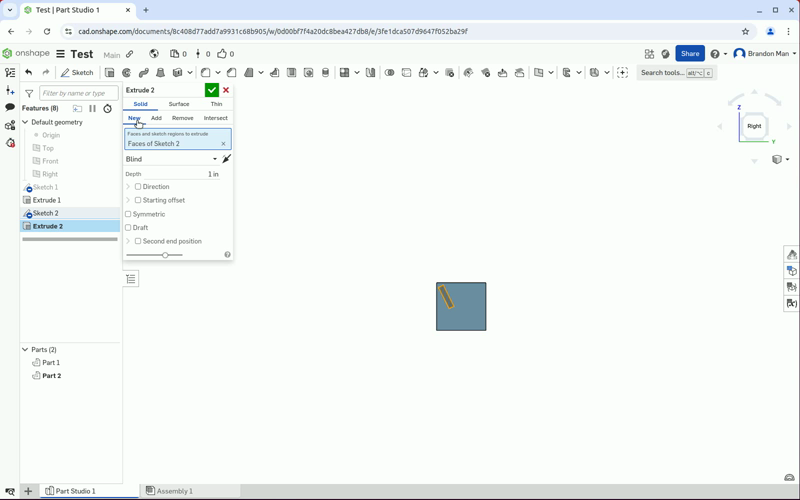
key(tab, 4)
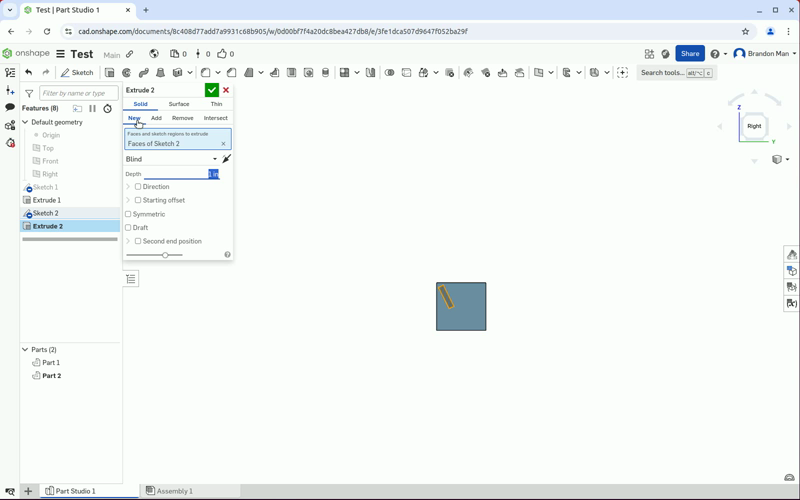
text(33.7)
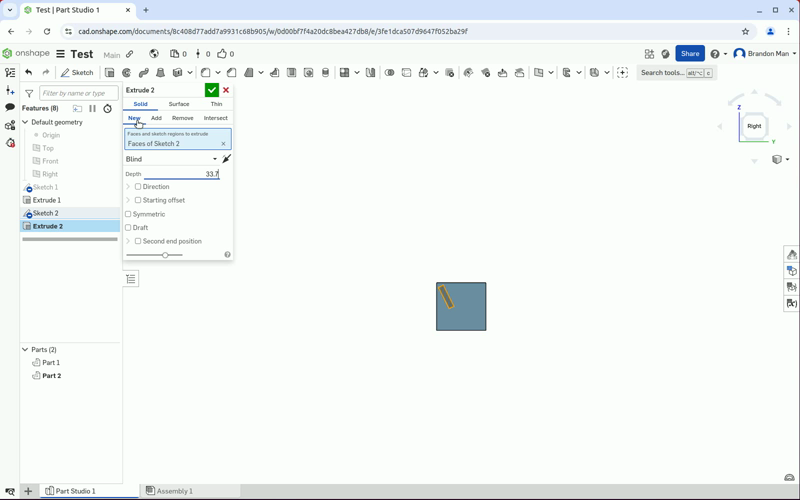
key(tab, 3)
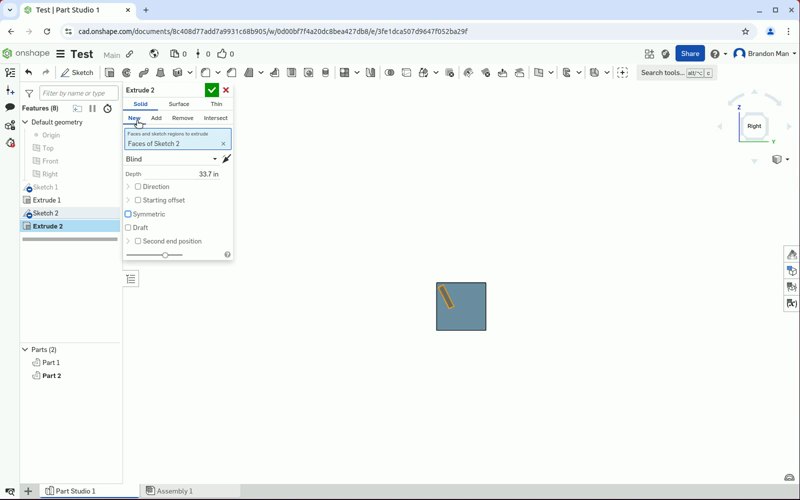
key(space)
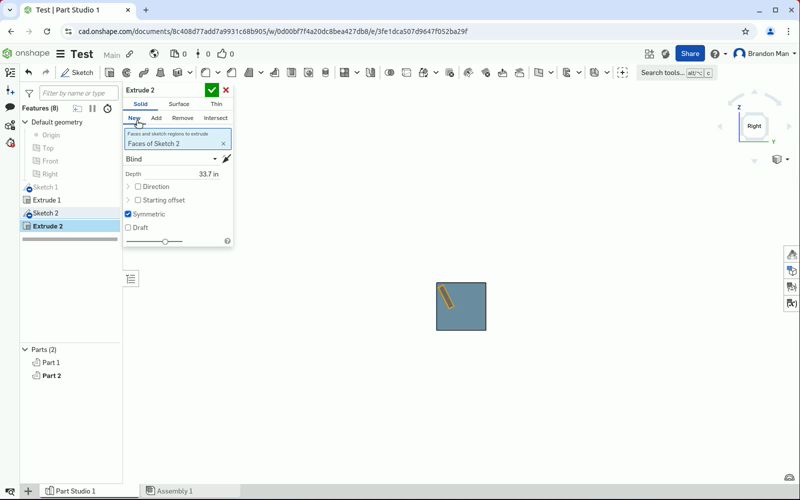
key(enter)
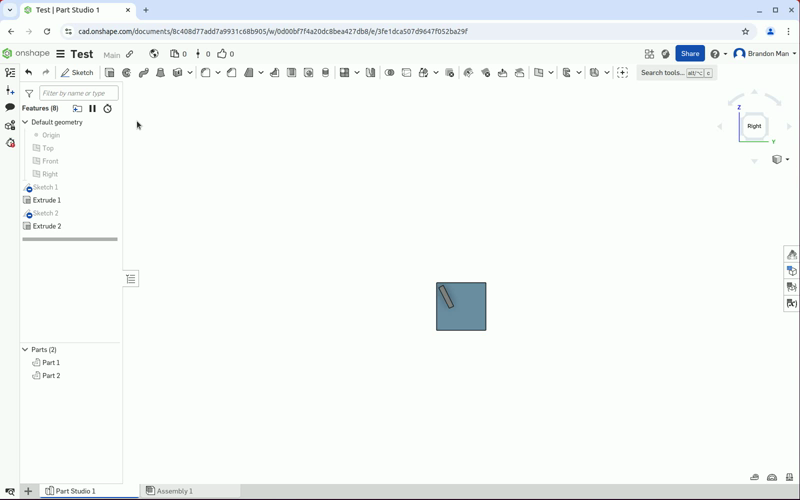
key(shift+h)
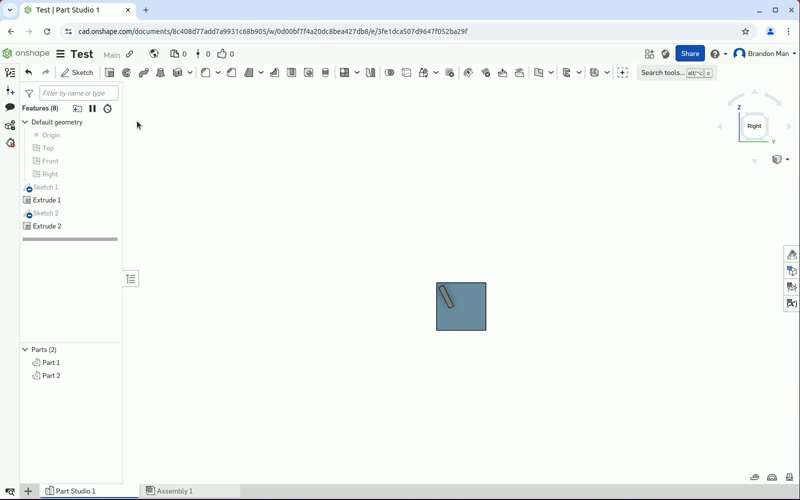
key(shift+h)
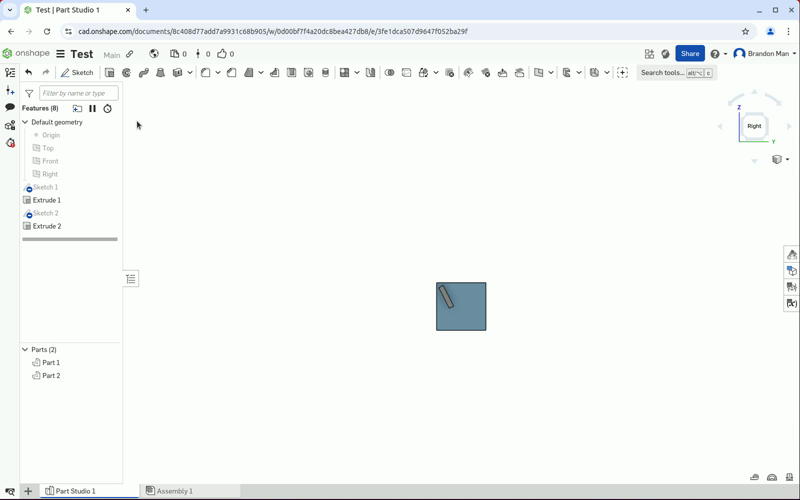
mouse_move(73, 189)
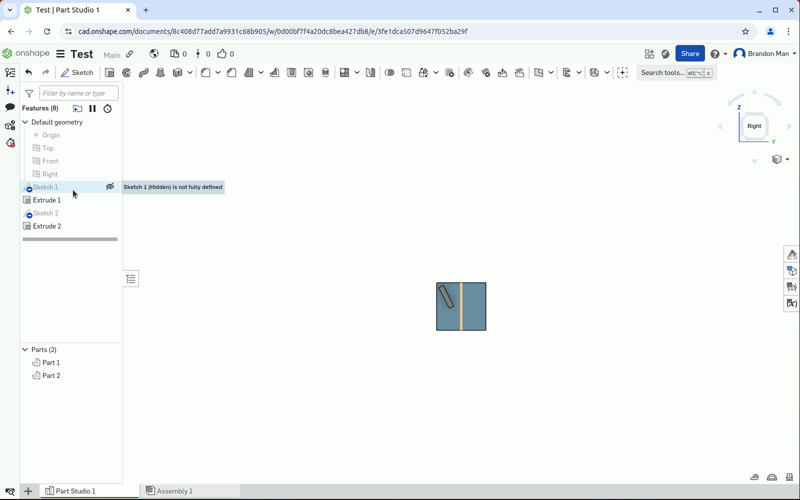
click(73, 189)
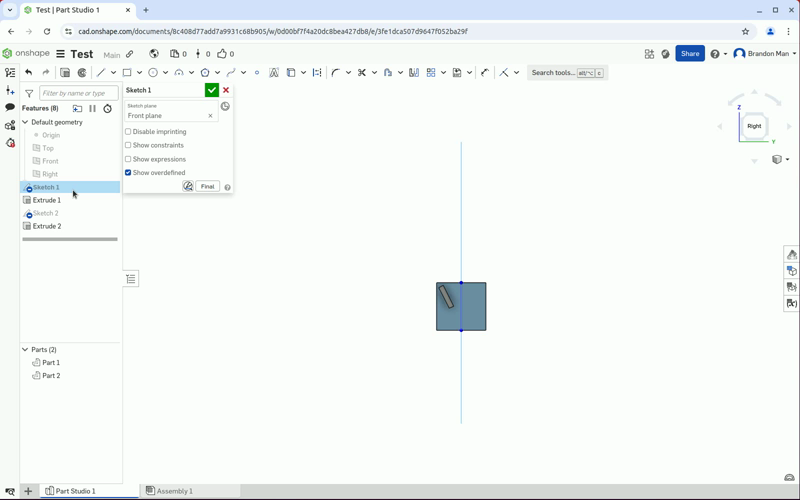
mouse_move(229, 92)
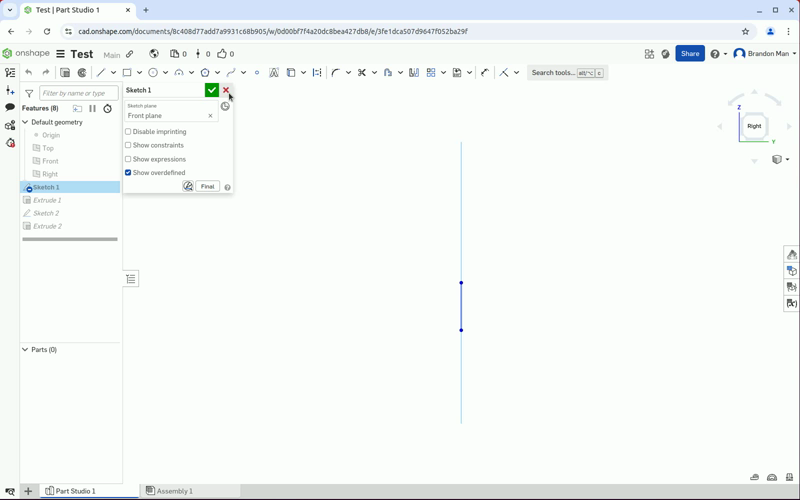
click(229, 92)
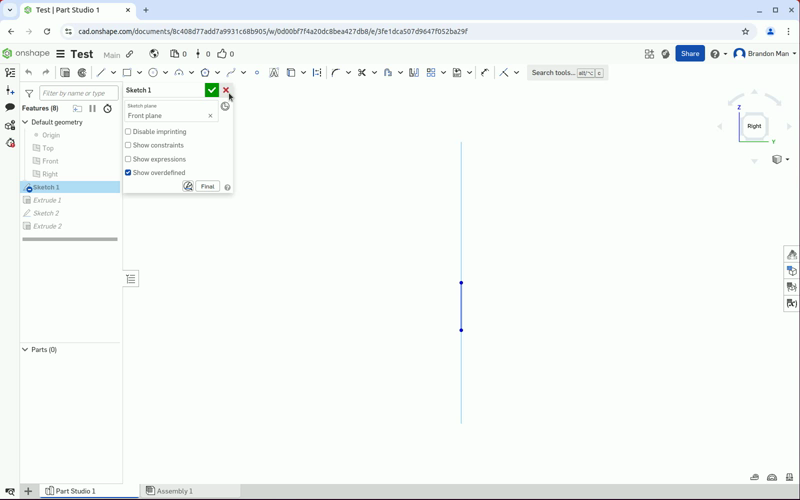
key(shift+s)
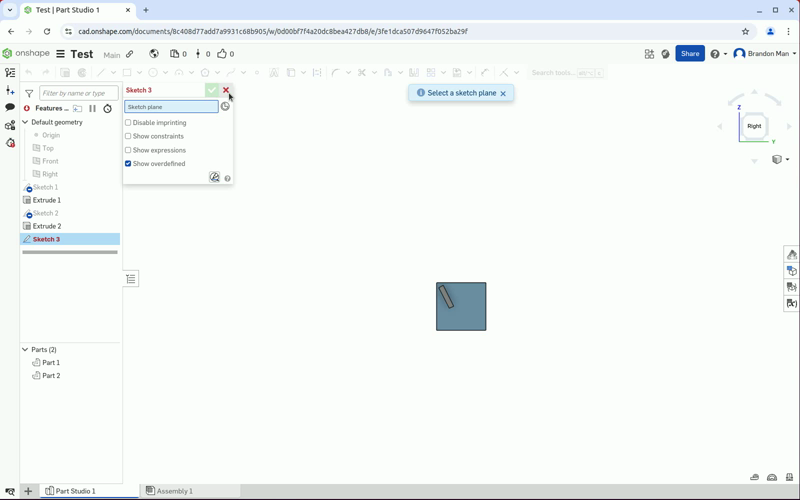
mouse_move(73, 176)
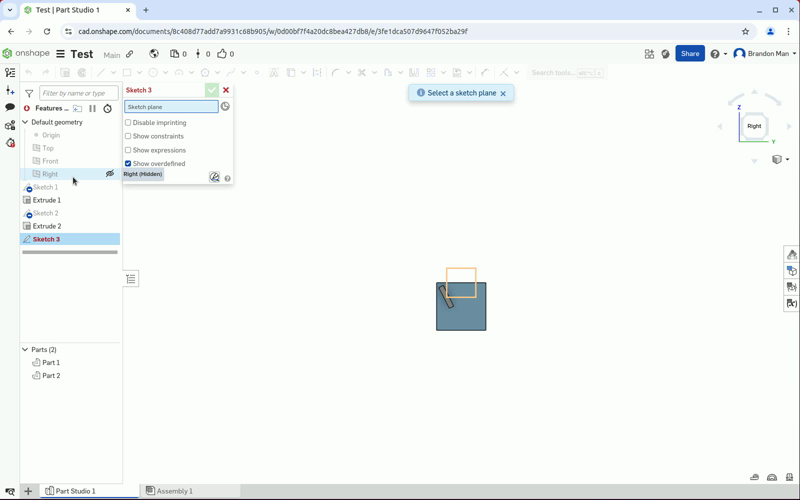
click(73, 176)
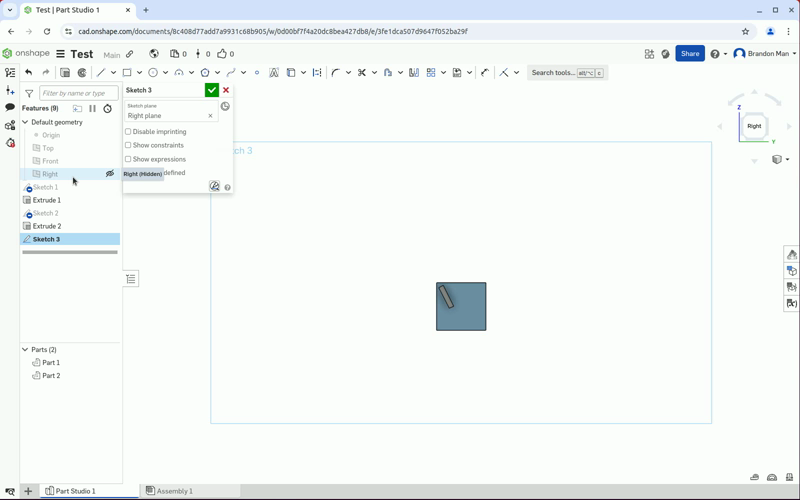
mouse_move(73, 352)
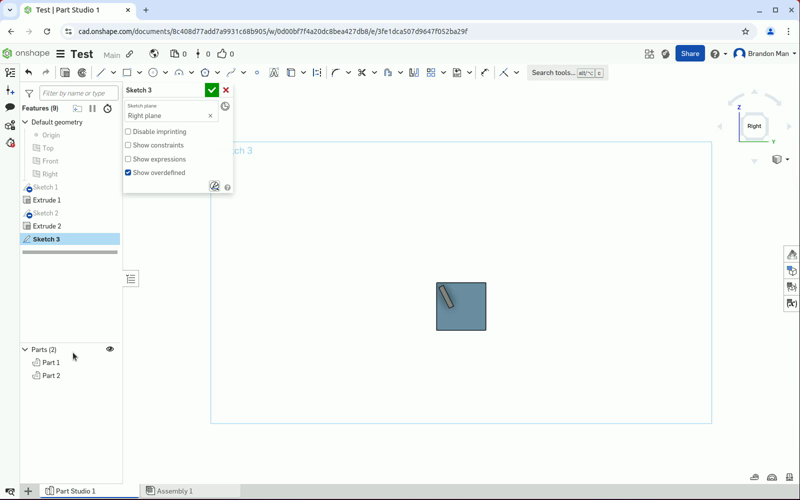
key(y)
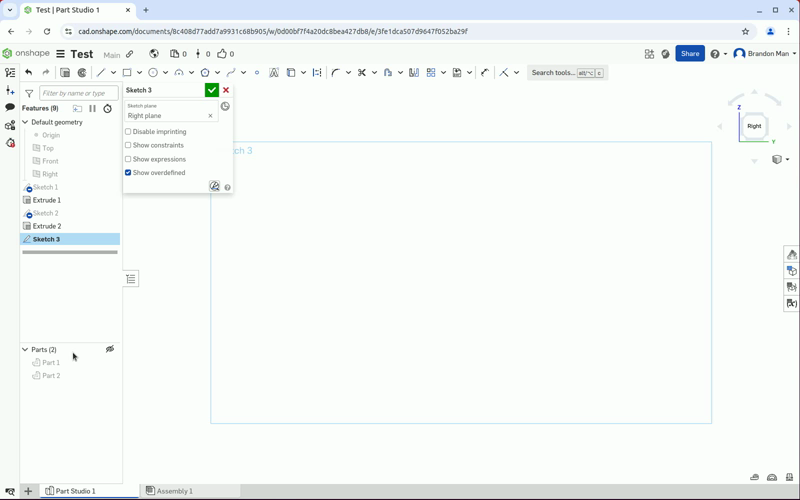
key(l)
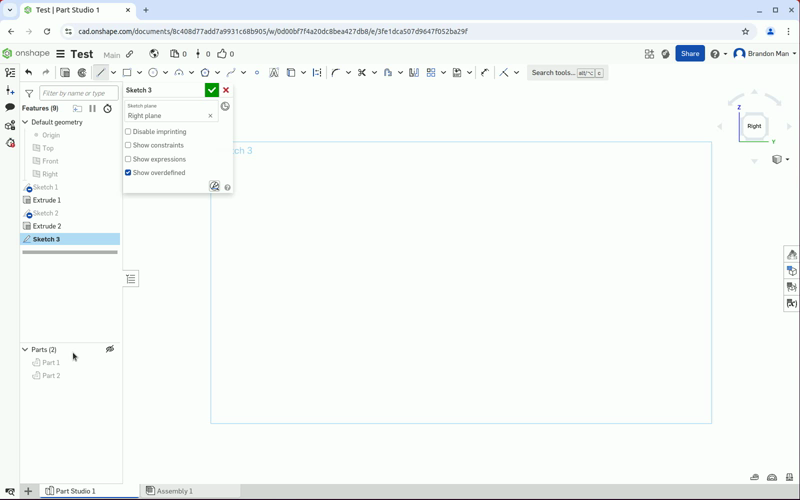
key_down(shift)
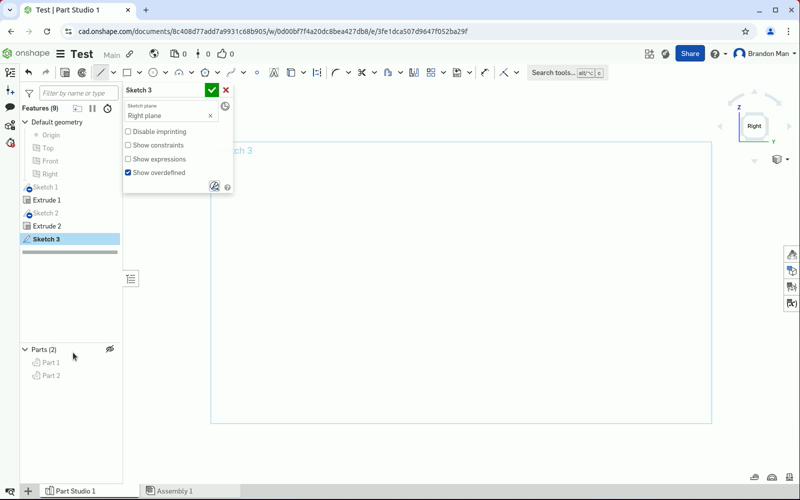
mouse_move(467, 305)
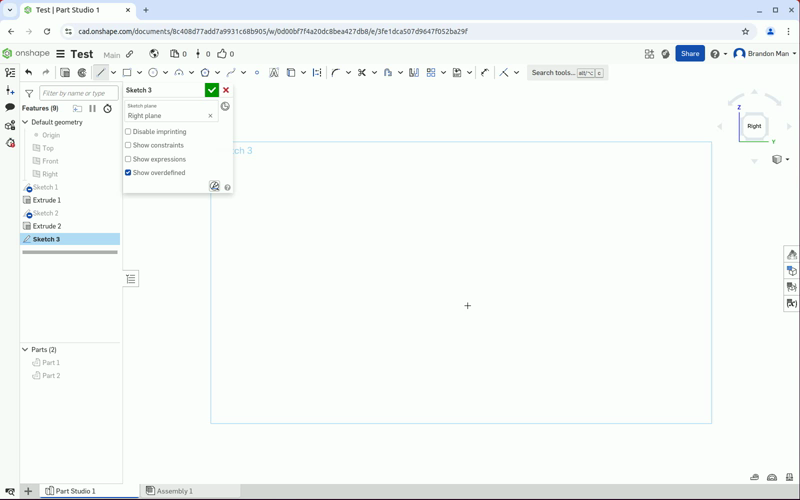
click(467, 305)
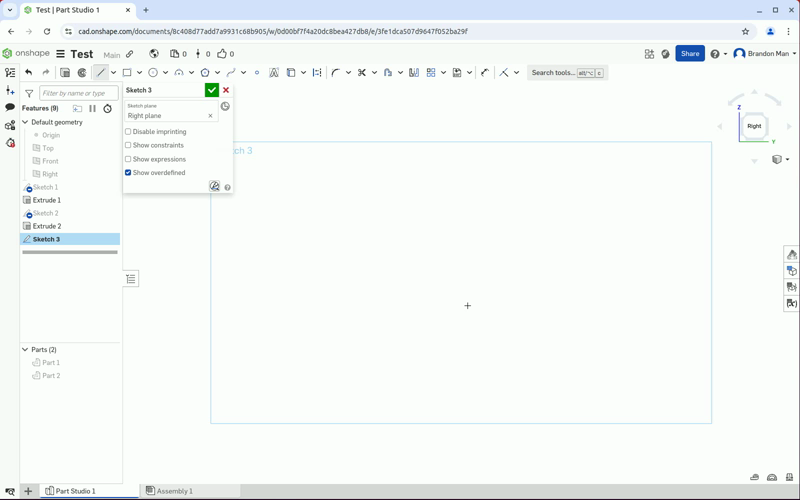
key_up(shift)
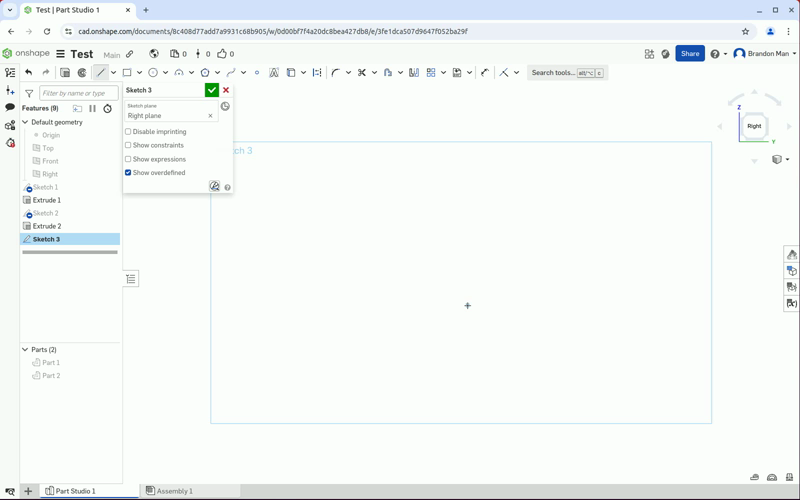
key_down(shift)
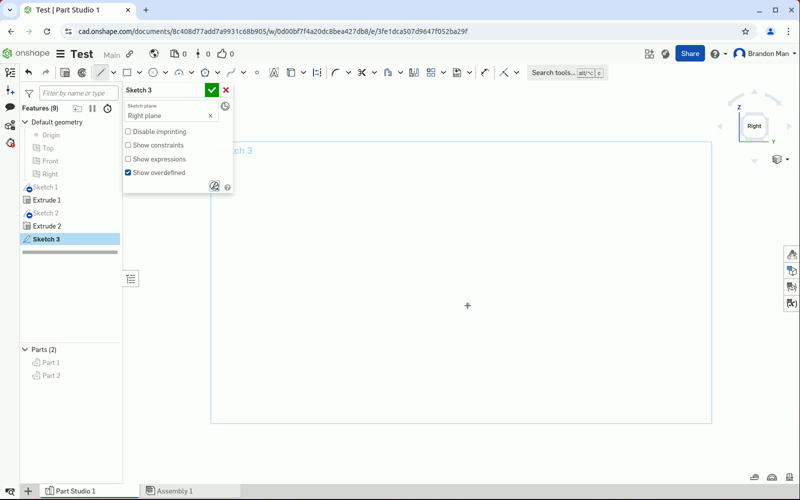
mouse_move(497, 305)
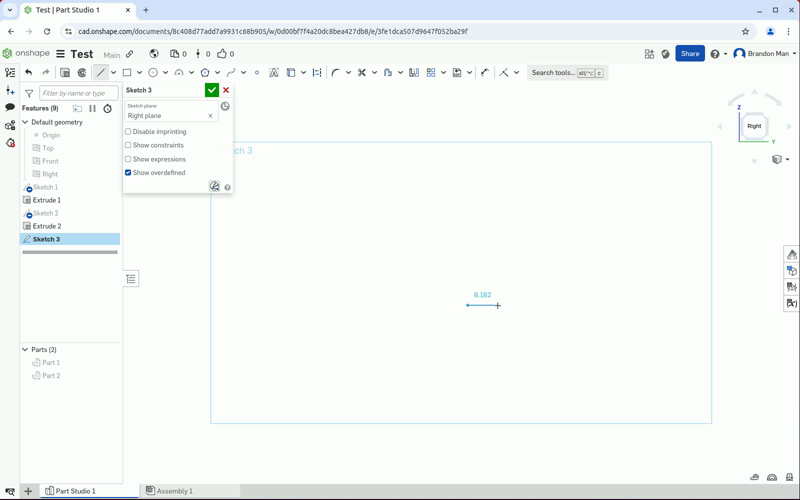
mouse_move(472, 307)
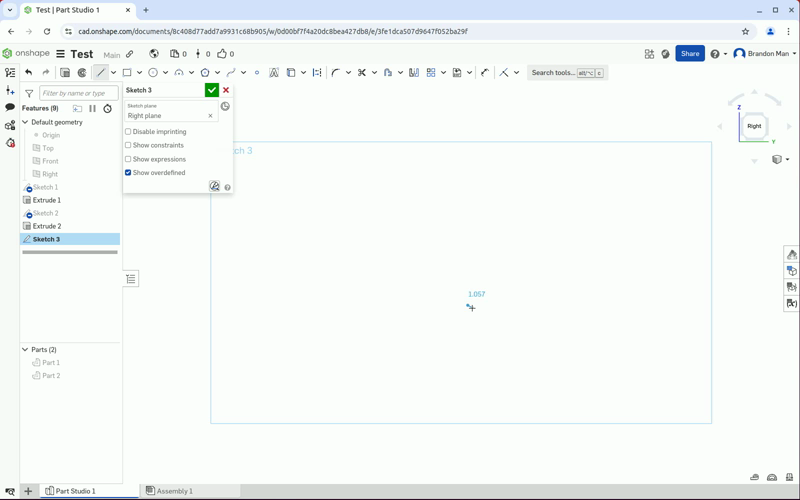
scroll(6)
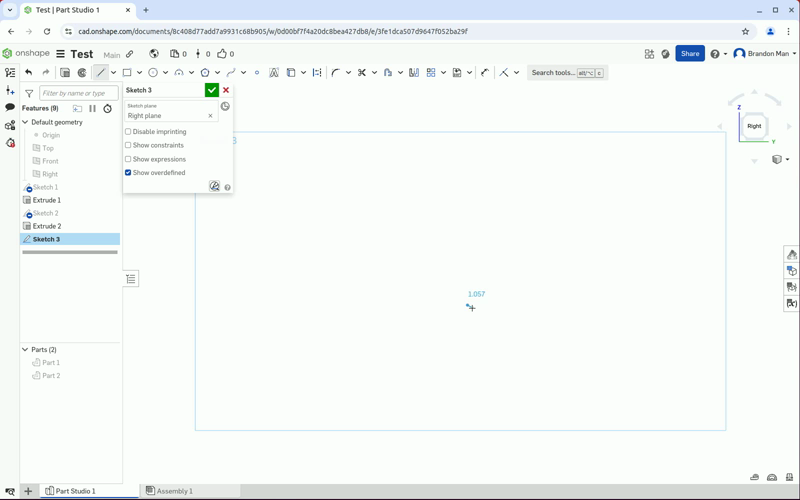
scroll(6)
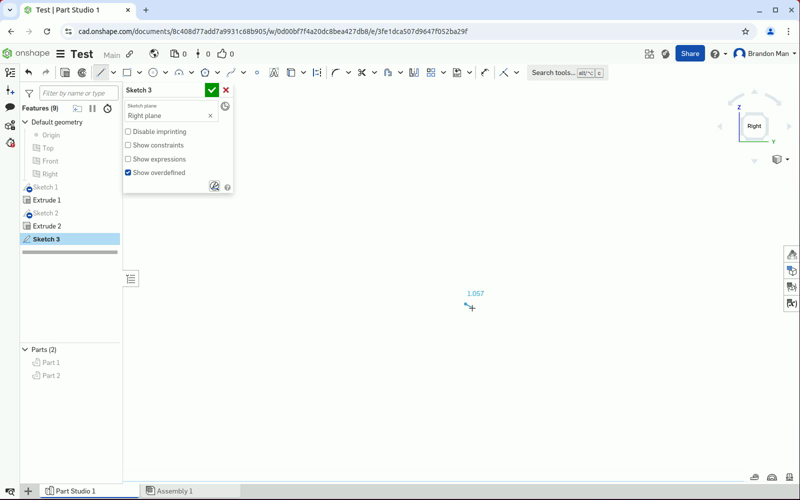
scroll(6)
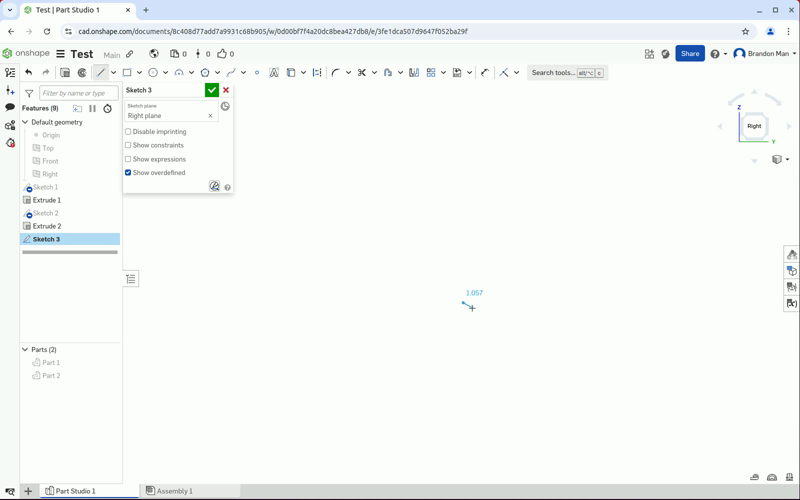
scroll(6)
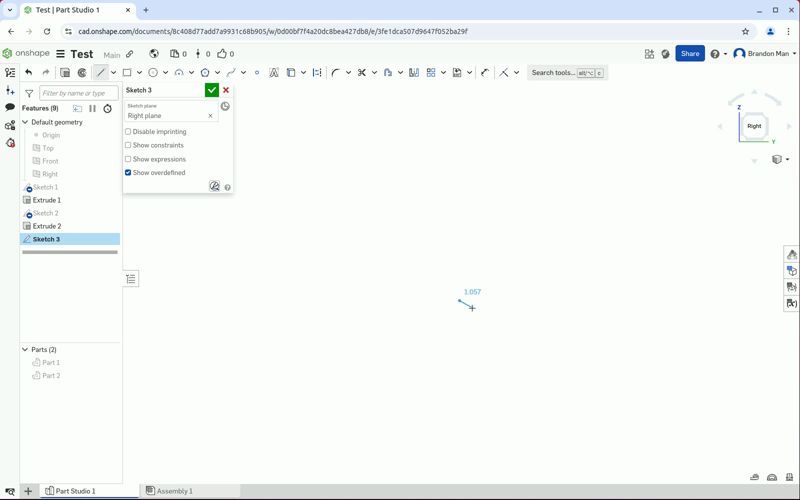
scroll(6)
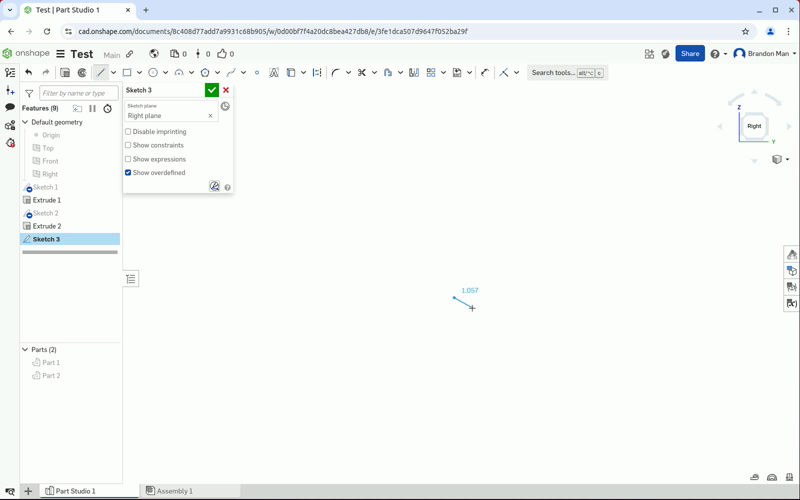
scroll(6)
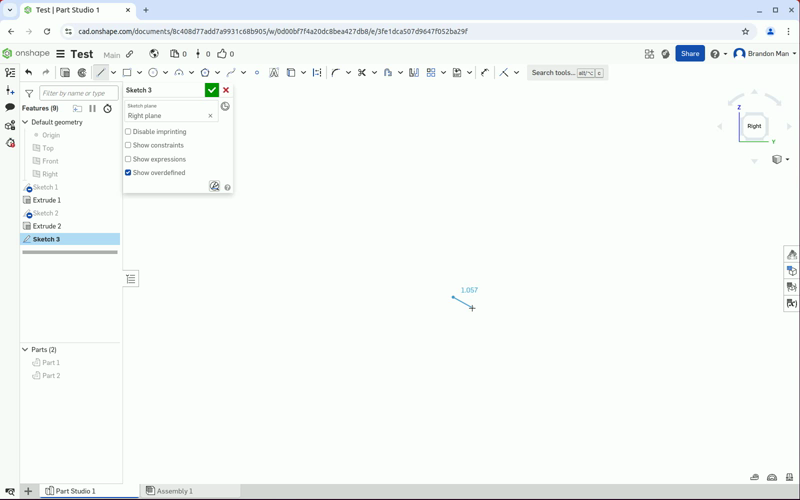
scroll(6)
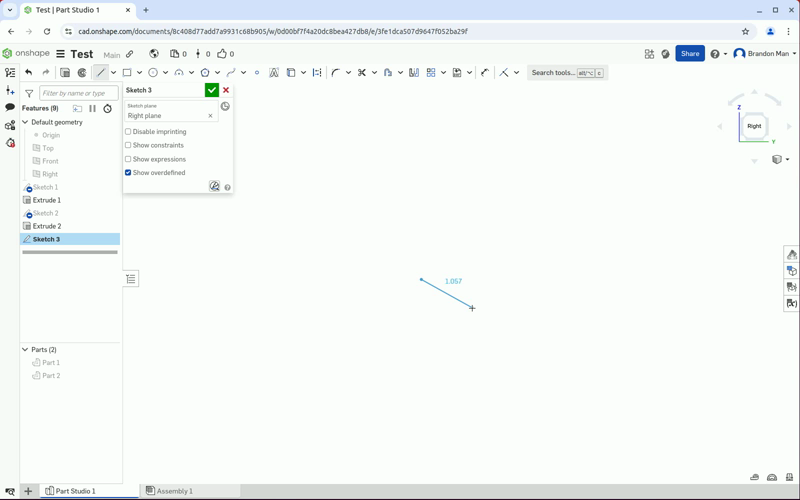
click(472, 307)
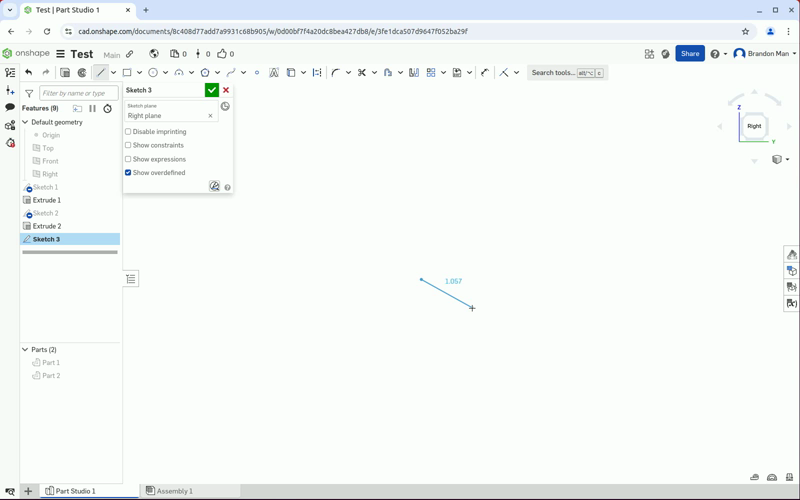
scroll(-6)
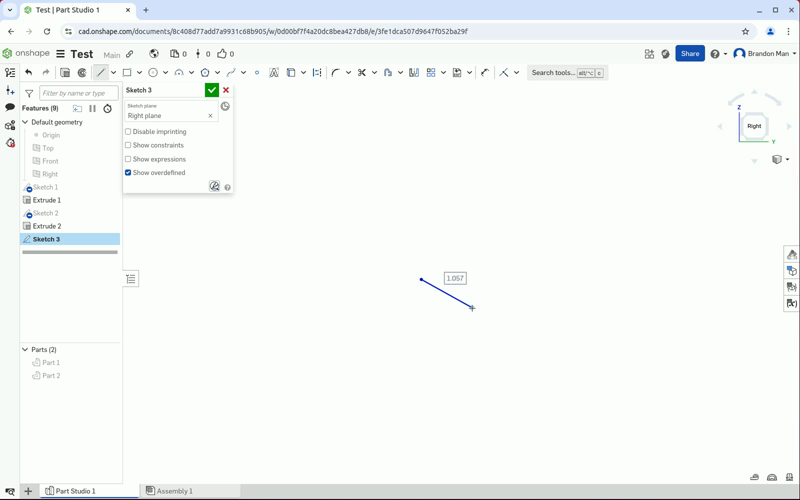
scroll(-6)
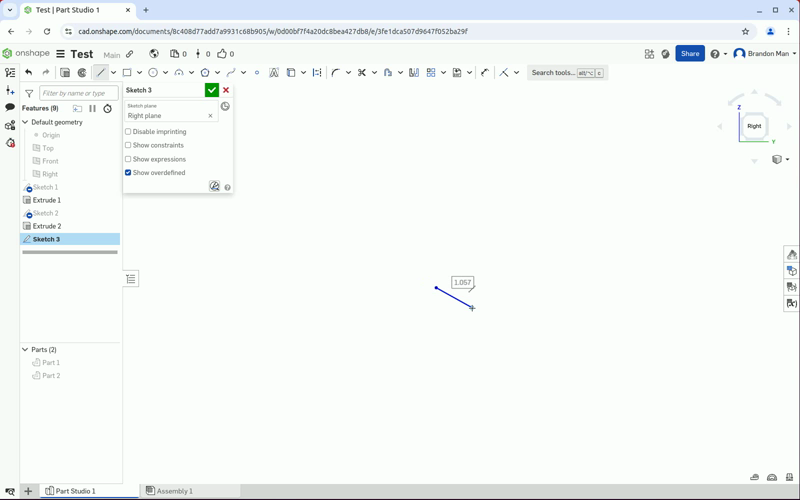
scroll(-6)
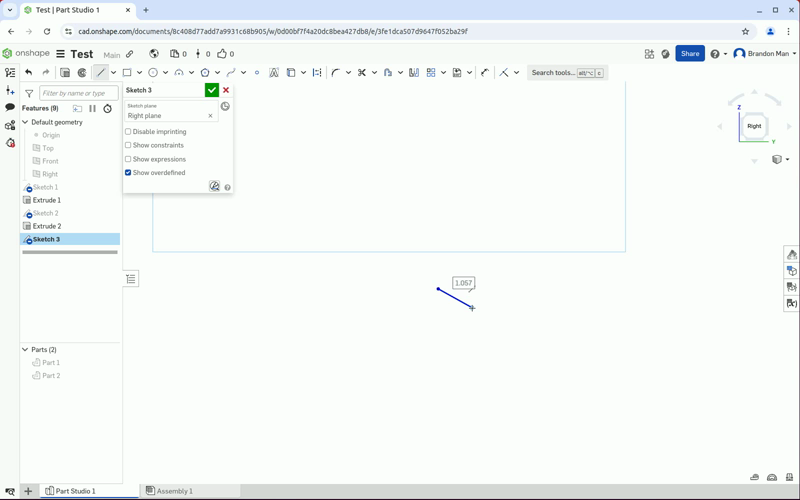
scroll(-6)
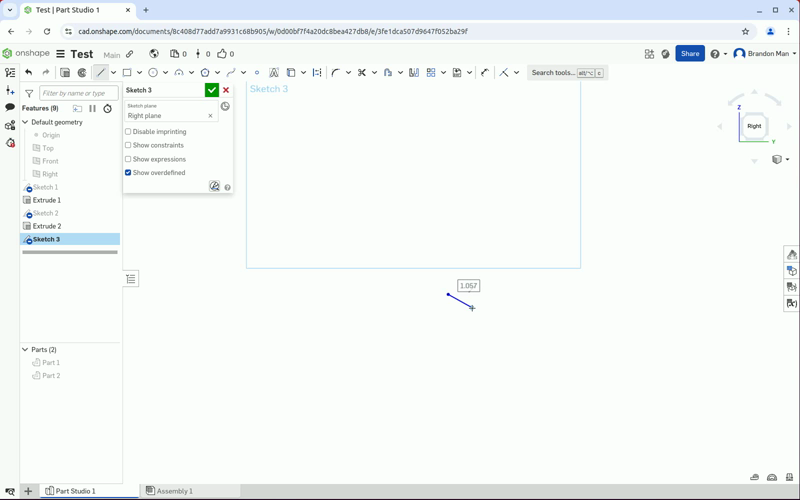
scroll(-6)
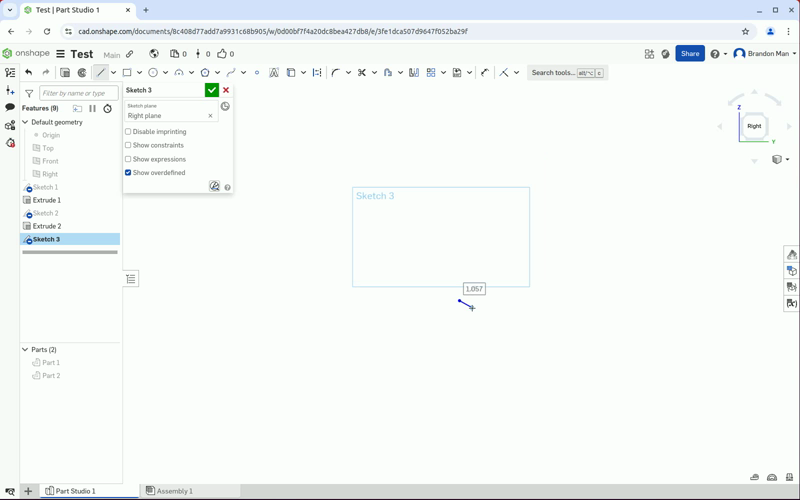
scroll(-6)
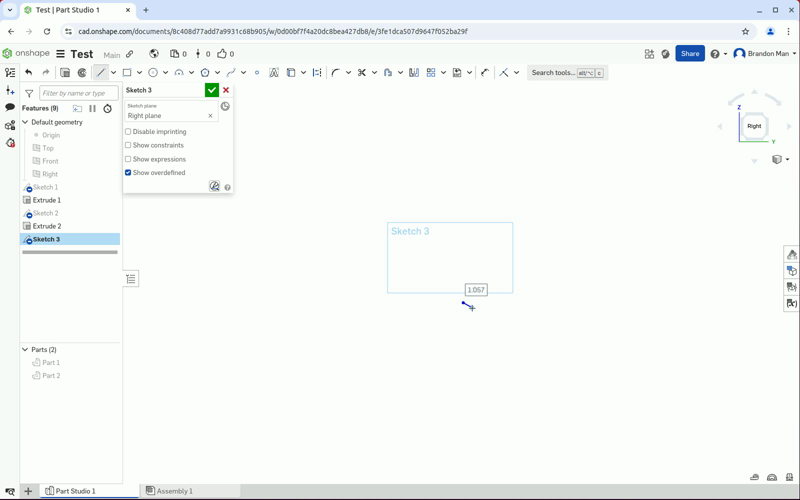
scroll(-6)
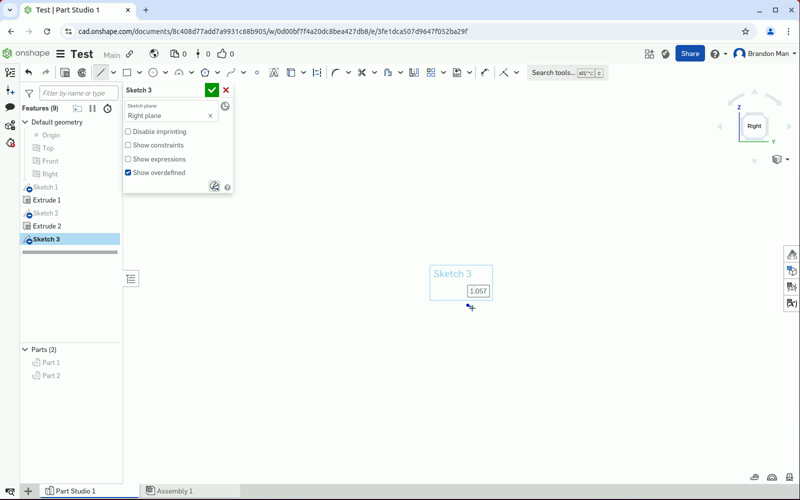
key_up(shift)
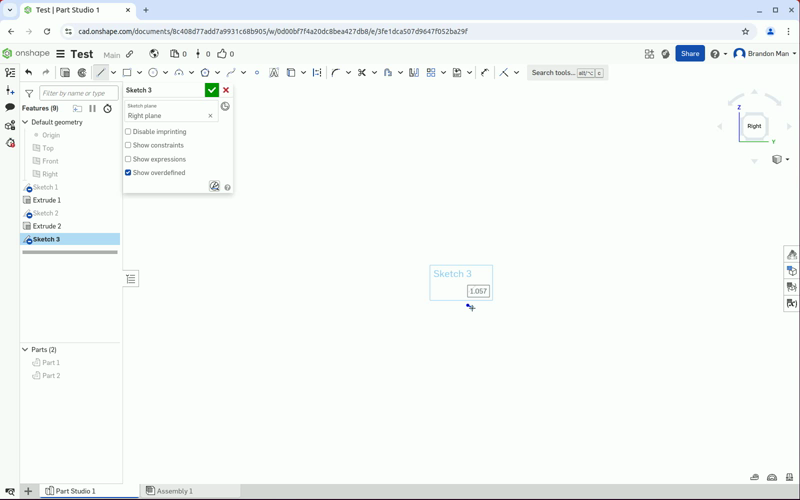
key_down(shift)
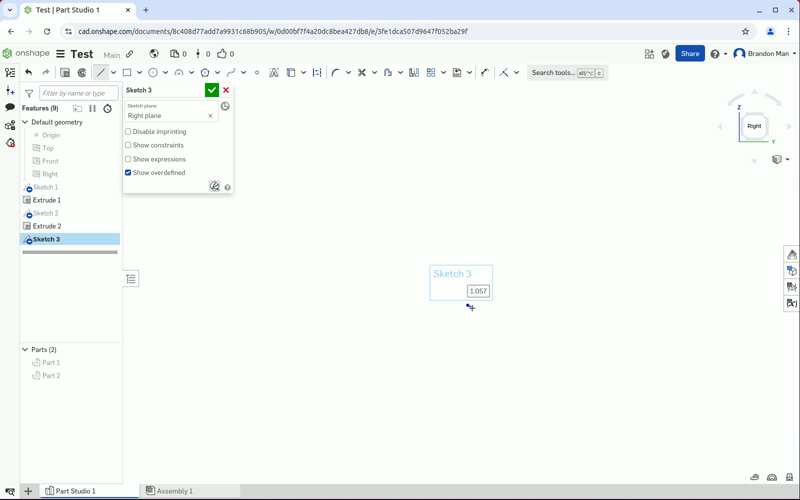
mouse_move(502, 307)
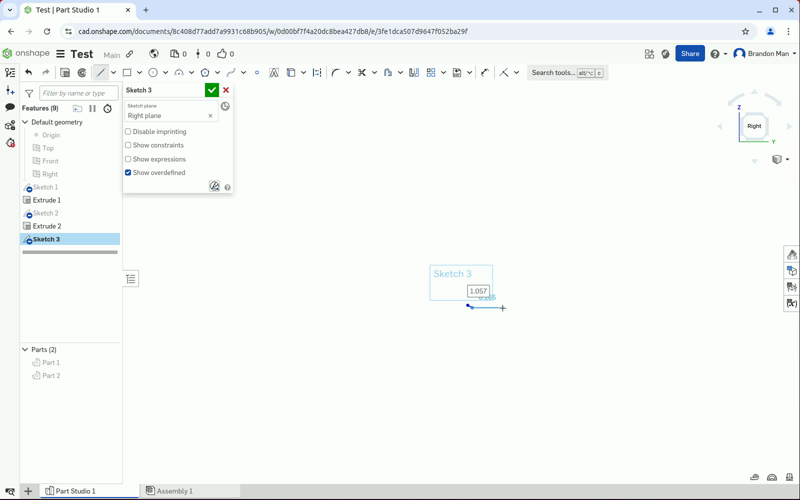
mouse_move(483, 286)
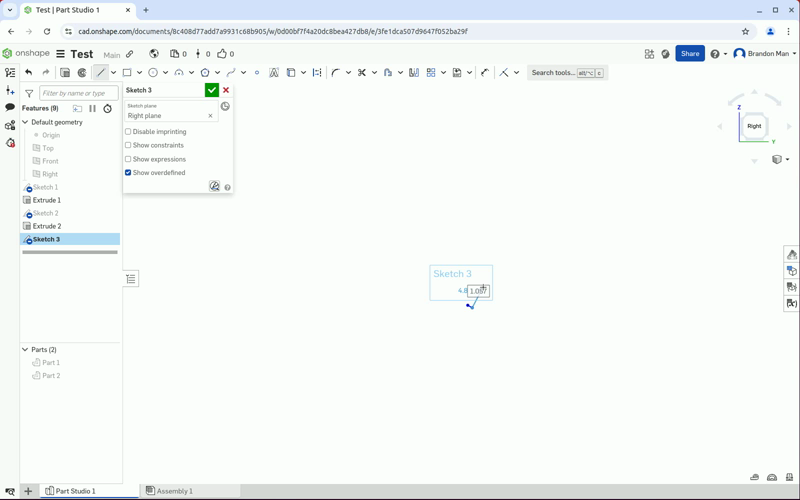
click(483, 286)
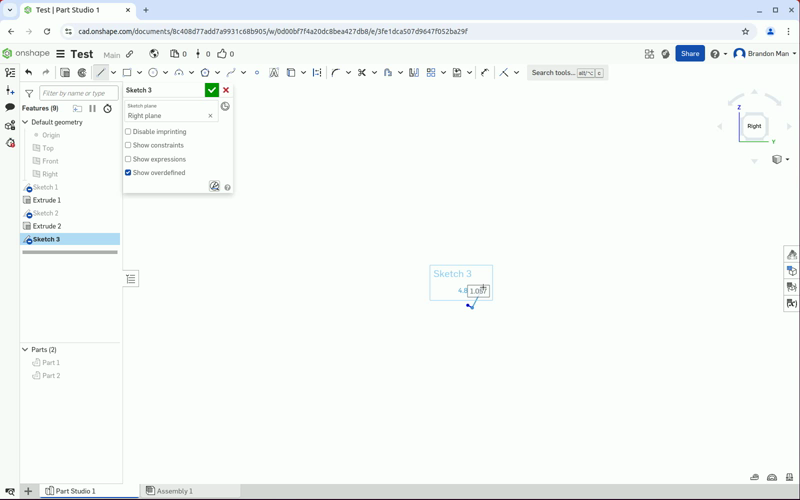
key_up(shift)
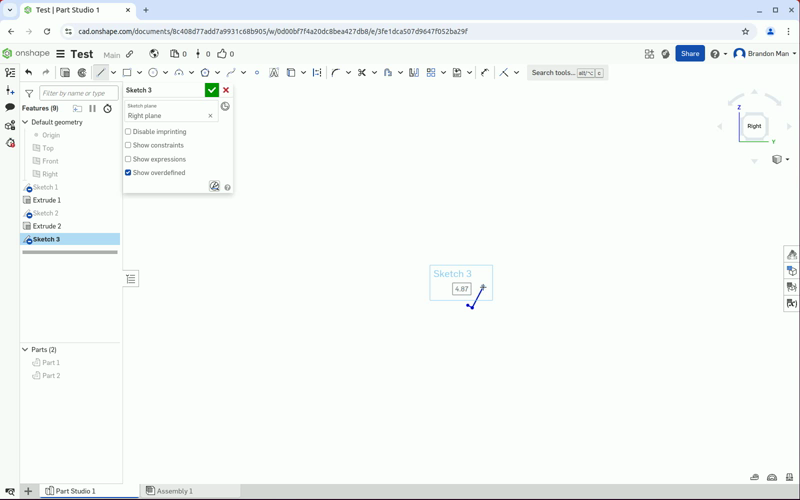
key_down(shift)
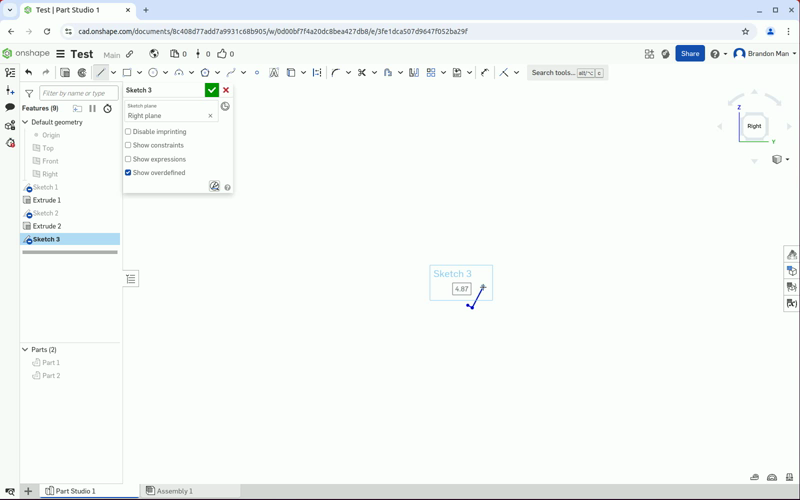
mouse_move(513, 286)
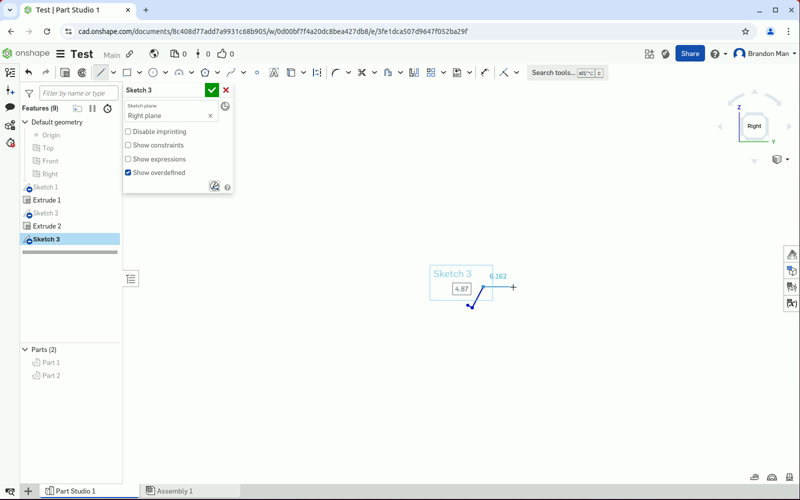
mouse_move(478, 284)
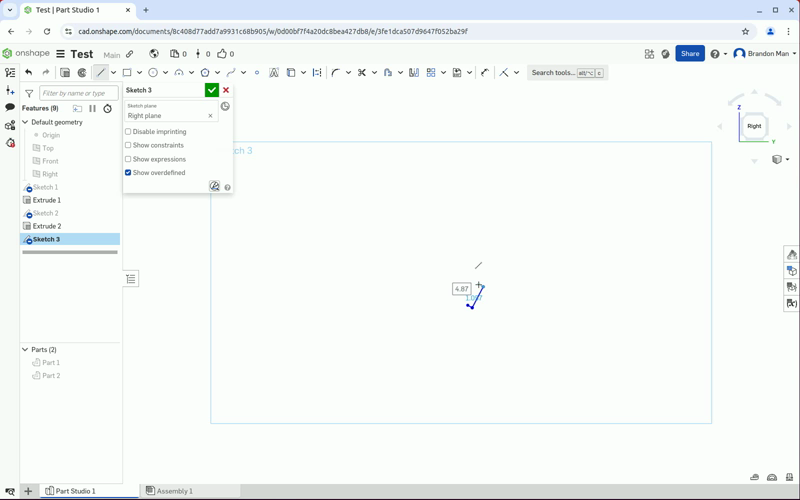
scroll(6)
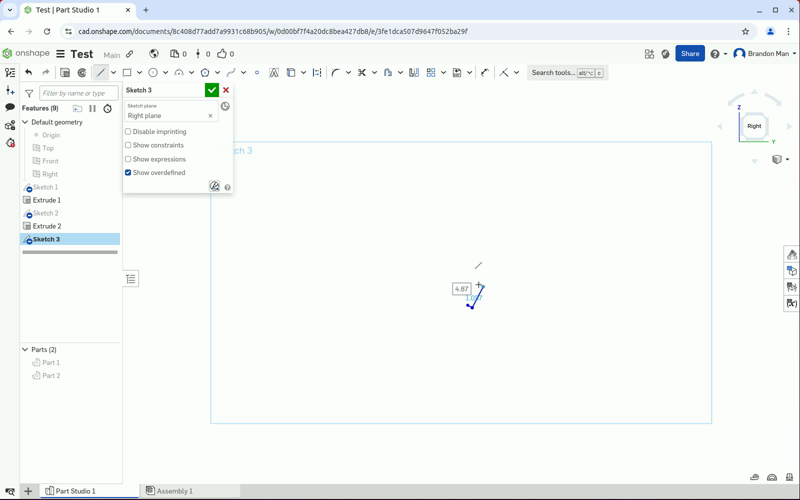
scroll(6)
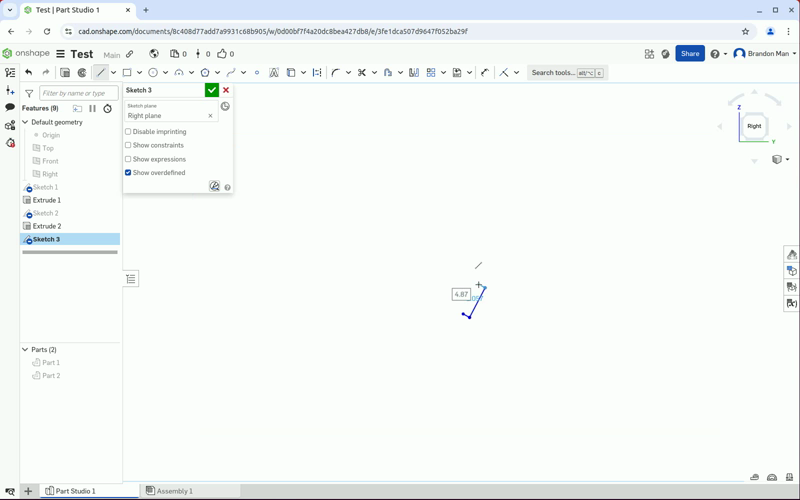
scroll(6)
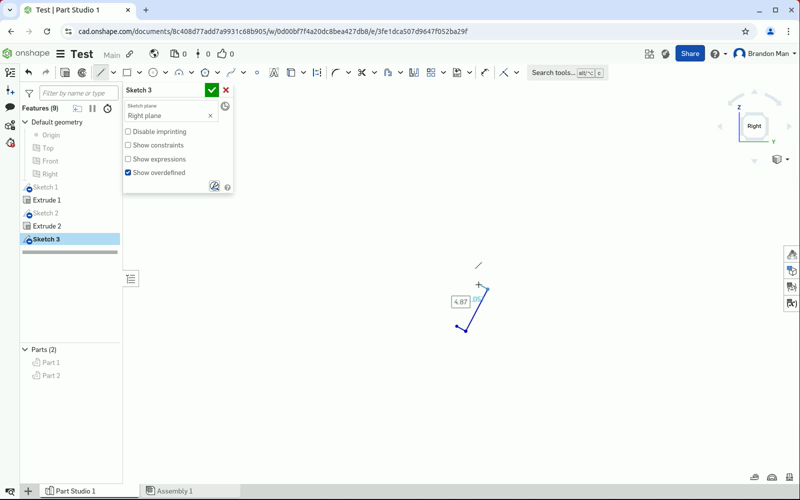
scroll(6)
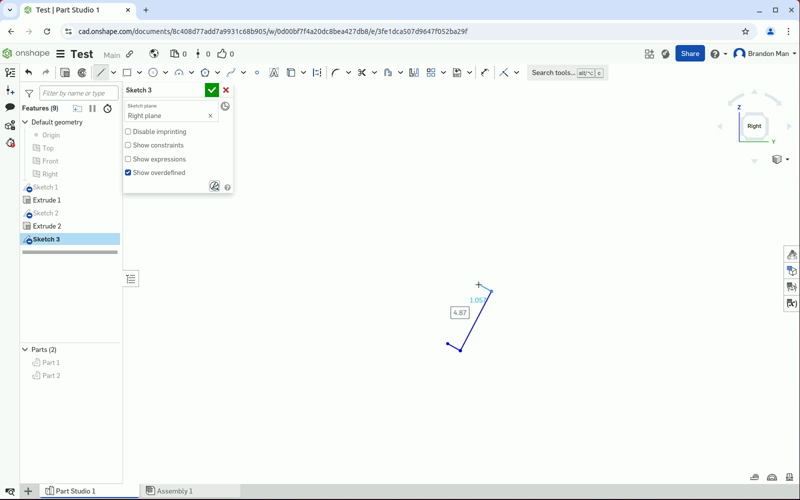
scroll(6)
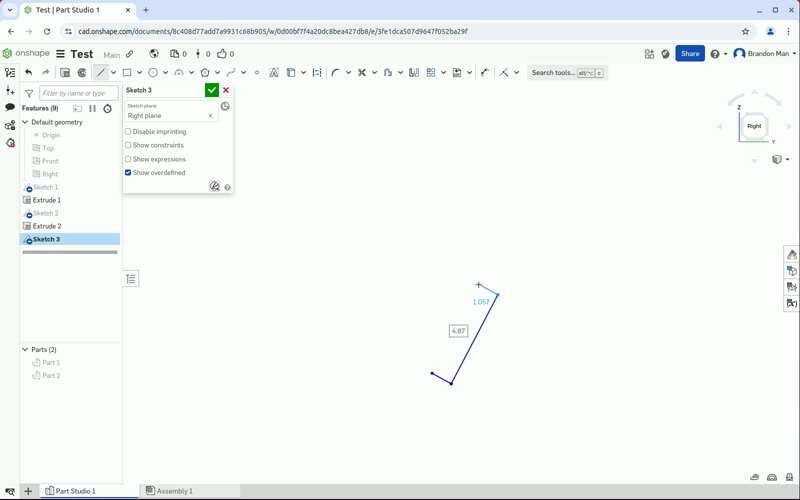
scroll(6)
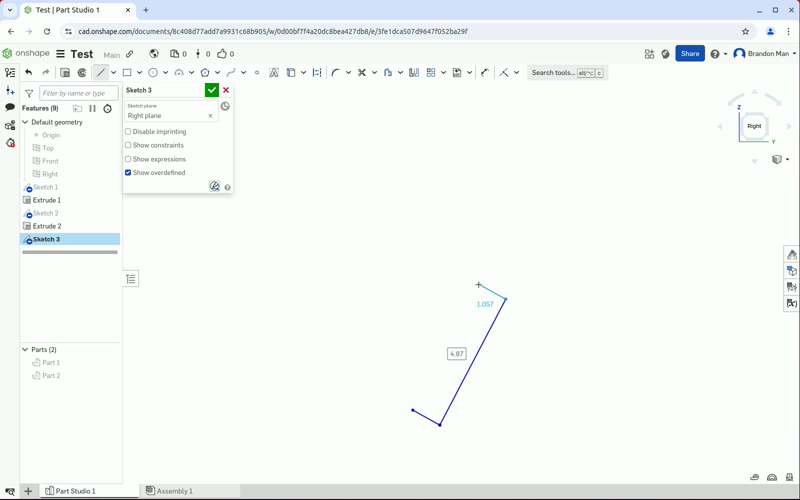
scroll(6)
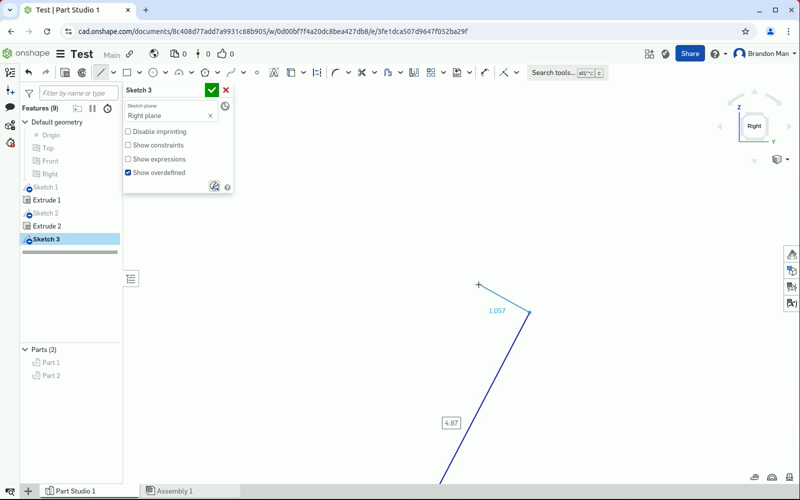
click(478, 284)
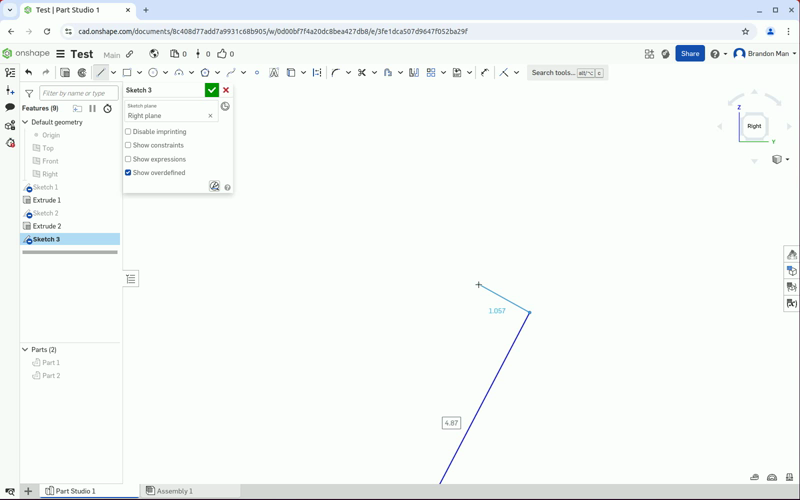
scroll(-6)
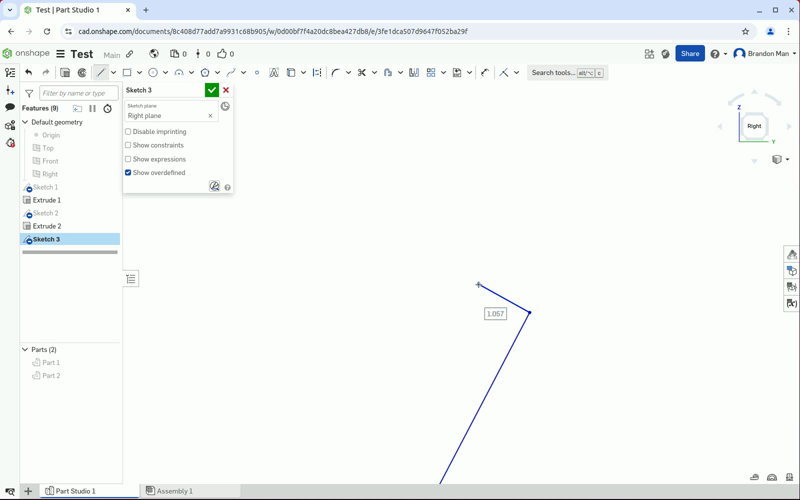
scroll(-6)
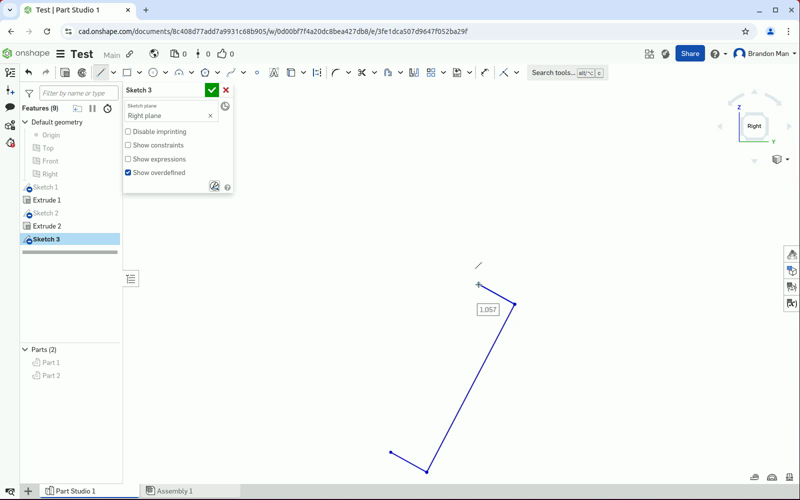
scroll(-6)
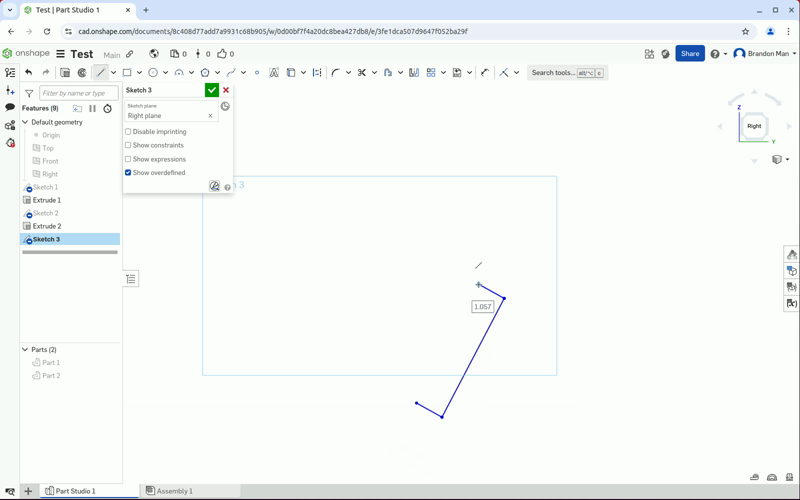
scroll(-6)
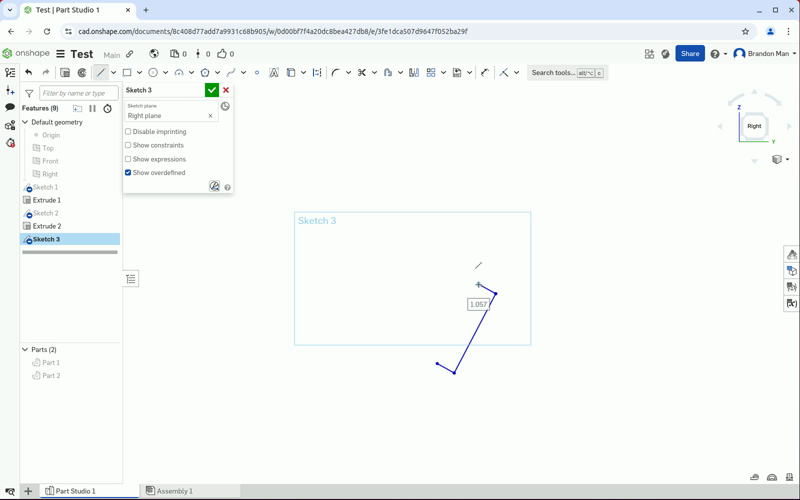
scroll(-6)
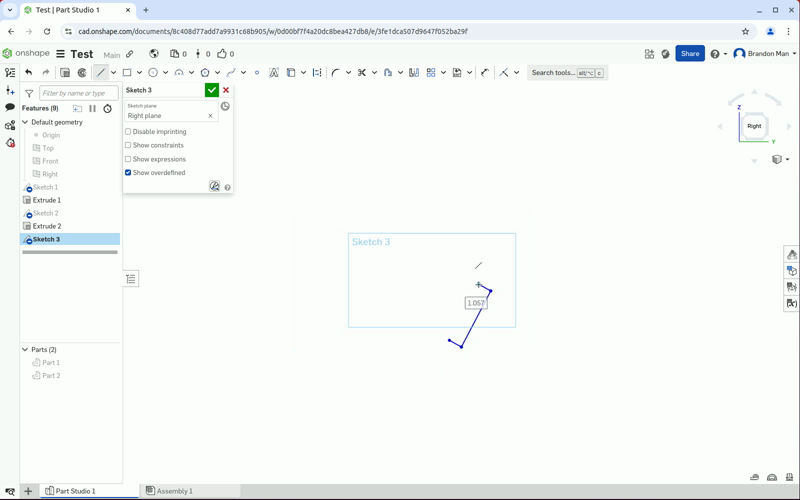
scroll(-6)
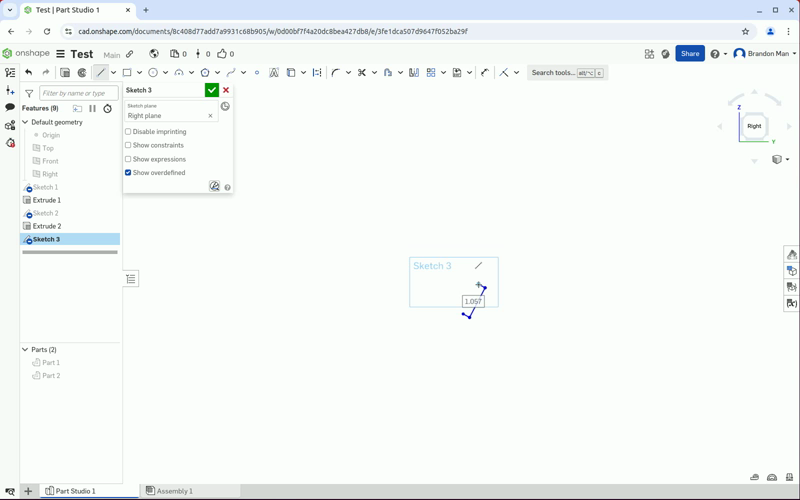
scroll(-6)
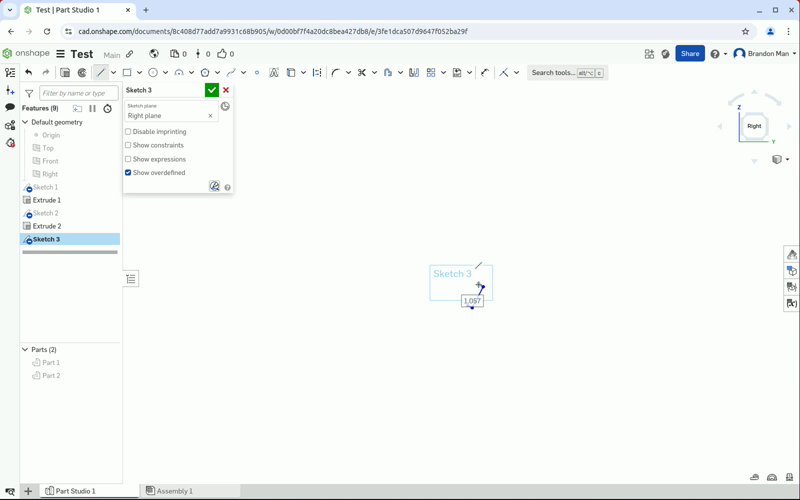
key_up(shift)
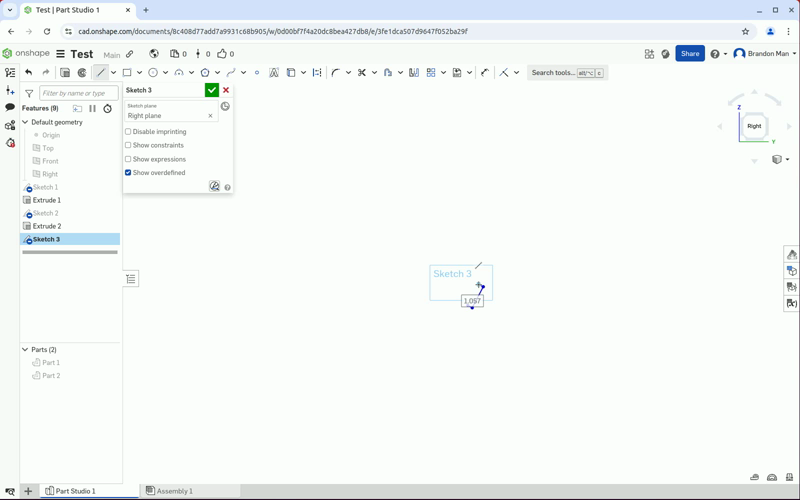
mouse_move(508, 284)
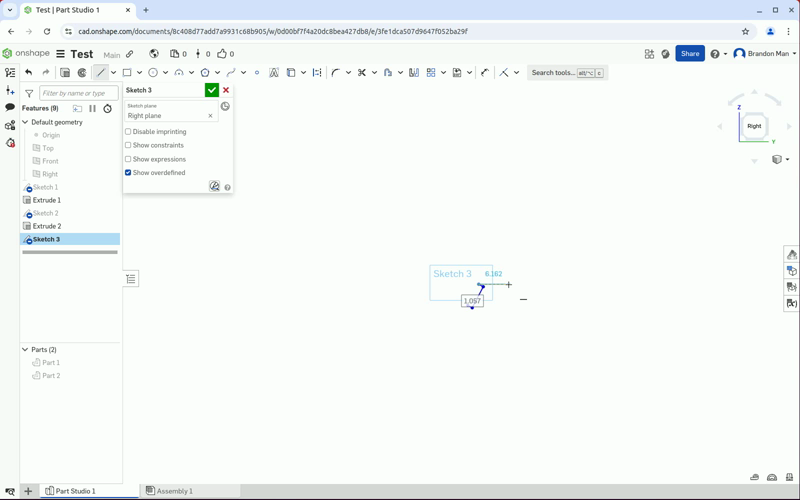
key_down(shift)
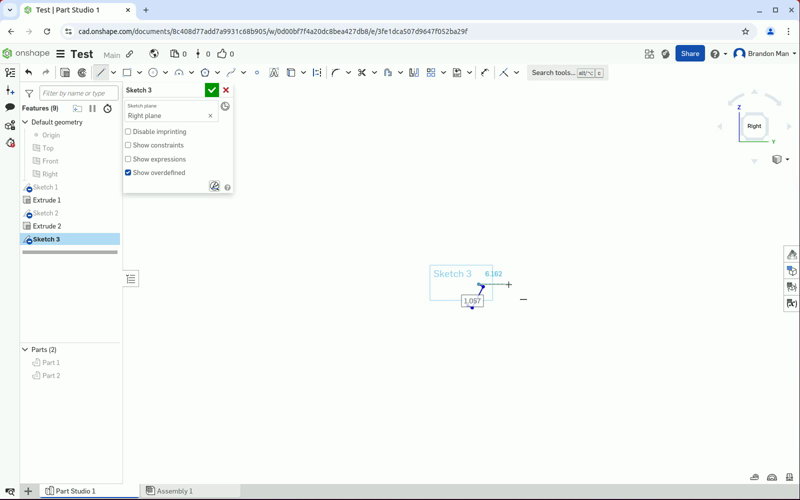
mouse_move(467, 305)
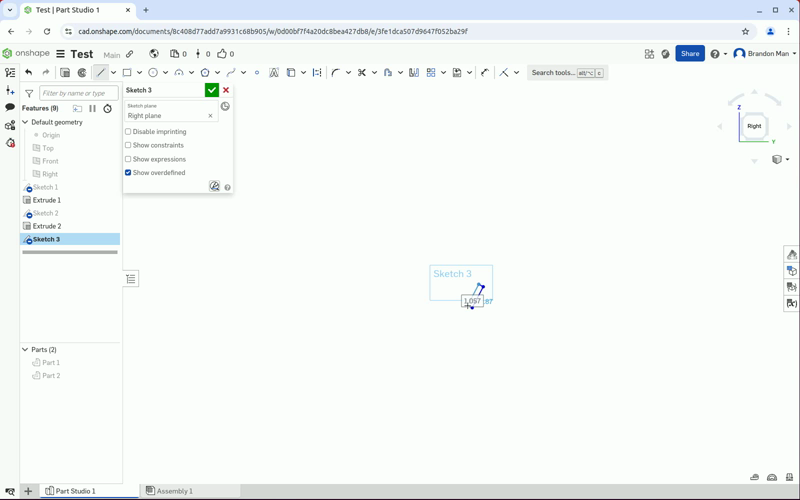
key_up(shift)
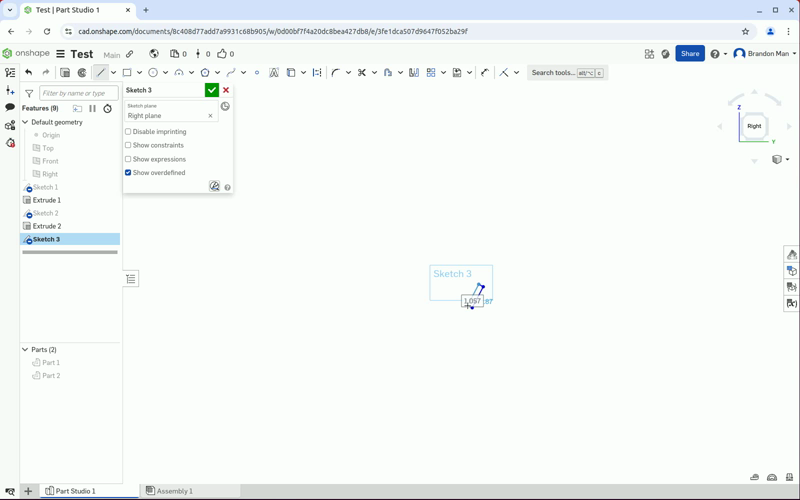
click(467, 305)
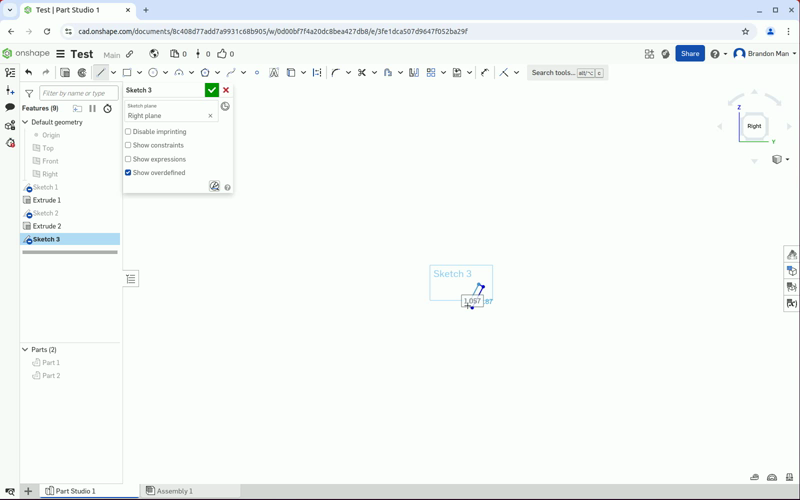
key(esc)
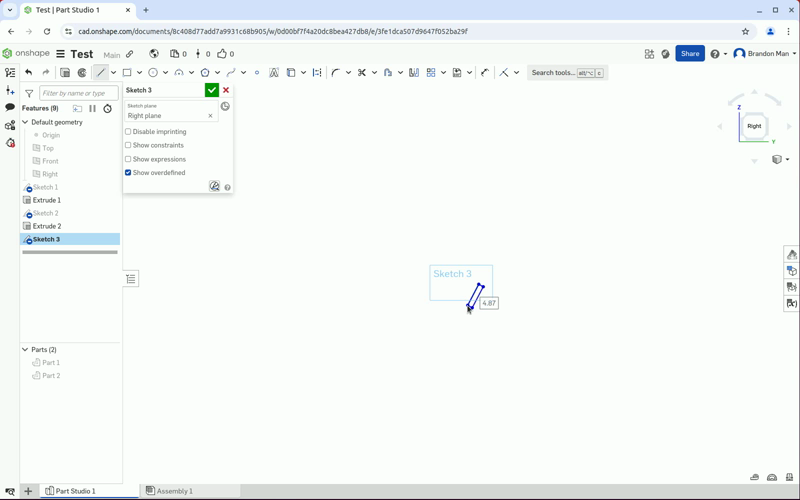
mouse_move(470, 304)
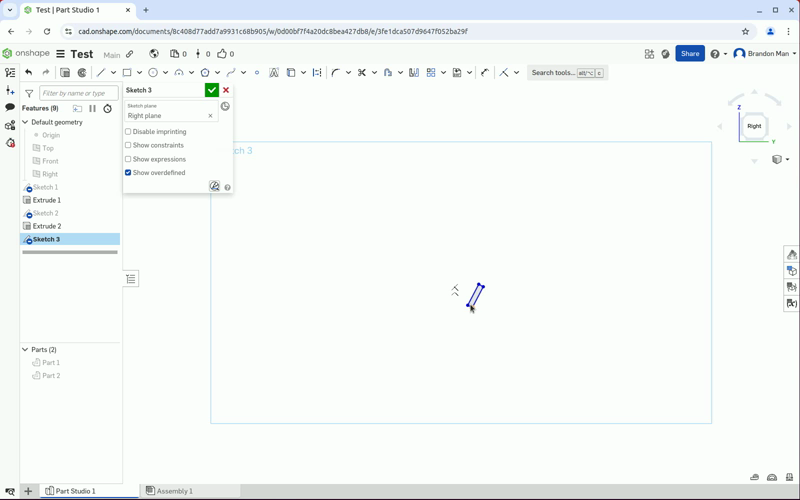
scroll(6)
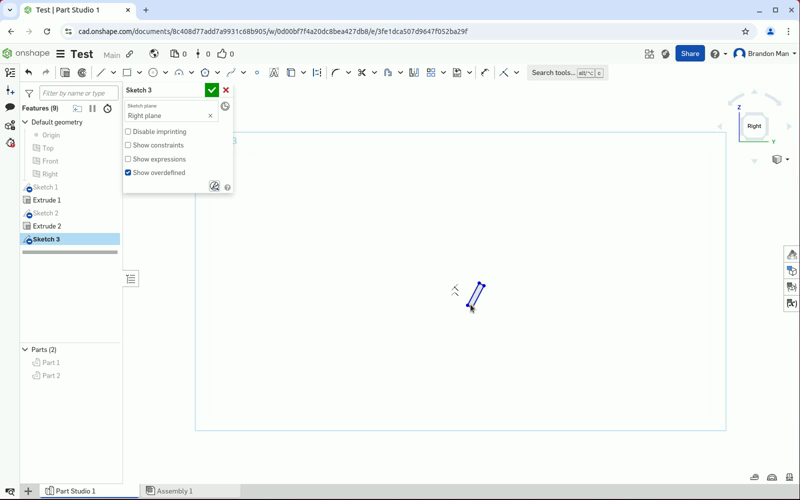
scroll(6)
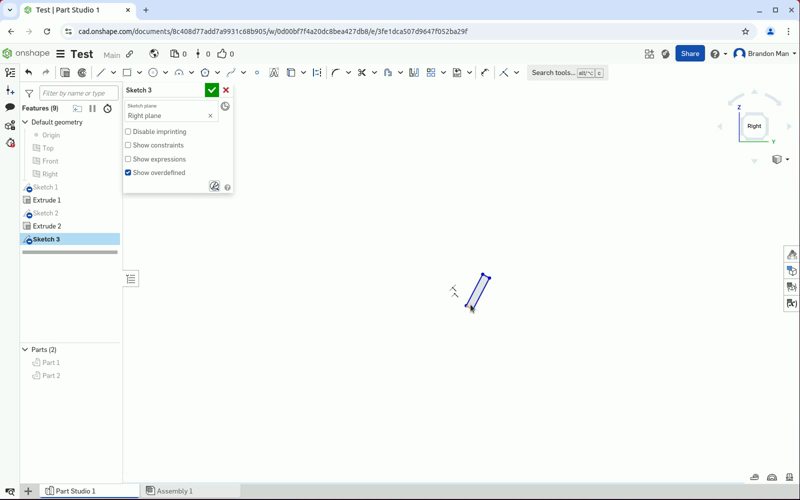
scroll(6)
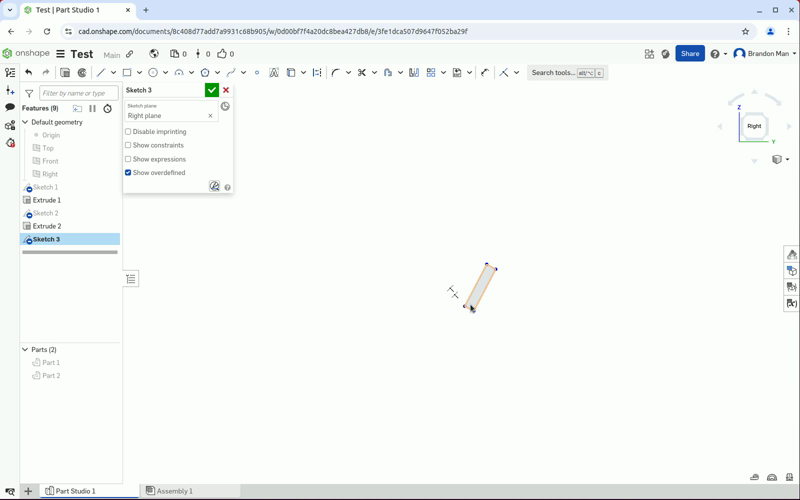
scroll(6)
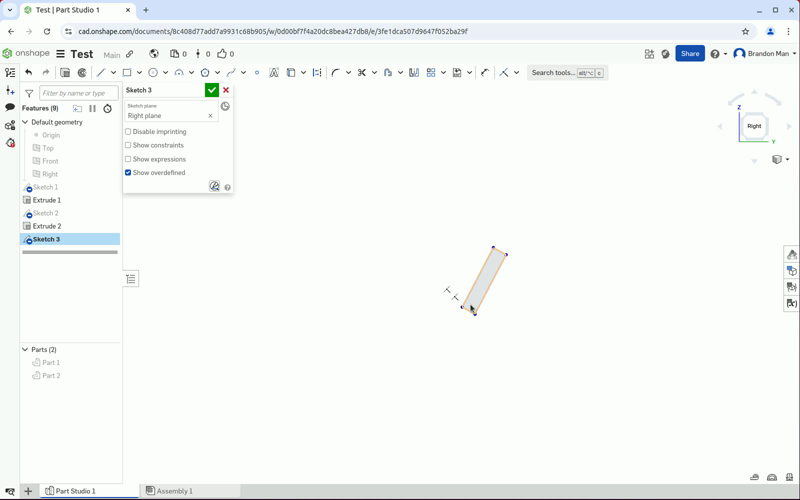
scroll(6)
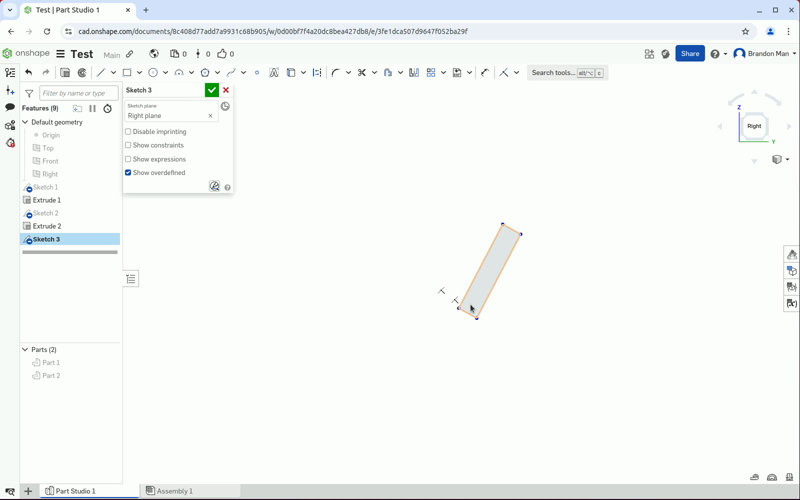
scroll(6)
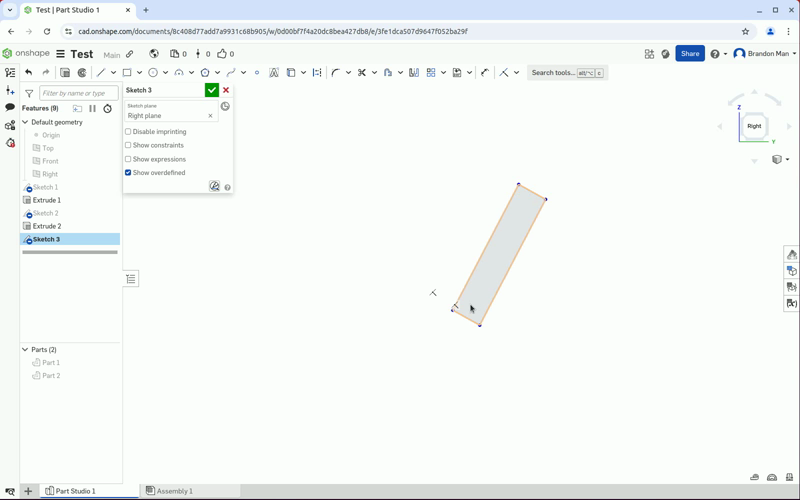
scroll(6)
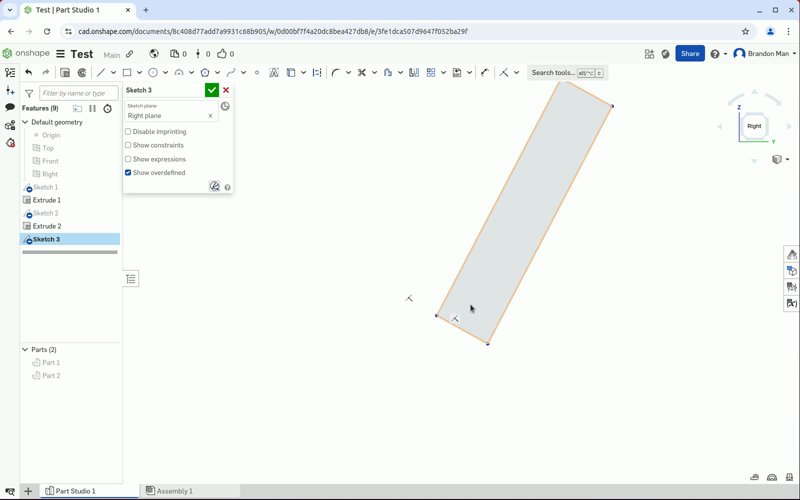
click(470, 304)
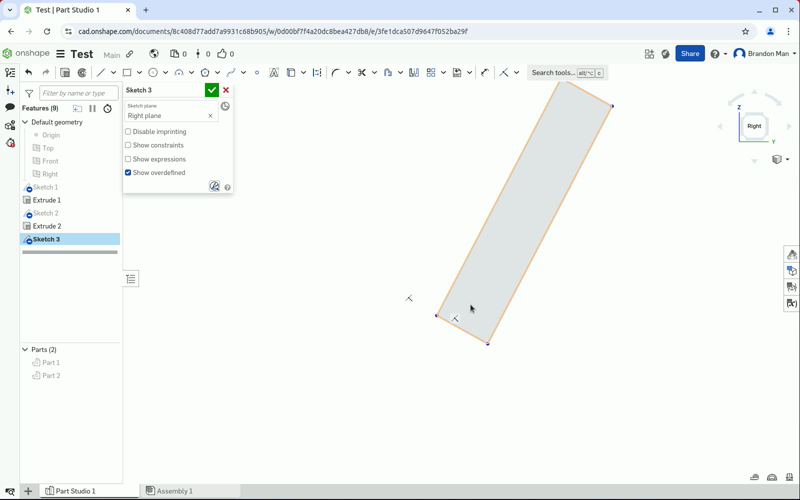
scroll(-6)
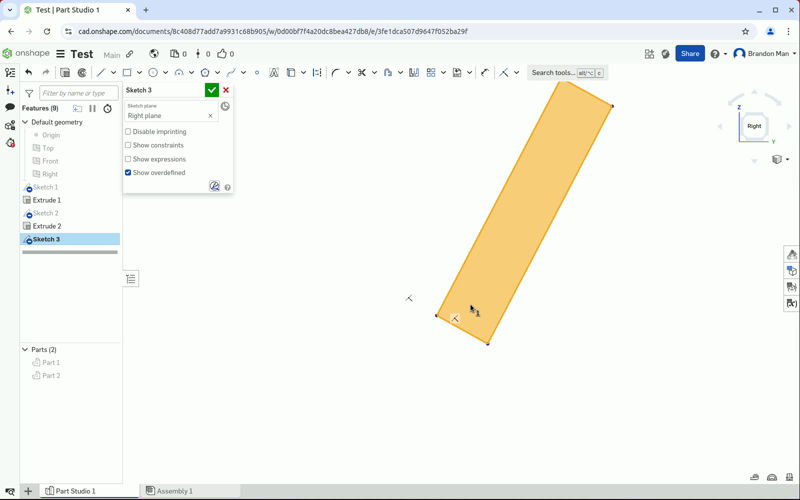
scroll(-6)
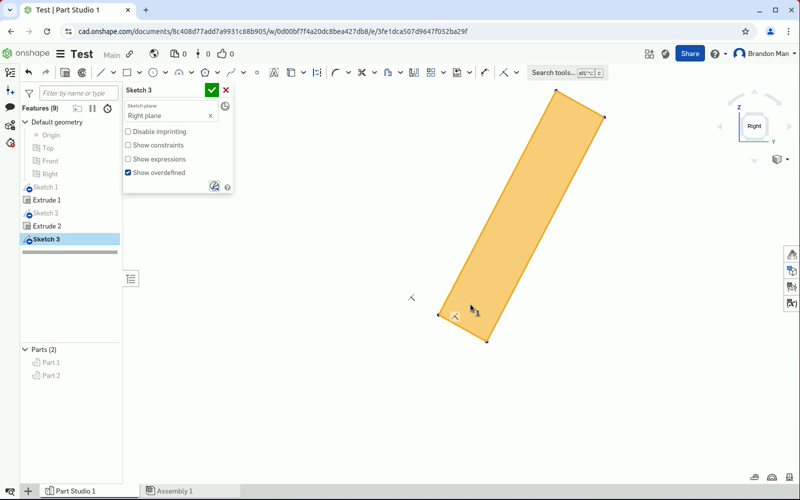
scroll(-6)
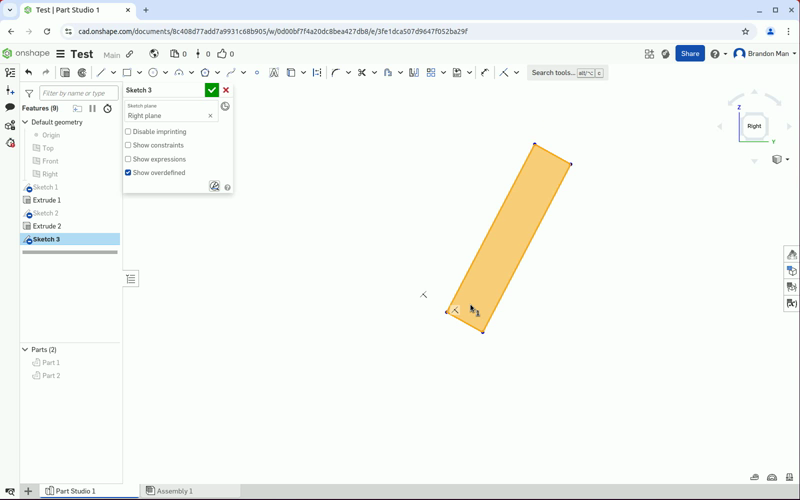
scroll(-6)
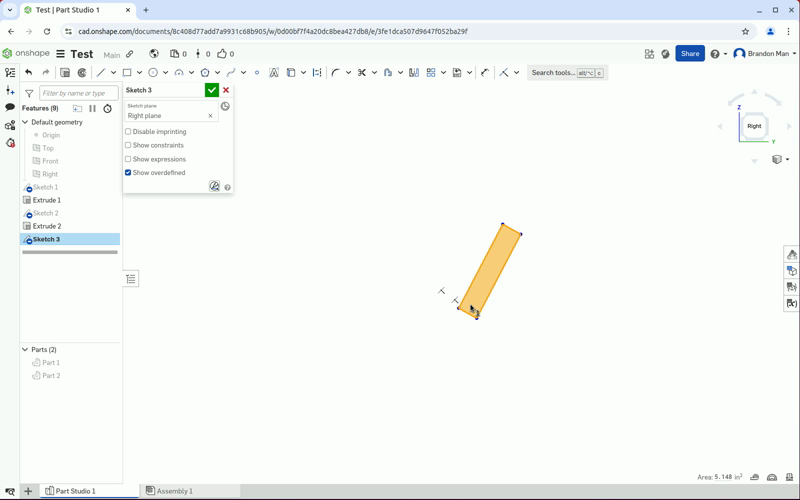
scroll(-6)
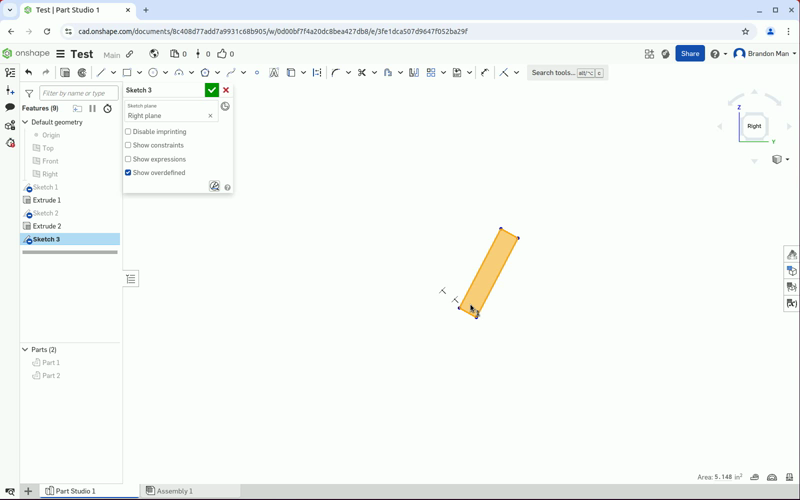
scroll(-6)
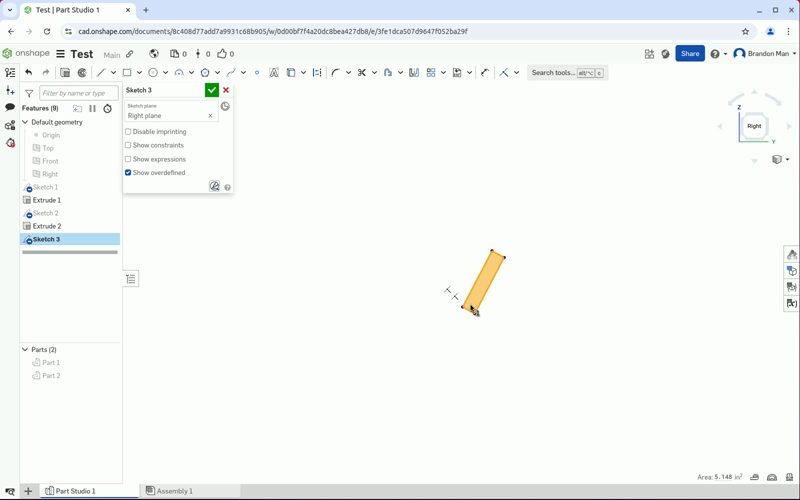
scroll(-6)
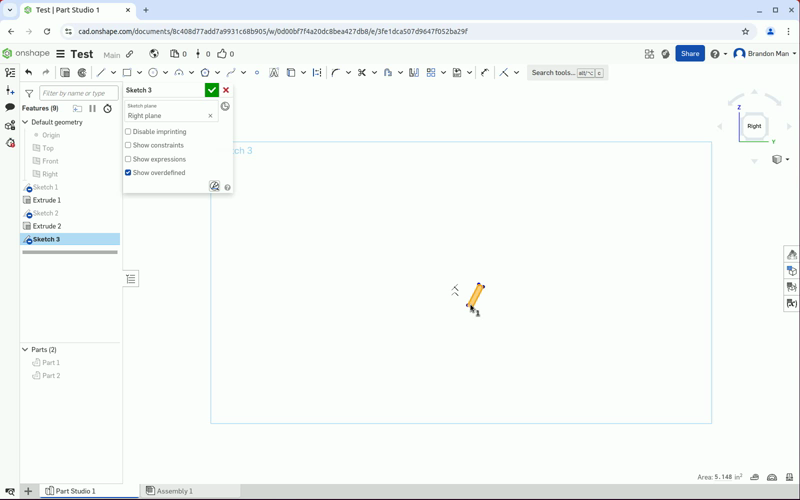
mouse_move(73, 352)
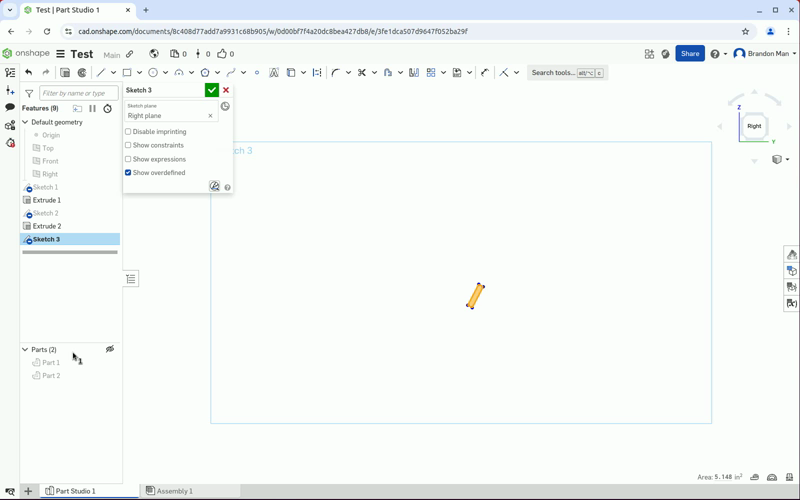
key(shift+y)
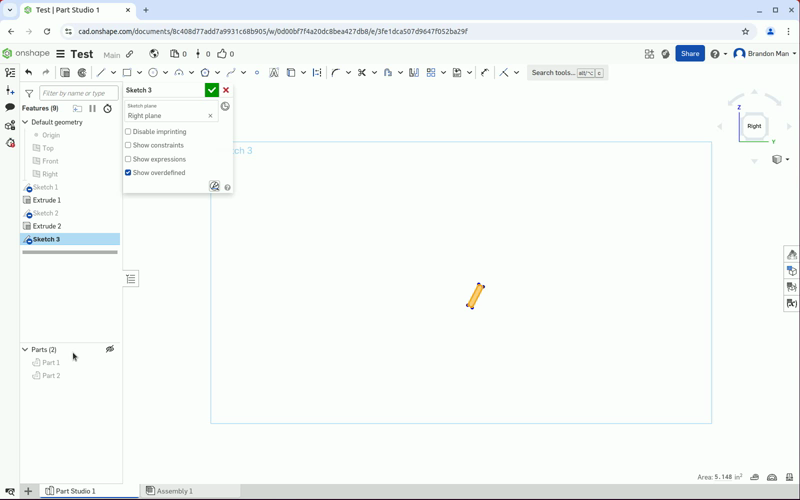
key(shift+e)
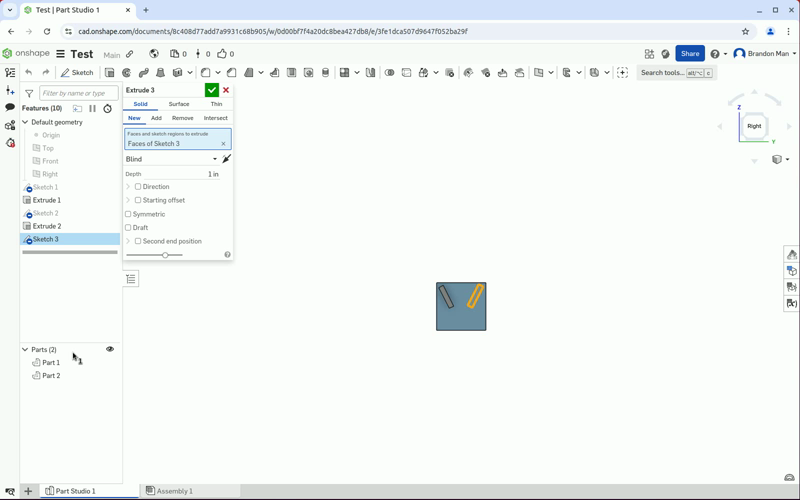
mouse_move(143, 106)
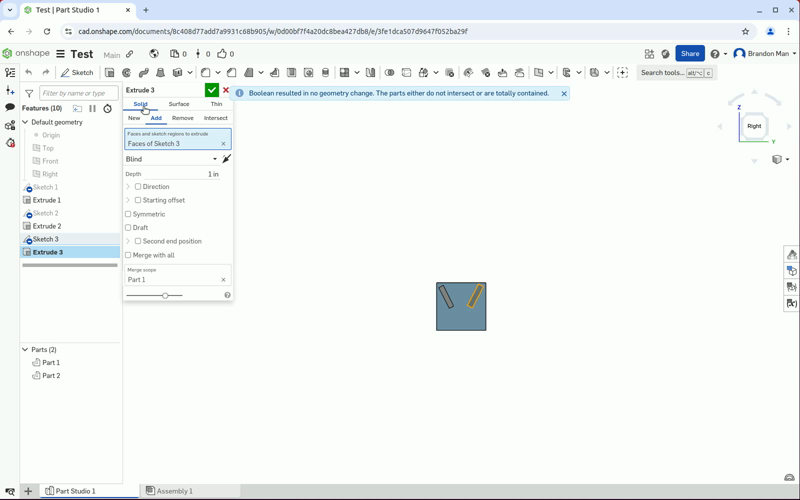
click(143, 106)
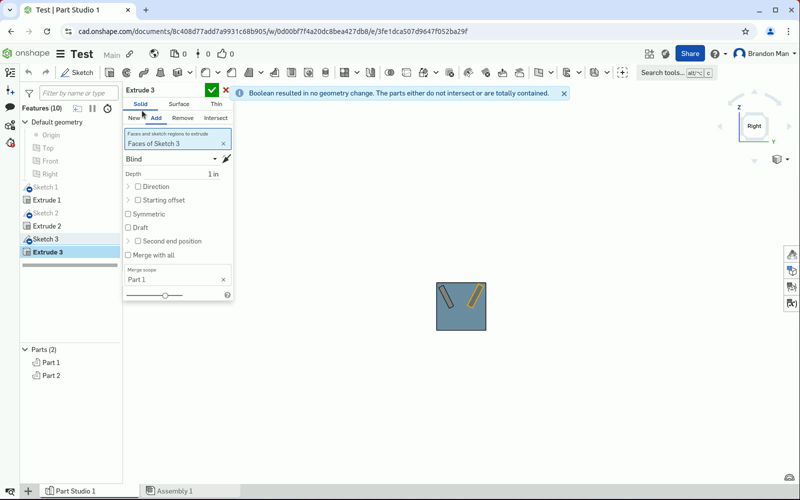
mouse_move(137, 120)
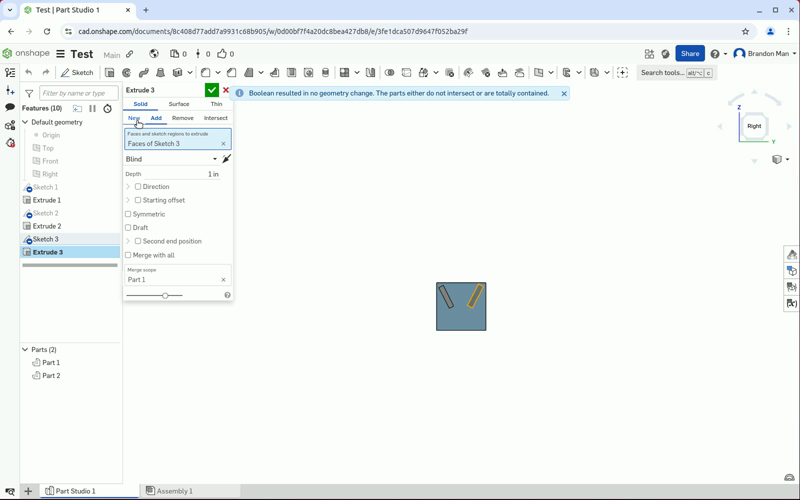
click(137, 120)
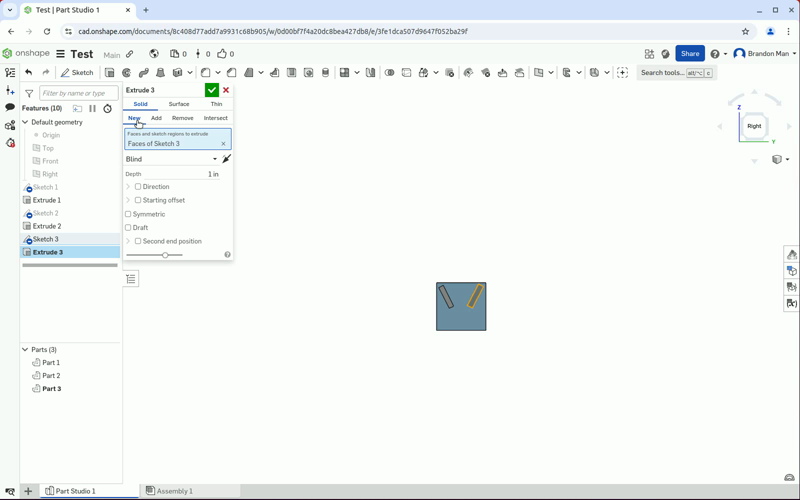
key(tab, 4)
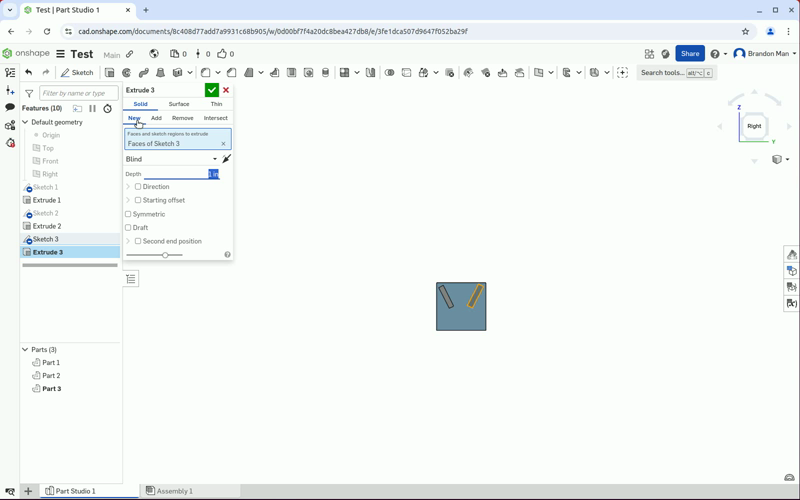
text(33.7)
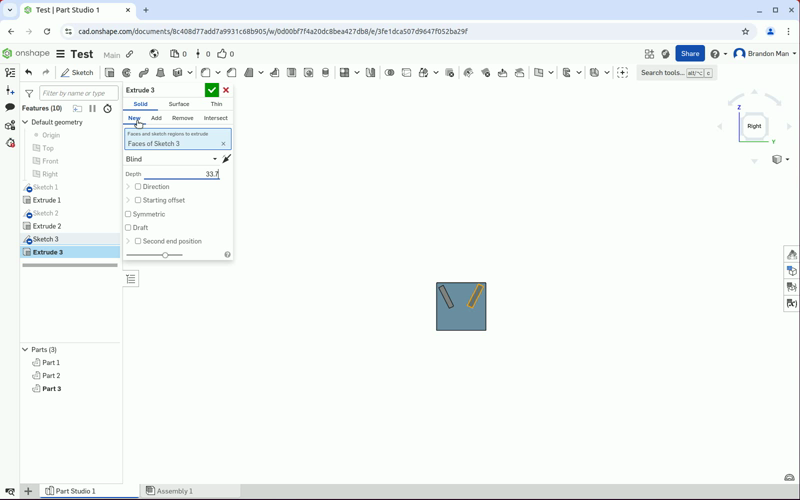
key(tab, 3)
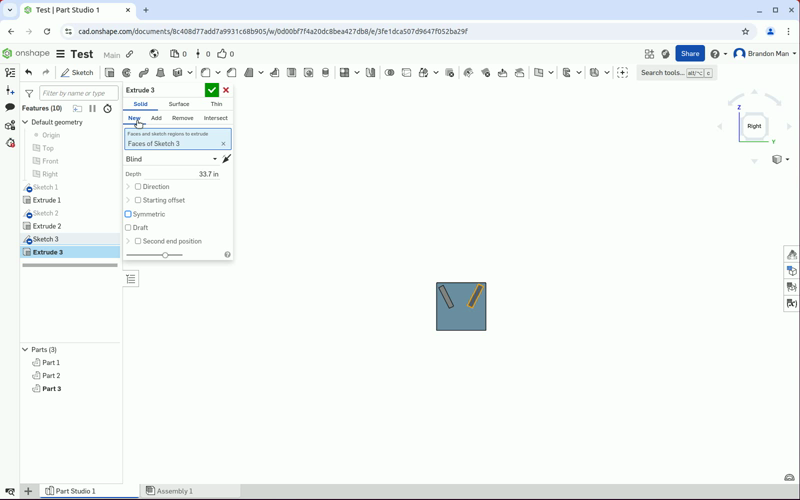
key(space)
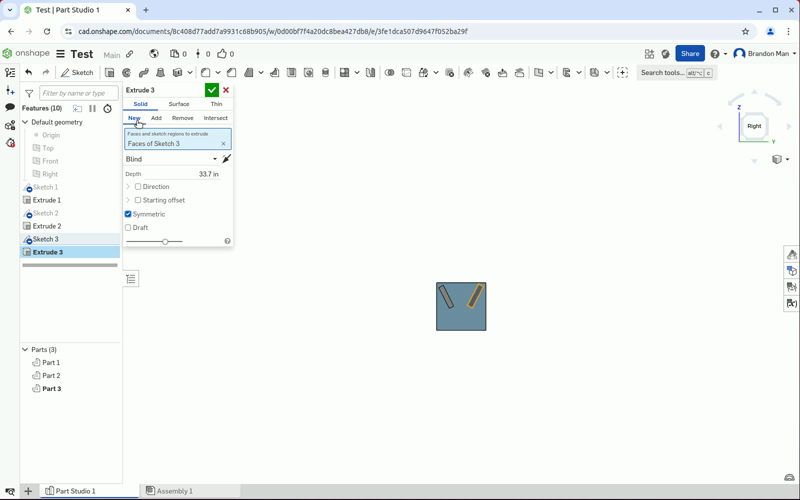
key(enter)
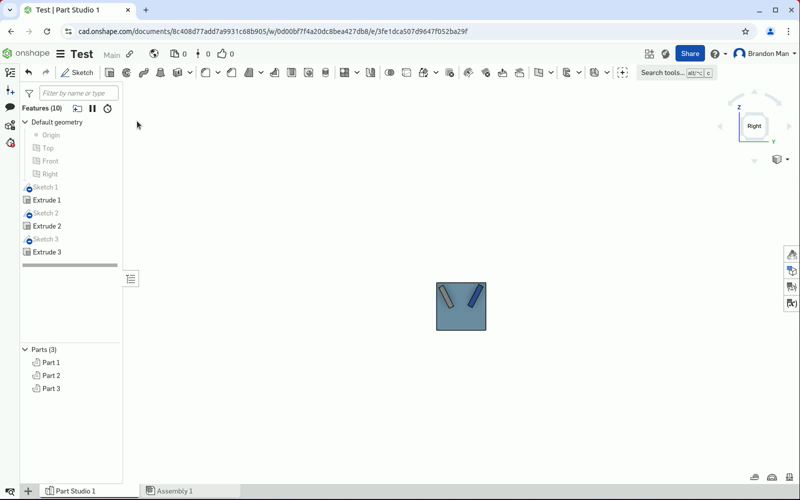
key(shift+h)
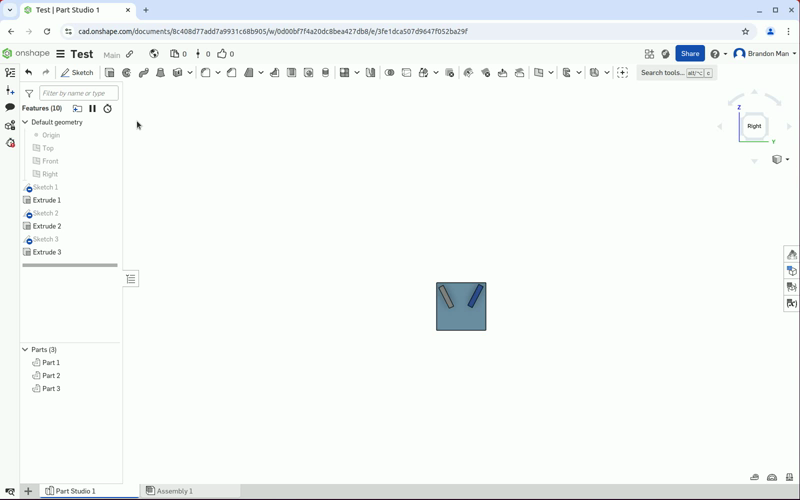
key(shift+h)
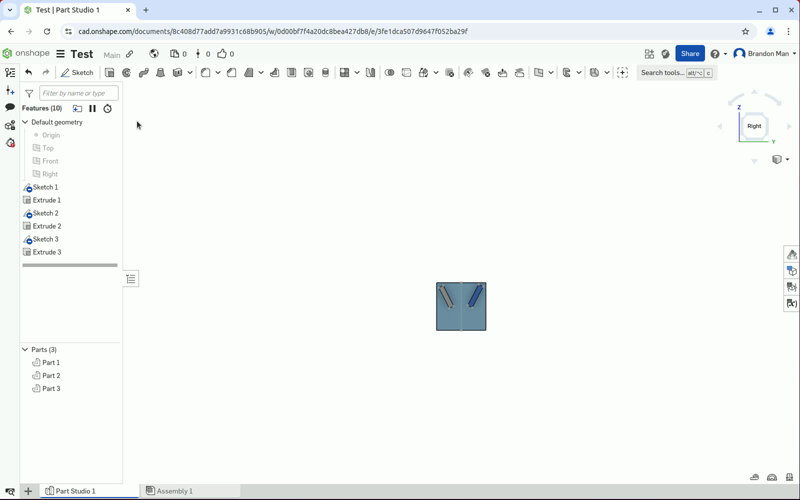
key(shift+7)
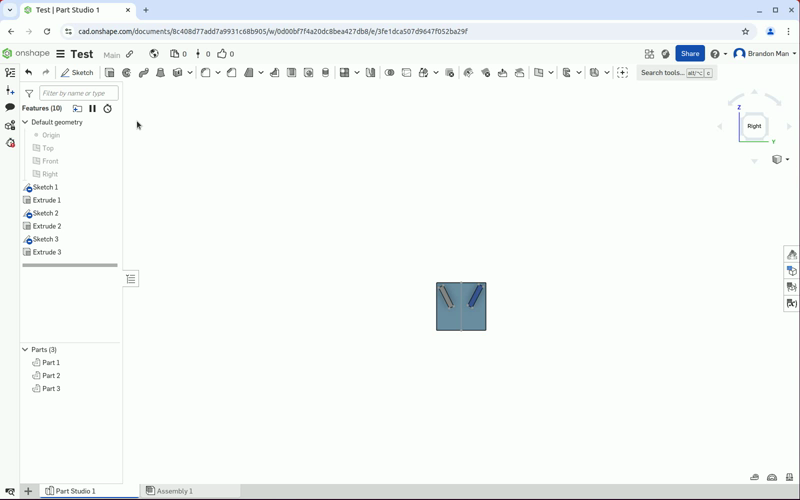
key(right, 2)
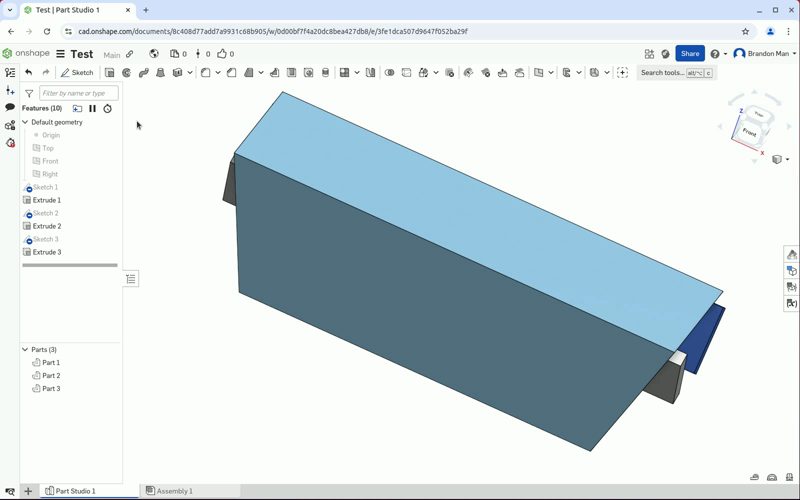
key(down, 2)
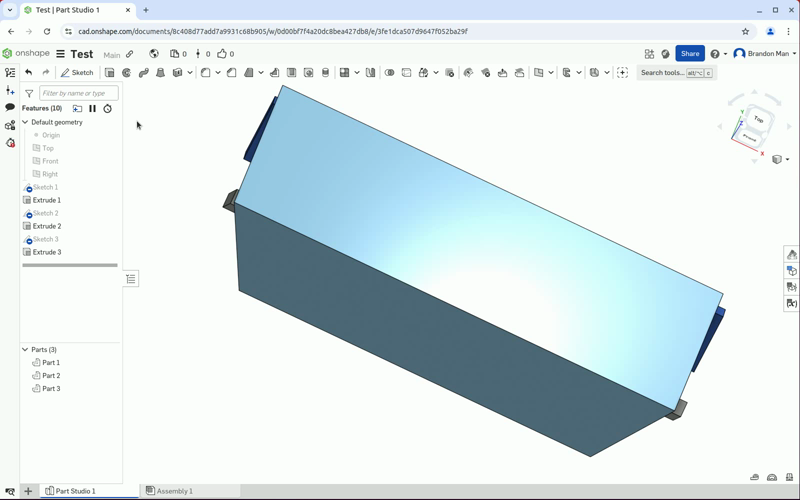
key(up, 2)
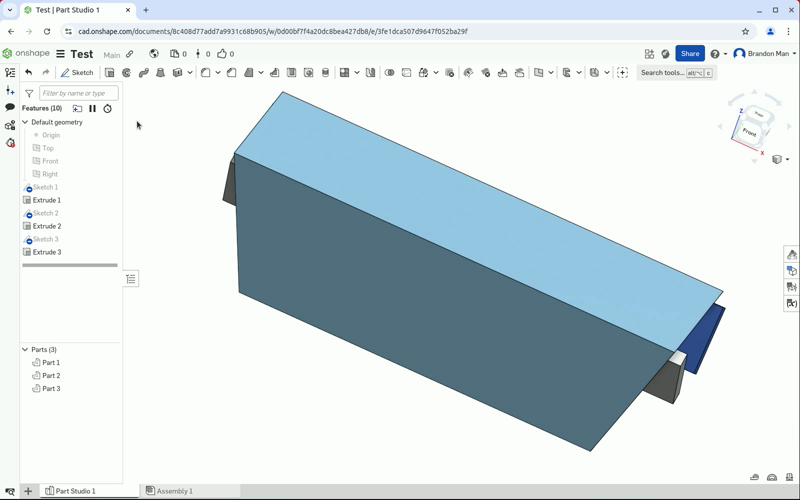
key(left, 2)
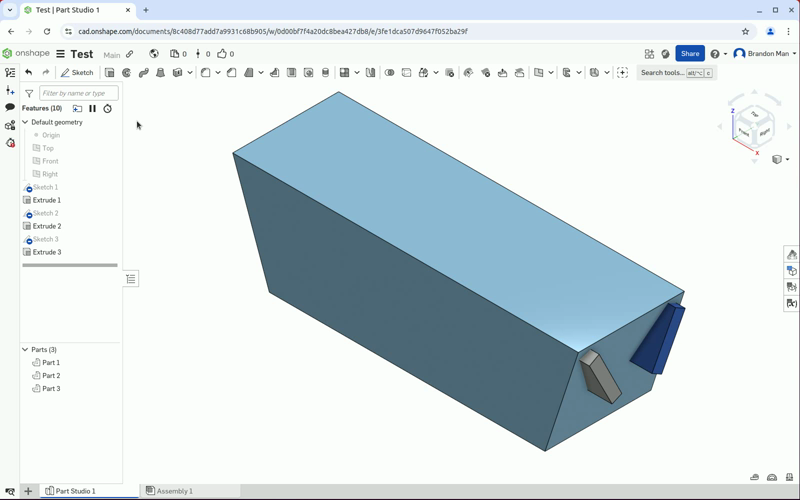
mouse_move(73, 189)
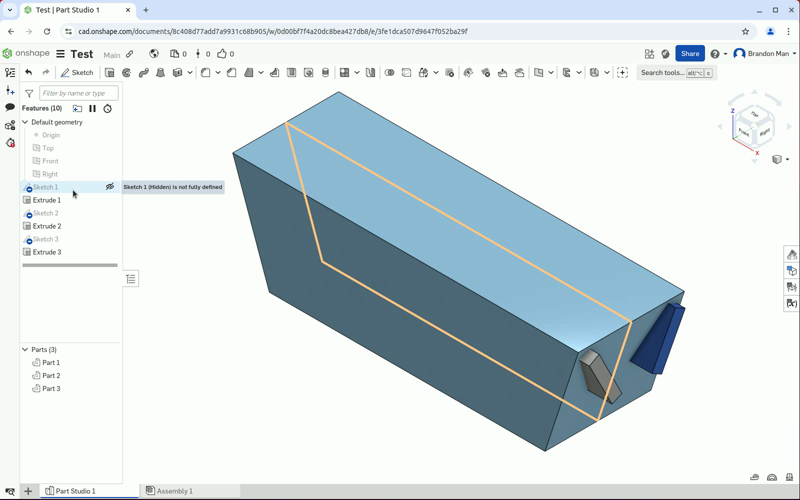
click(73, 189)